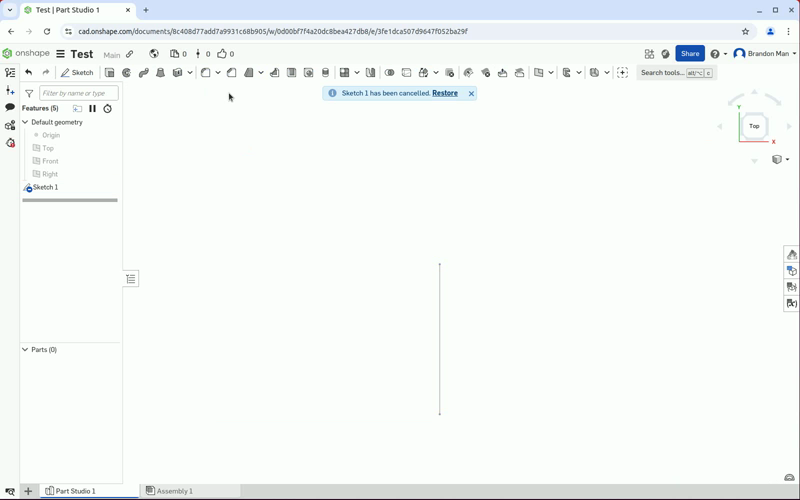
key(shift+h)
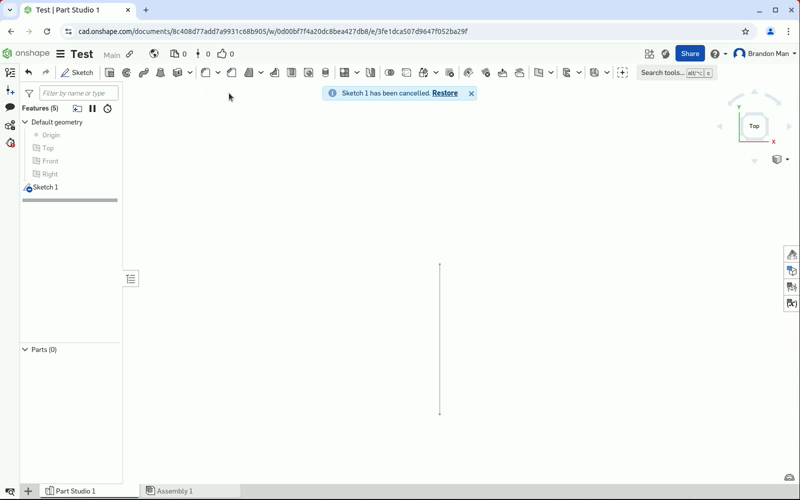
key(shift+s)
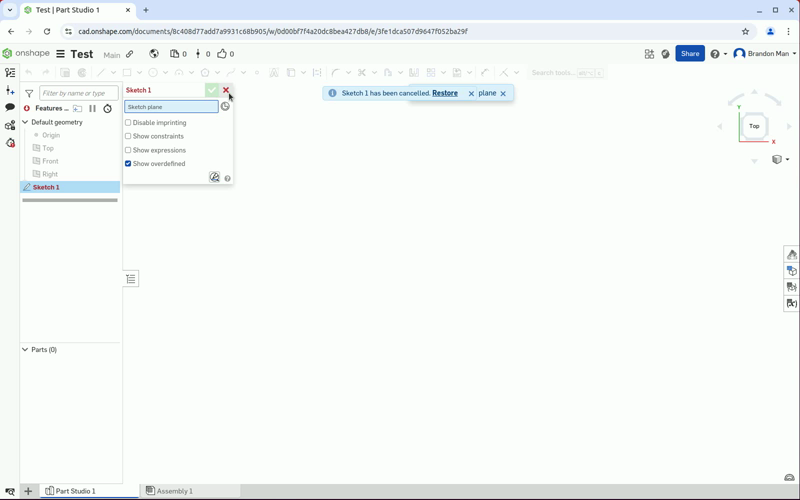
mouse_move(73, 150)
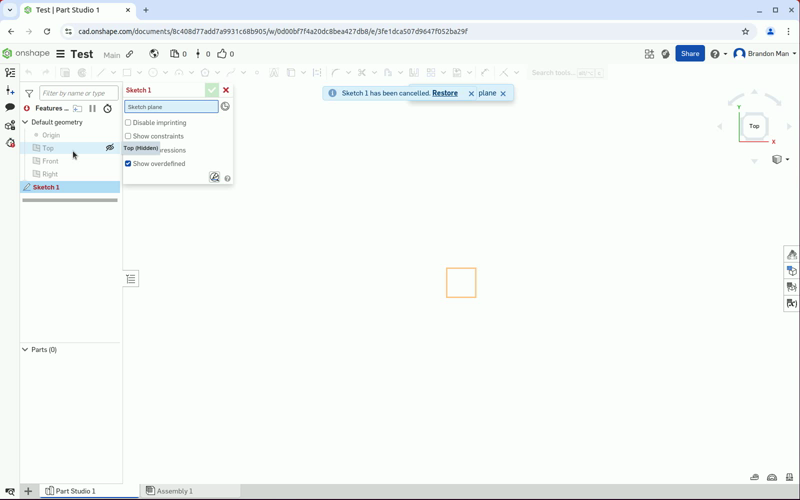
click(73, 150)
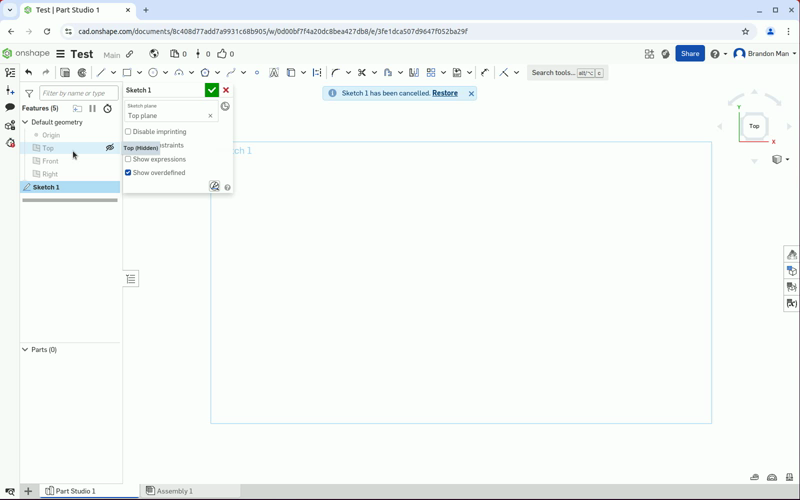
mouse_move(73, 352)
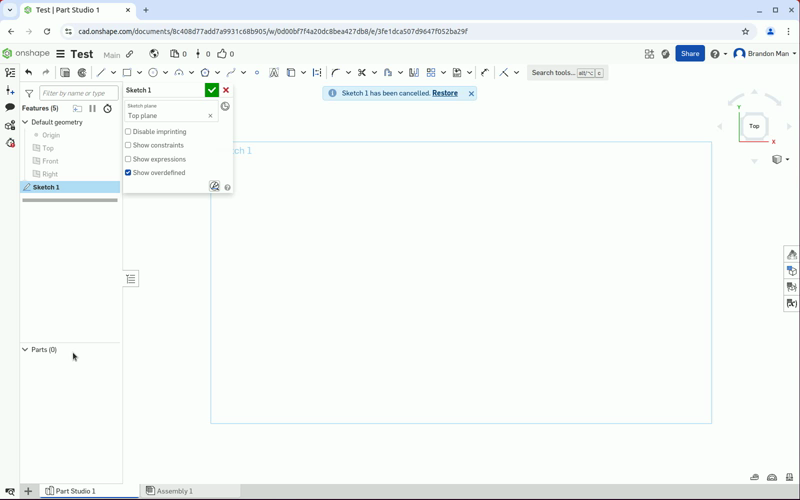
key(y)
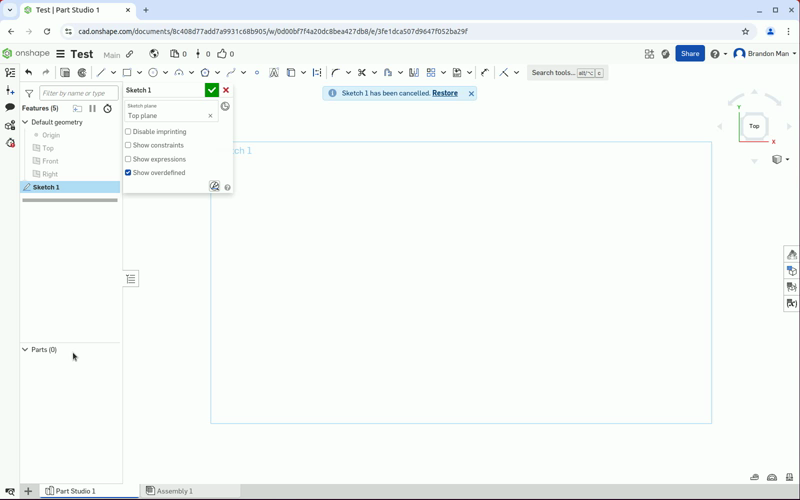
key(c)
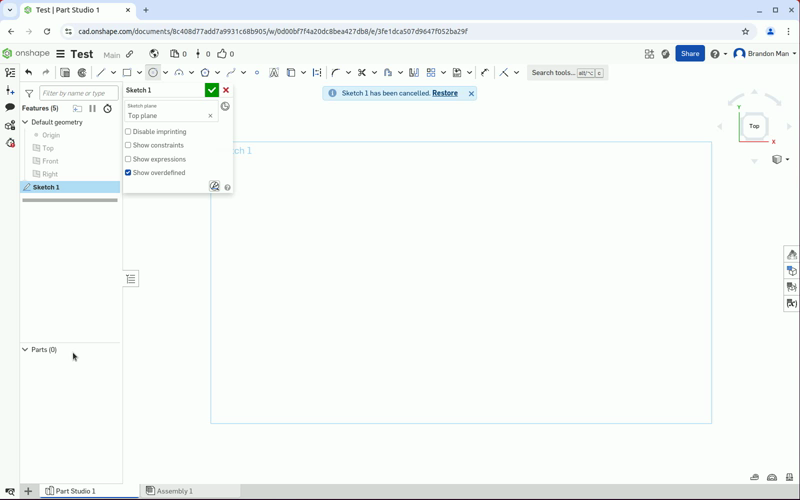
key_down(shift)
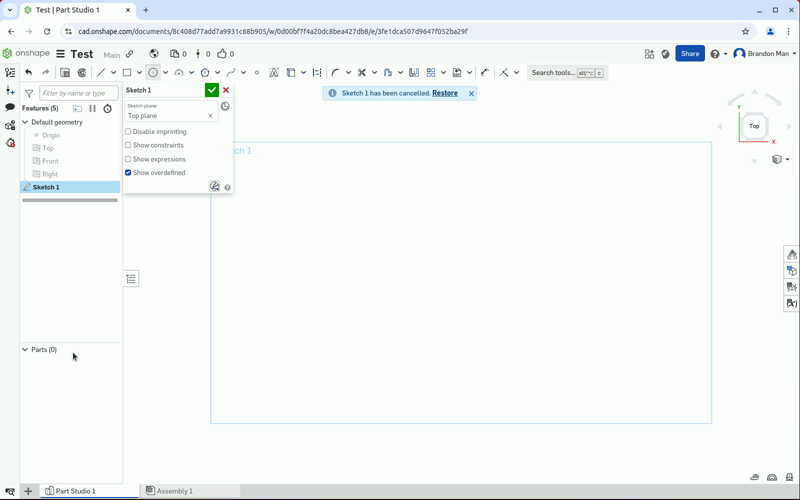
mouse_move(461, 282)
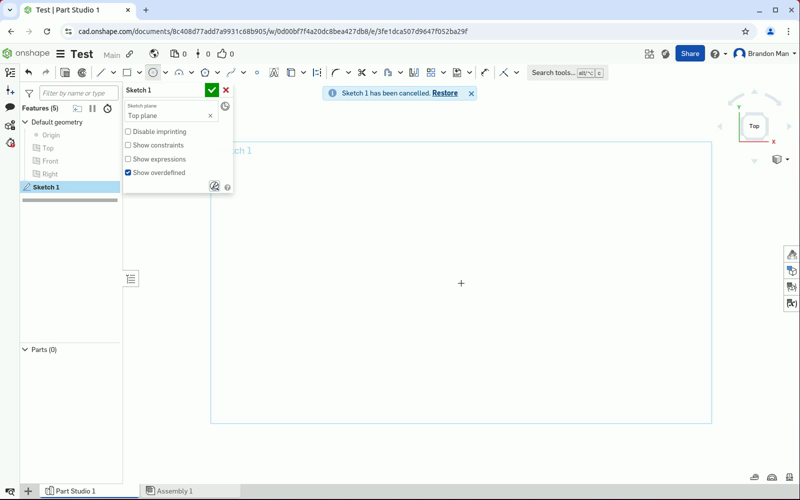
click(461, 282)
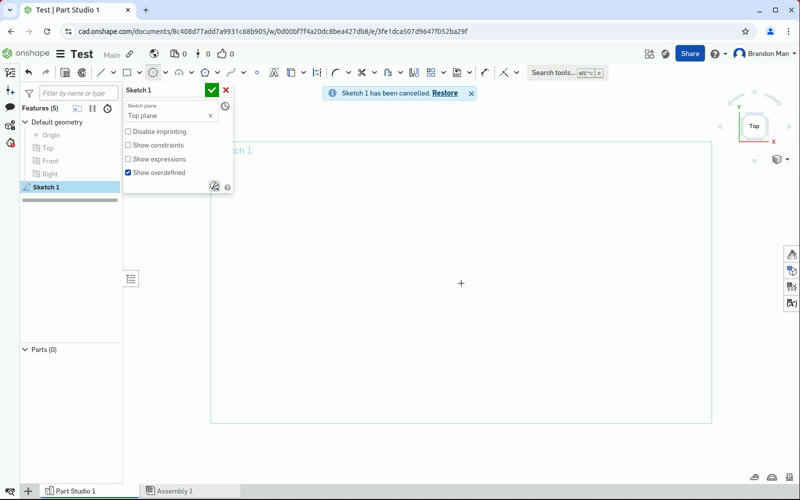
key_up(shift)
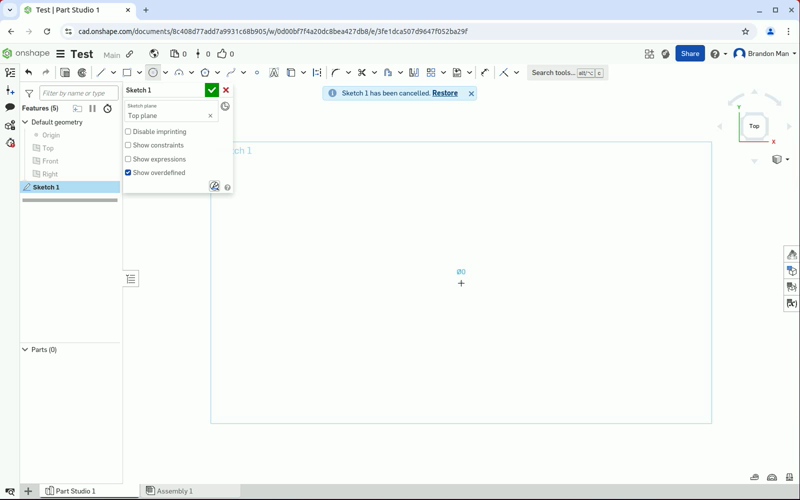
mouse_move(574, 282)
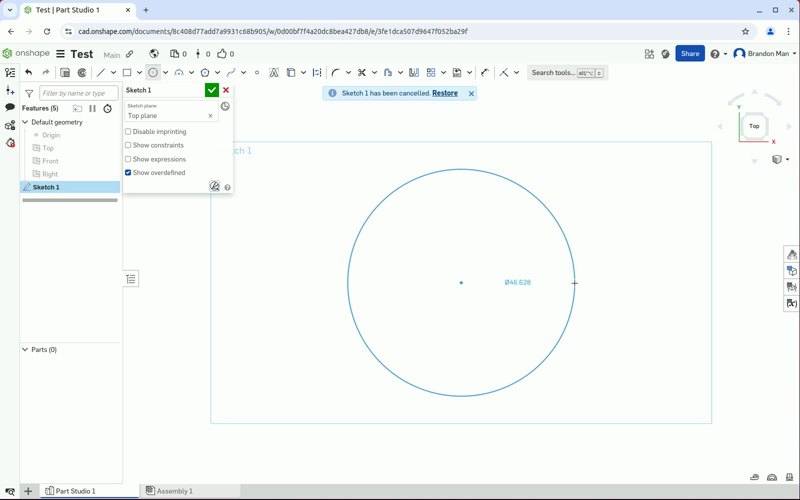
click(574, 282)
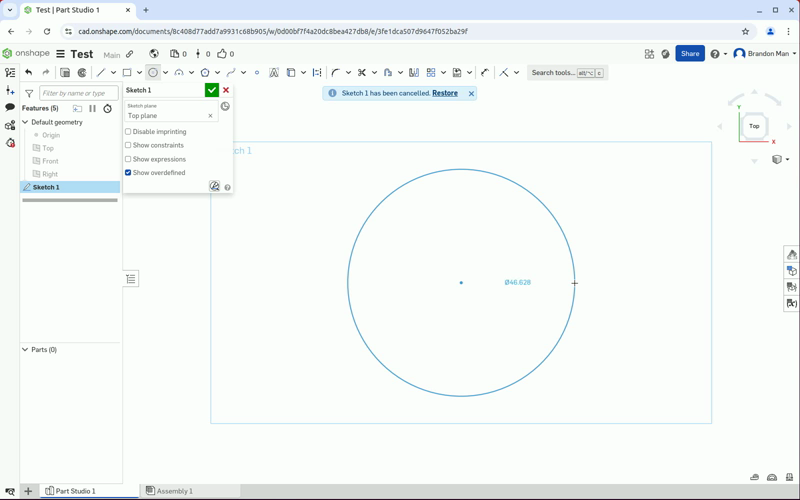
key(esc)
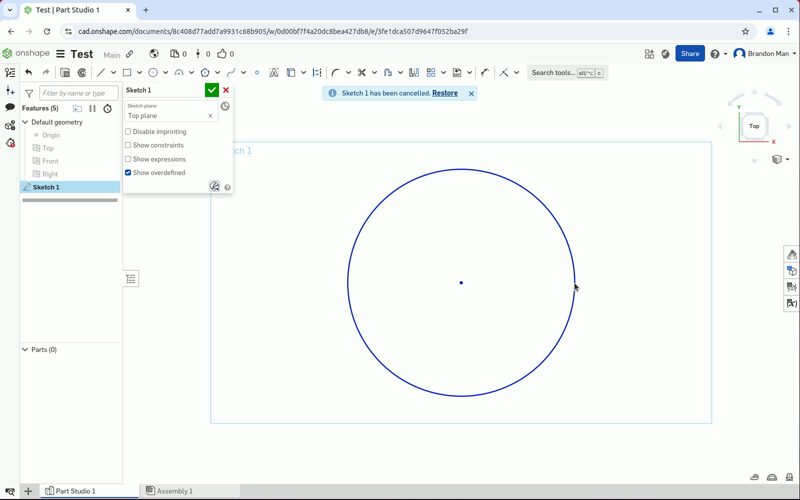
key(c)
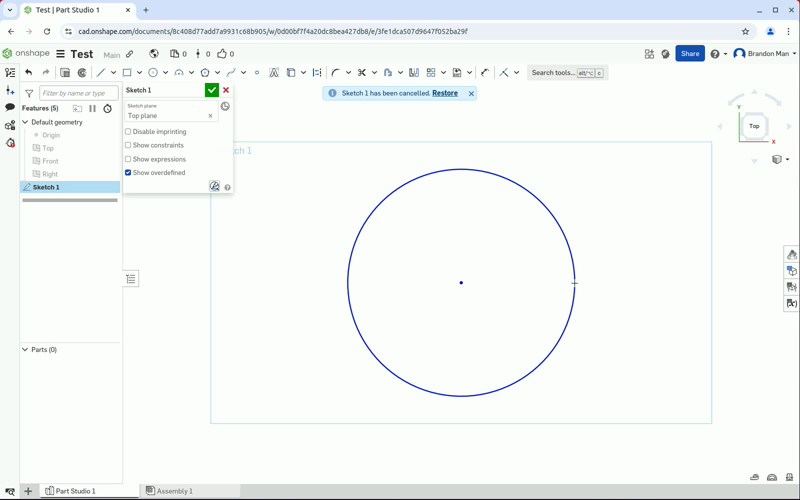
key_down(shift)
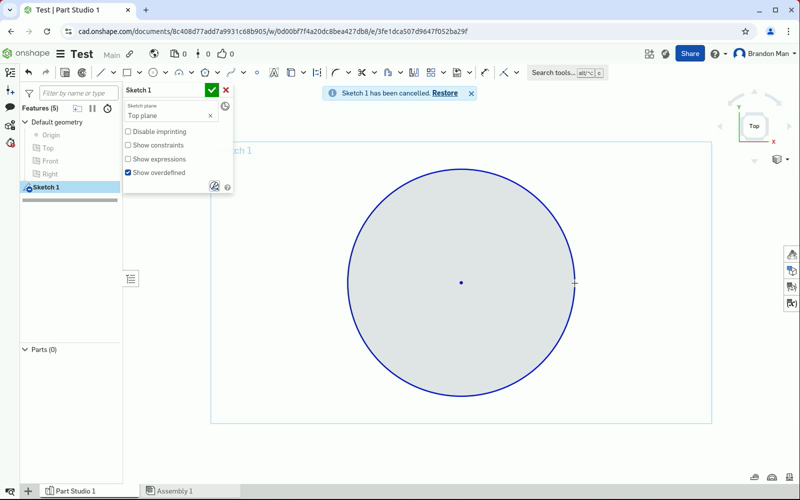
mouse_move(461, 282)
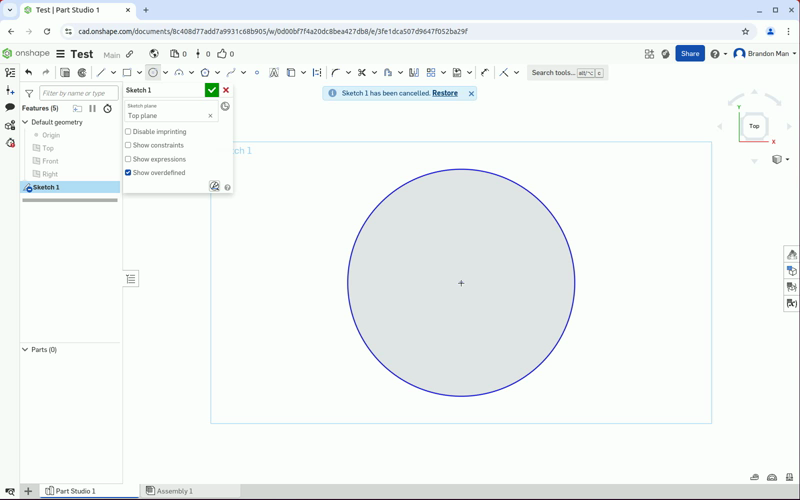
click(461, 282)
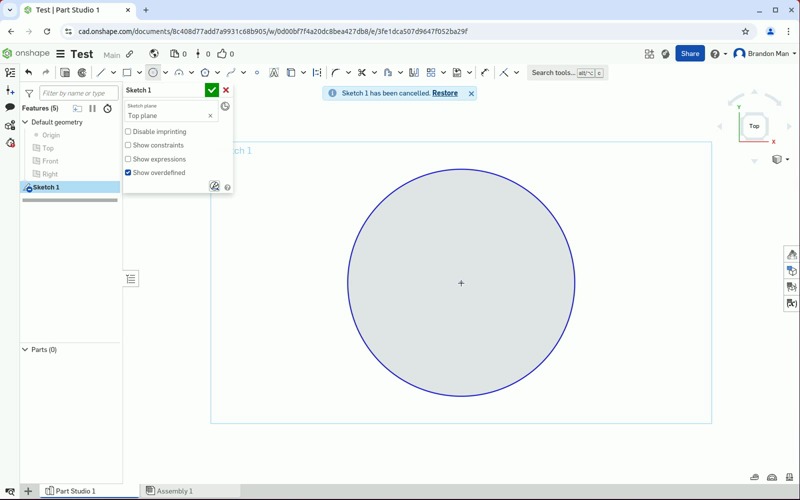
key_up(shift)
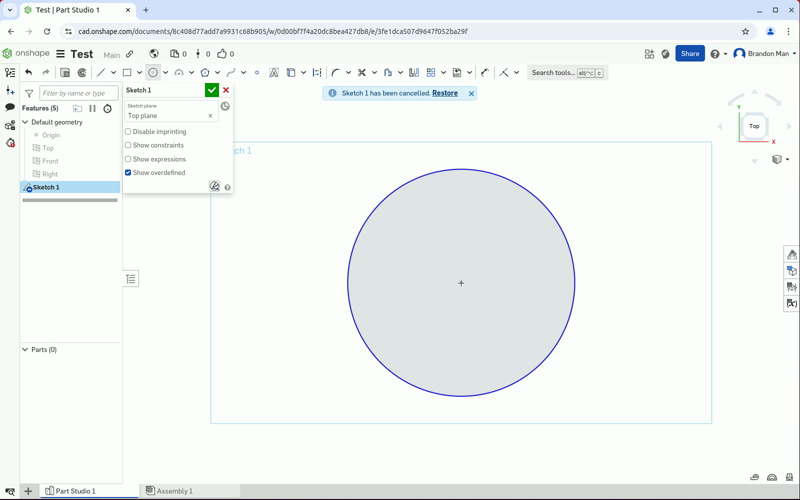
mouse_move(553, 282)
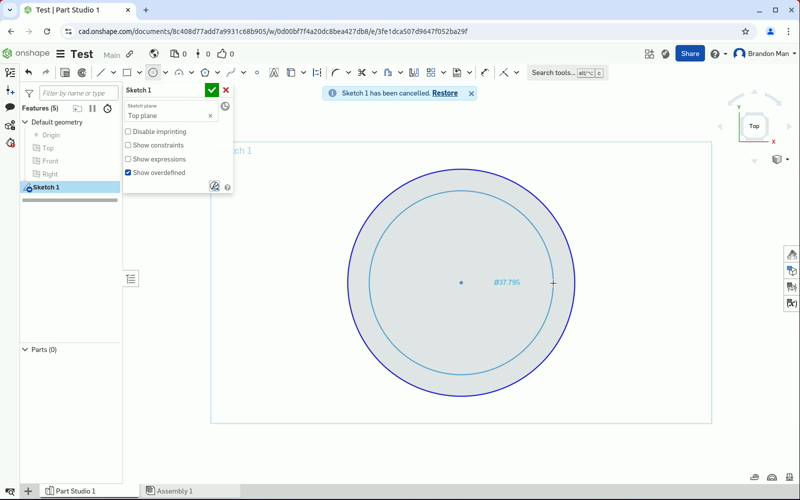
click(553, 282)
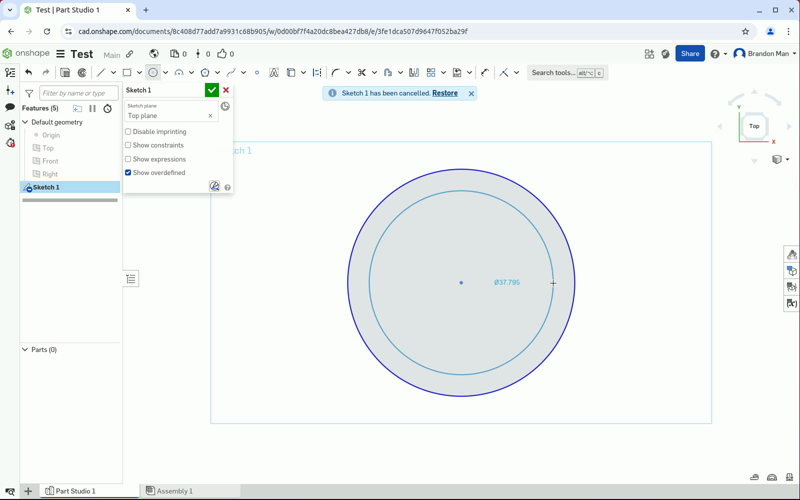
key(esc)
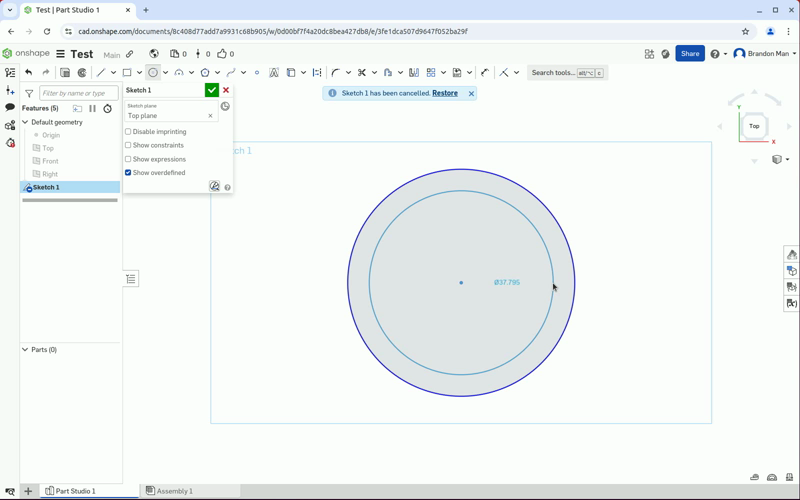
mouse_move(561, 257)
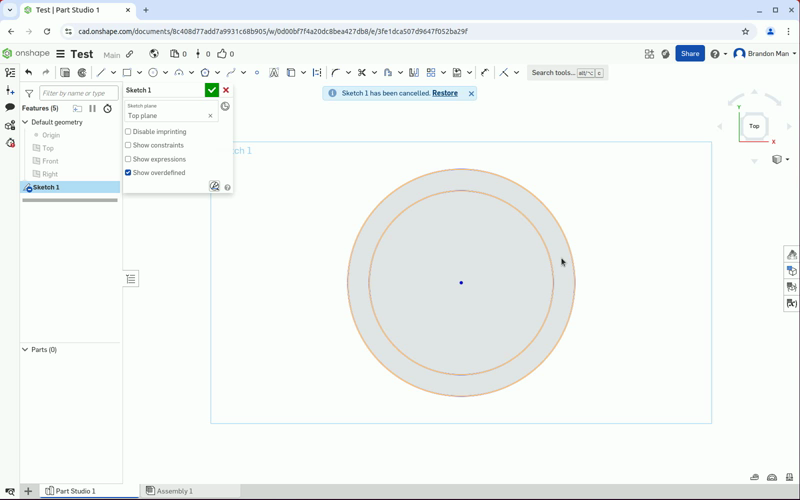
click(561, 257)
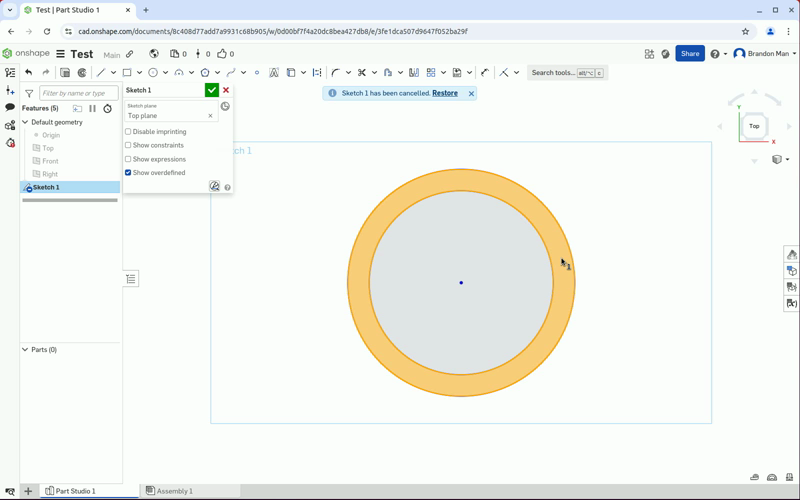
mouse_move(73, 352)
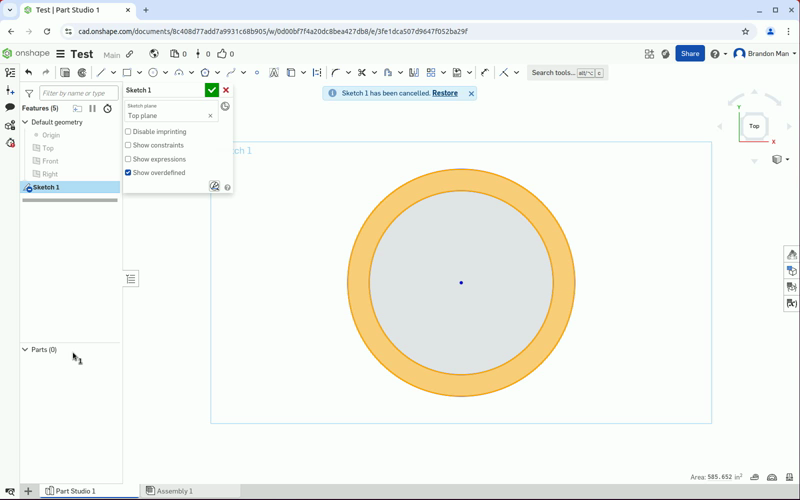
key(shift+y)
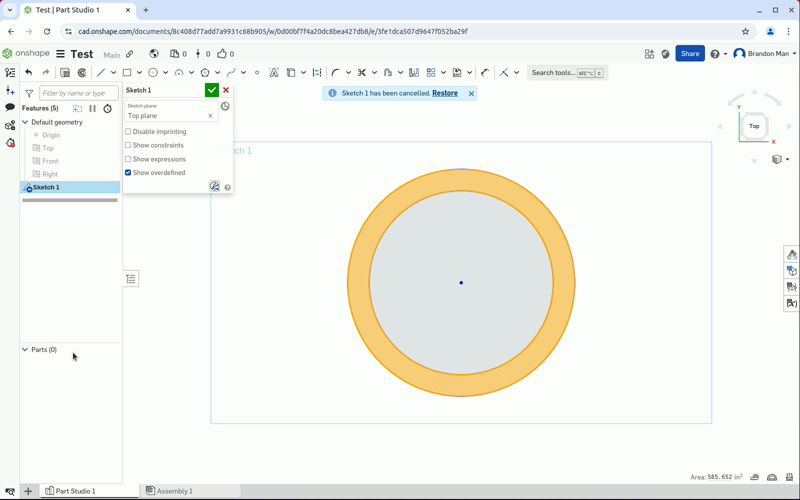
key(shift+e)
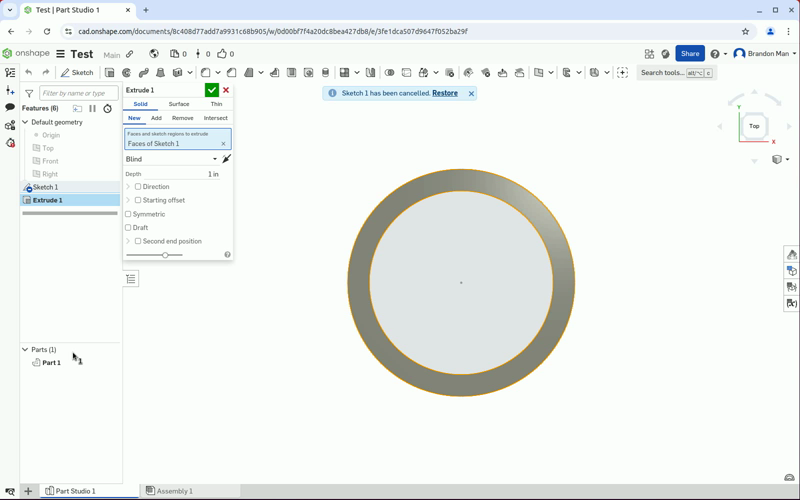
mouse_move(143, 106)
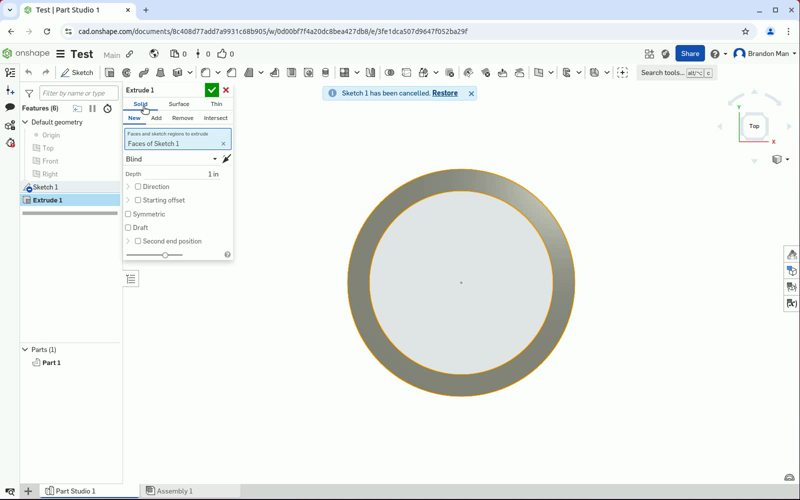
click(143, 106)
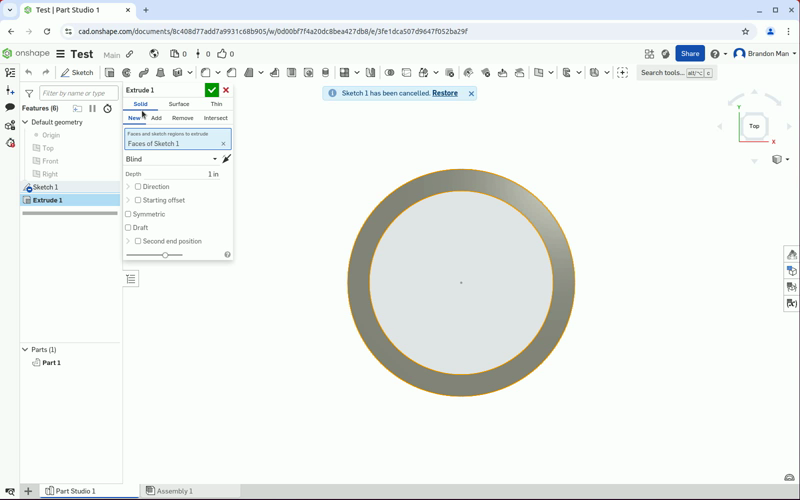
mouse_move(137, 120)
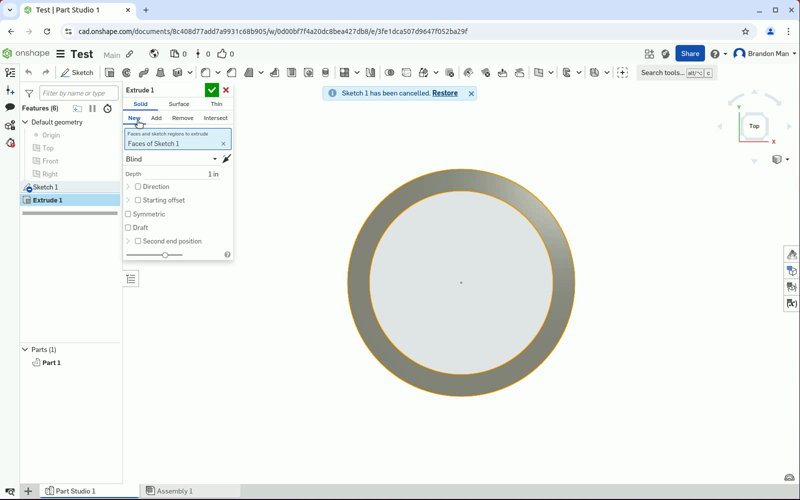
click(137, 120)
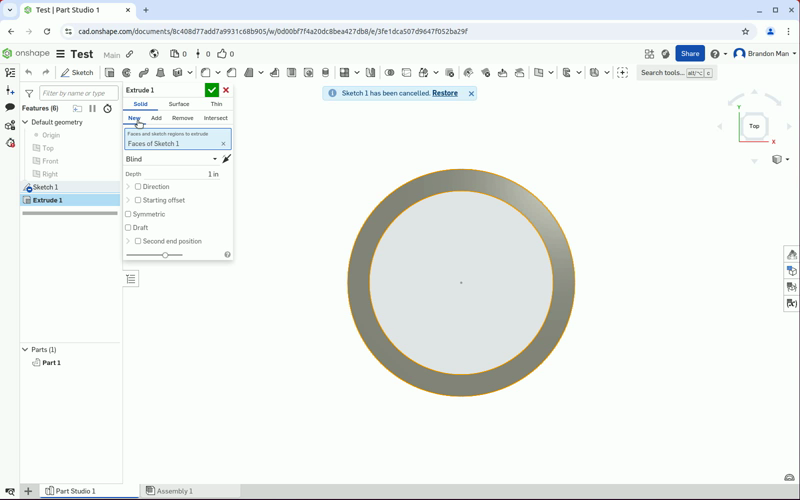
key(tab, 4)
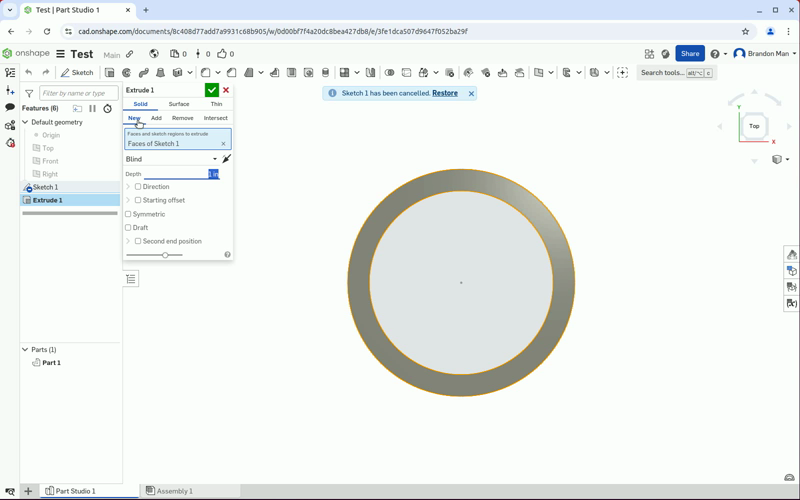
text(1.444)
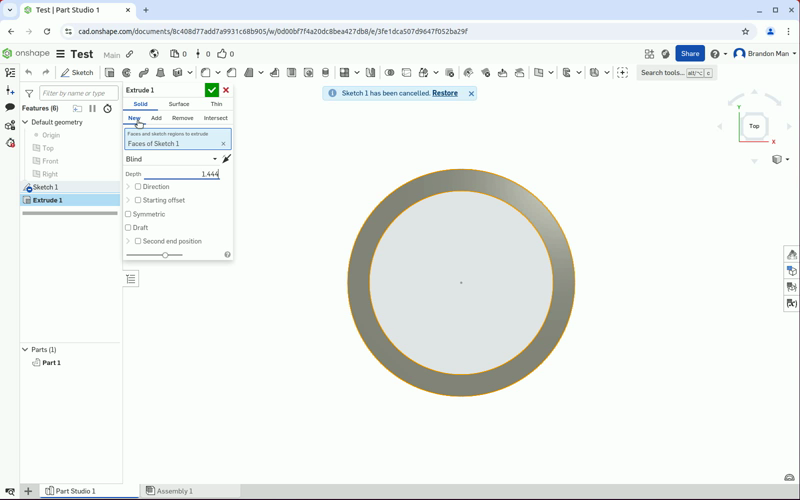
key(enter)
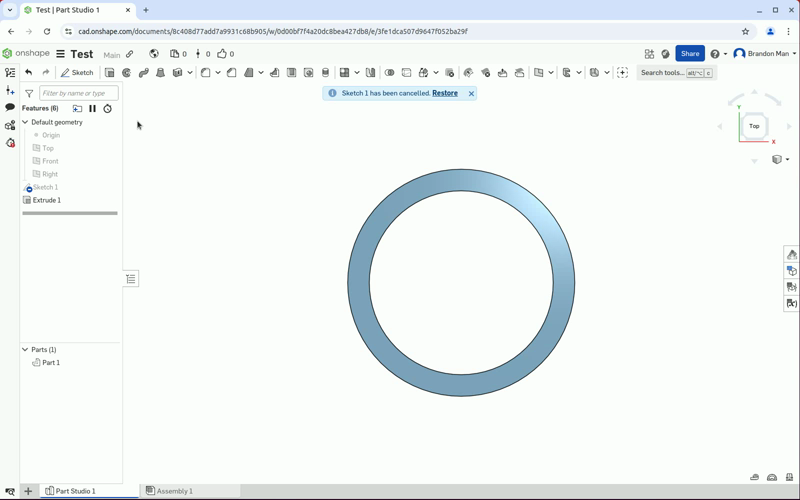
key(shift+h)
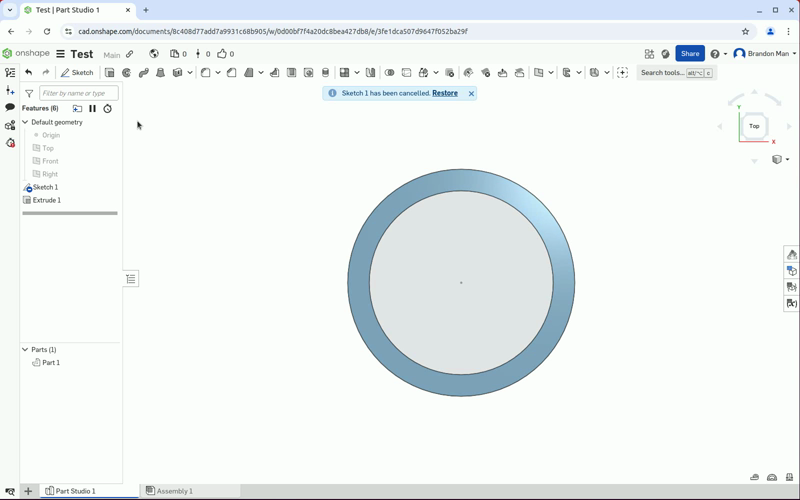
key(shift+h)
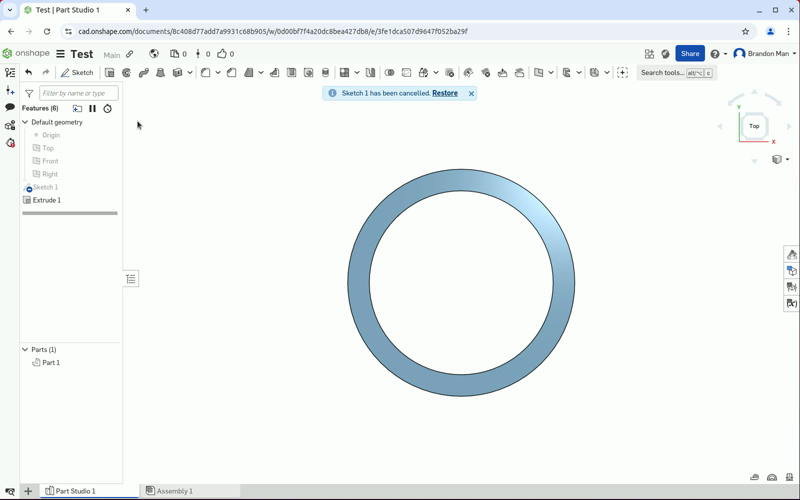
mouse_move(73, 189)
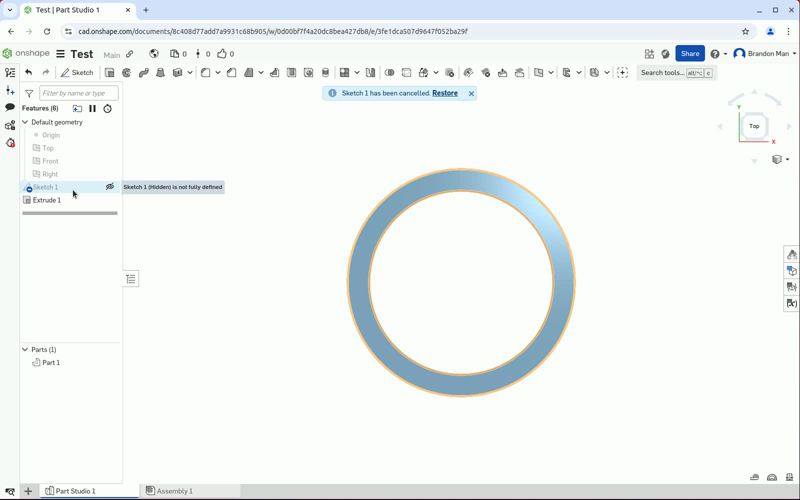
click(73, 189)
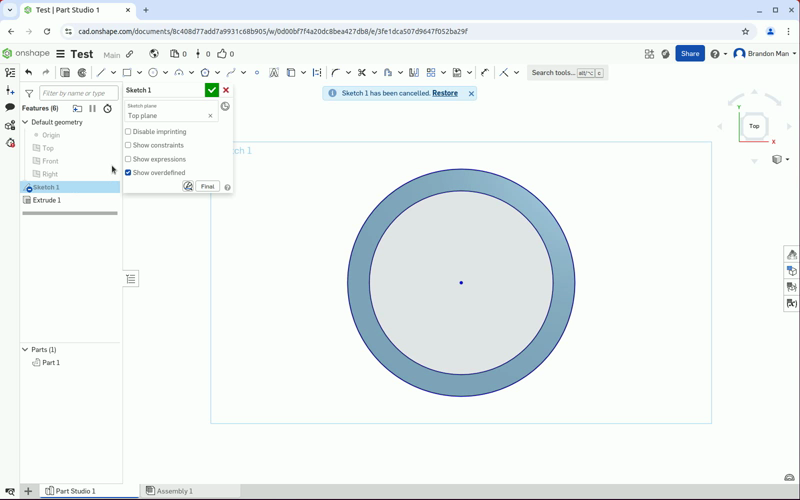
mouse_move(229, 92)
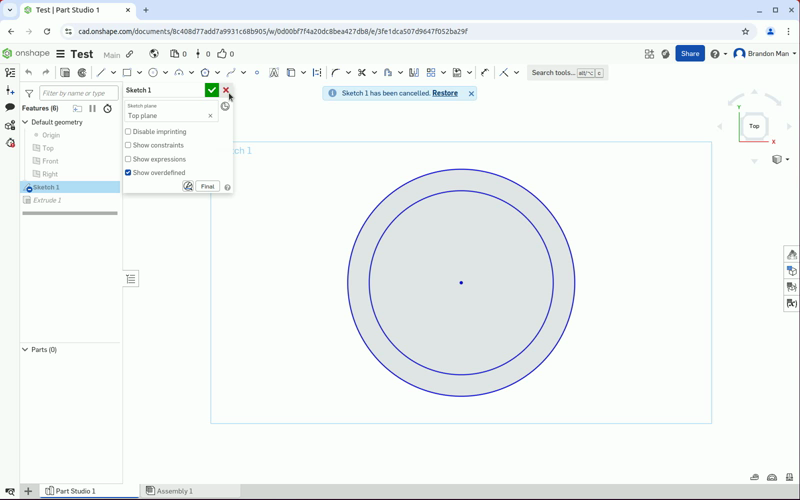
click(229, 92)
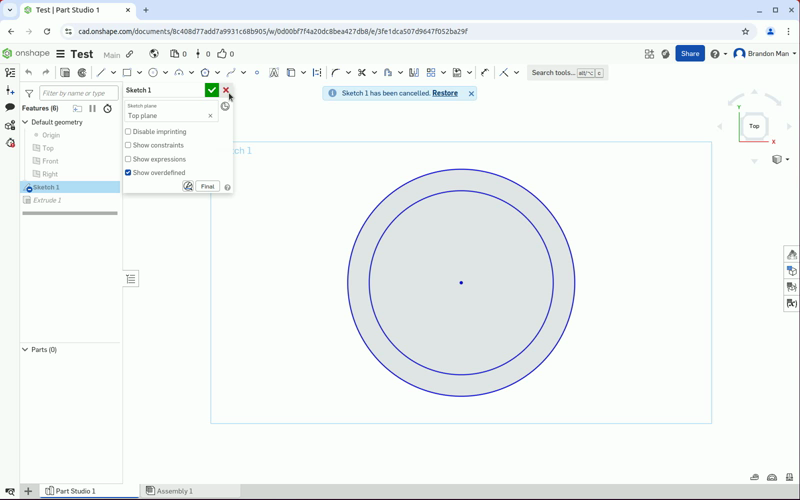
key(shift+s)
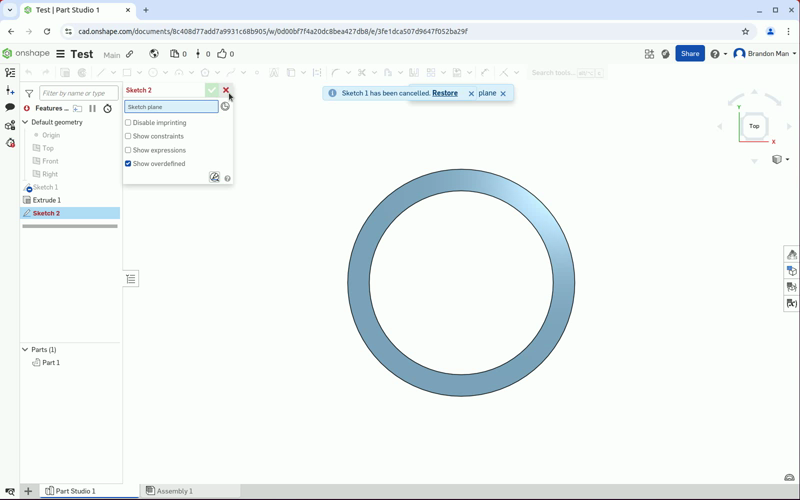
mouse_move(73, 150)
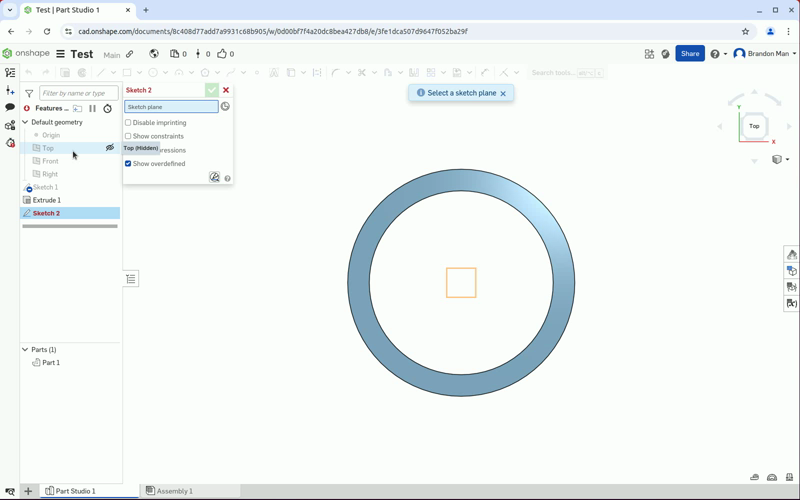
click(73, 150)
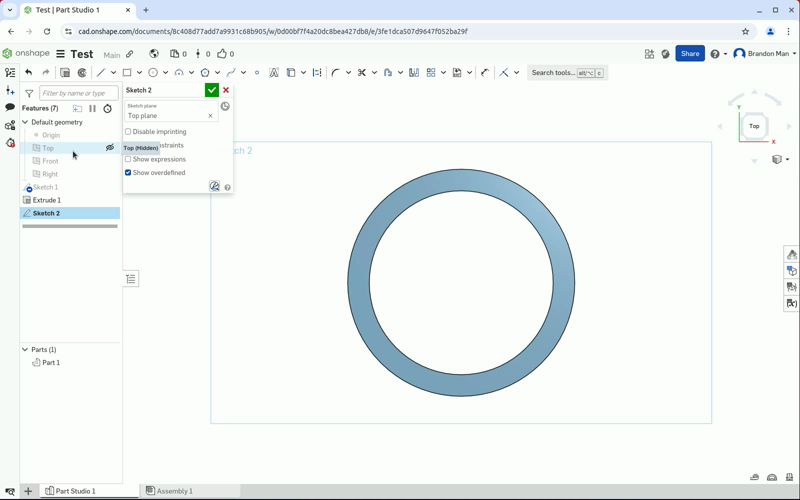
mouse_move(73, 352)
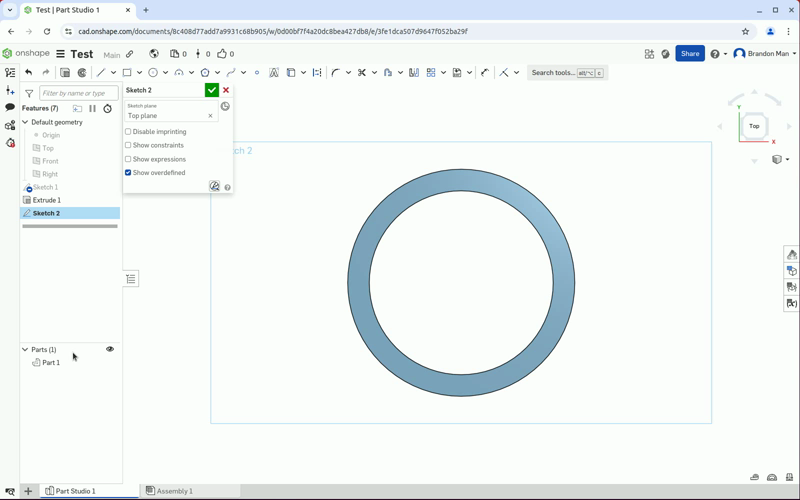
key(y)
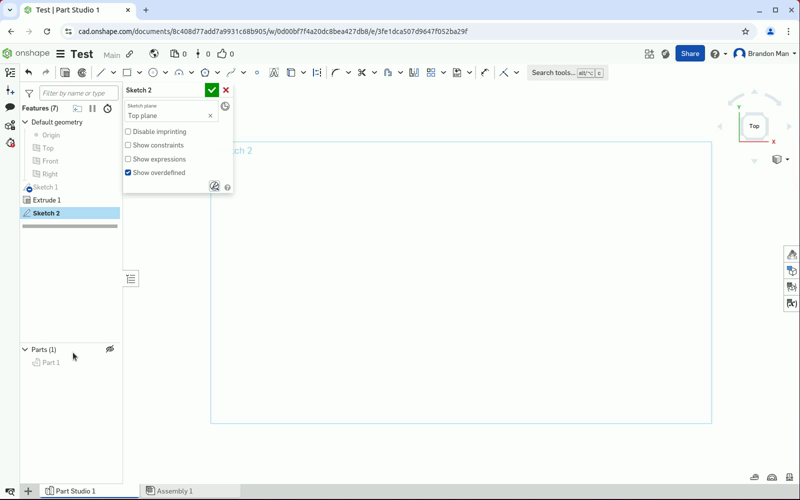
key(c)
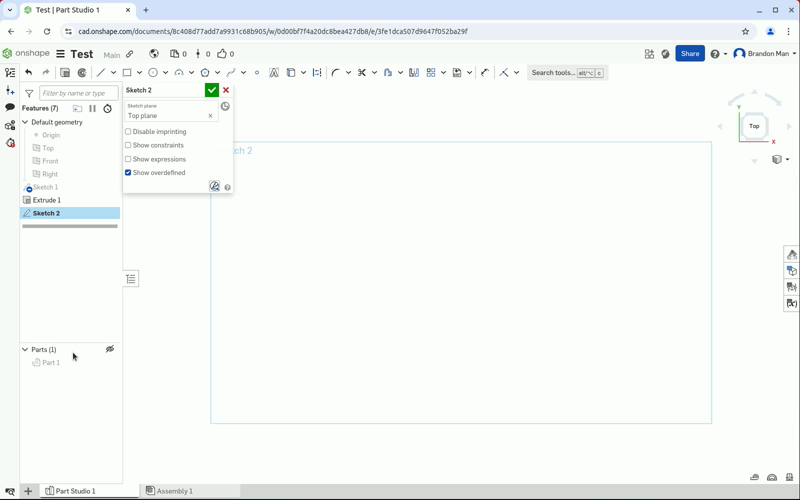
key_down(shift)
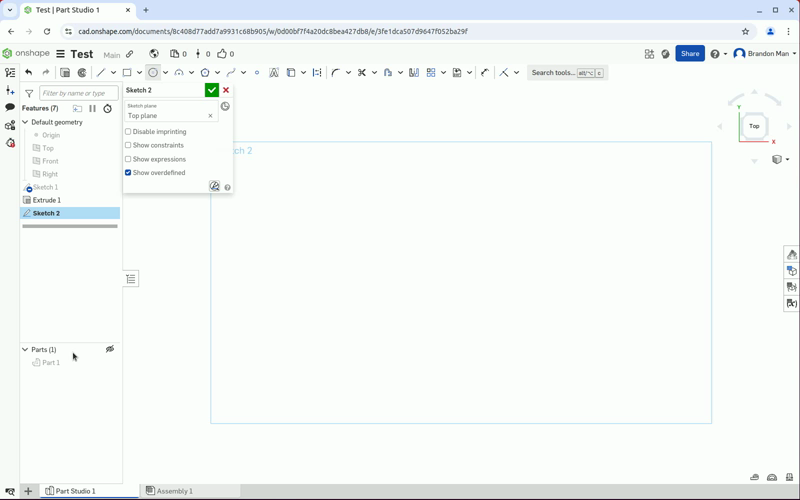
mouse_move(460, 282)
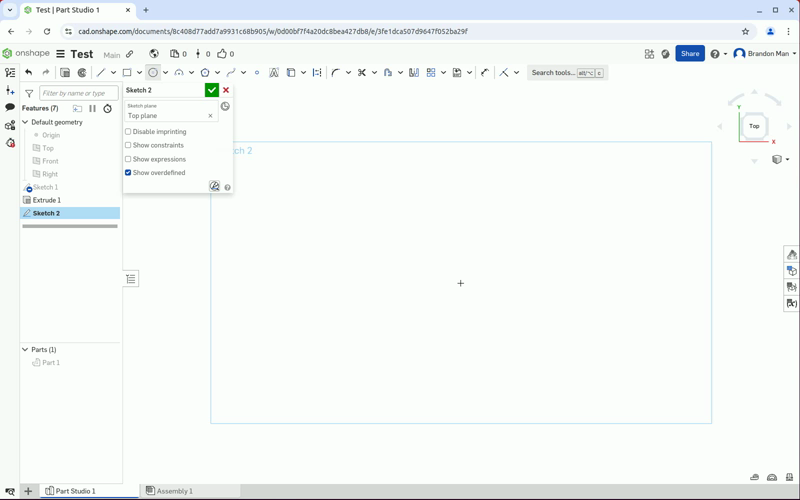
click(460, 282)
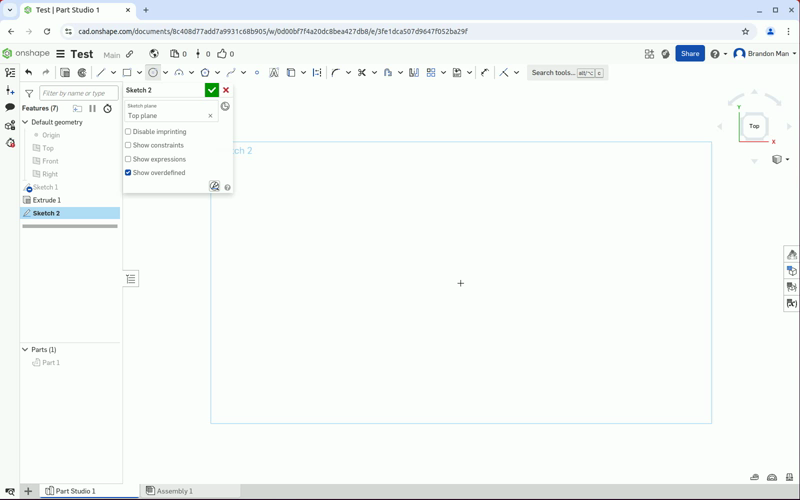
key_up(shift)
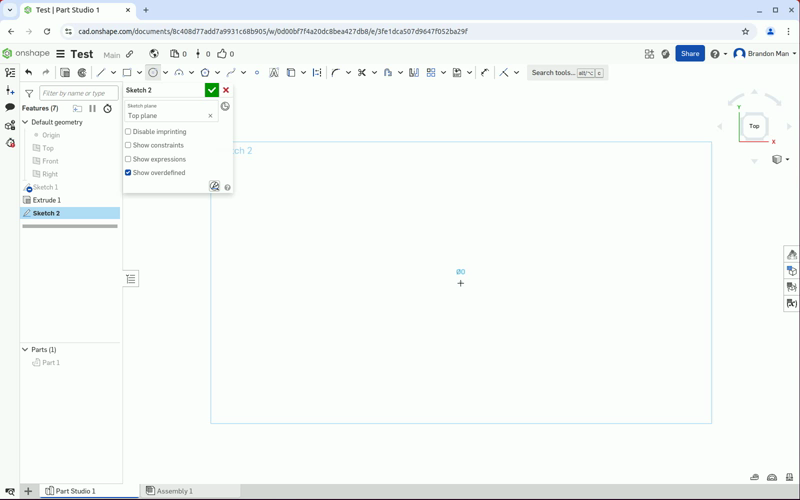
mouse_move(473, 282)
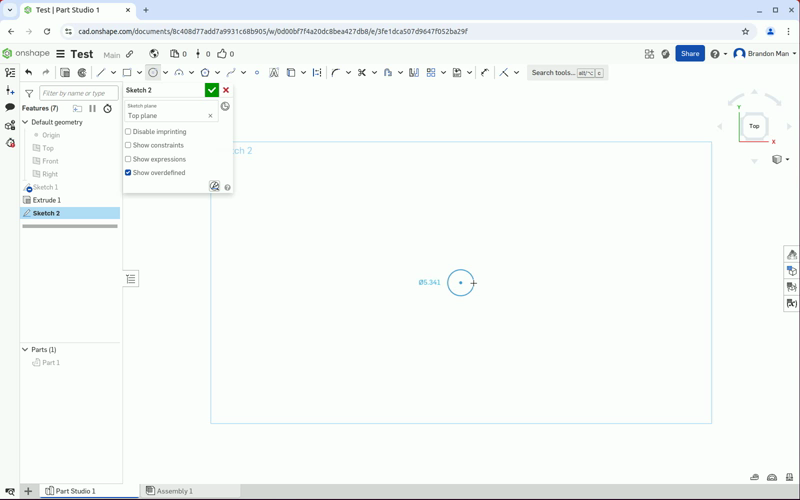
click(473, 282)
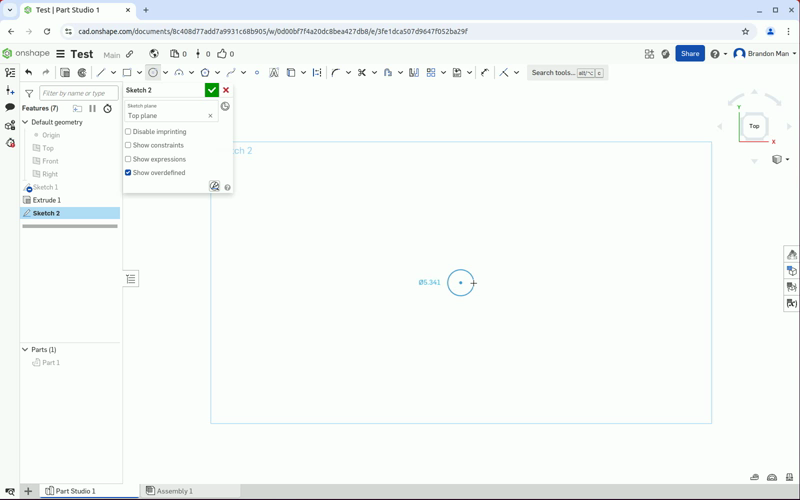
key(esc)
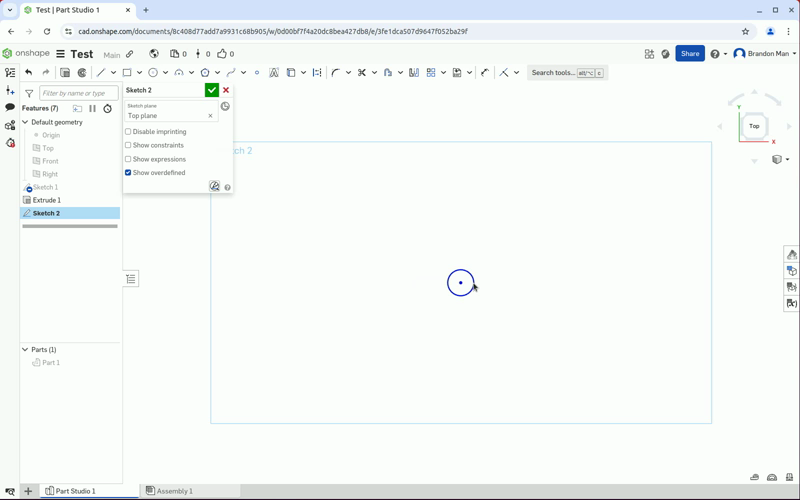
key(c)
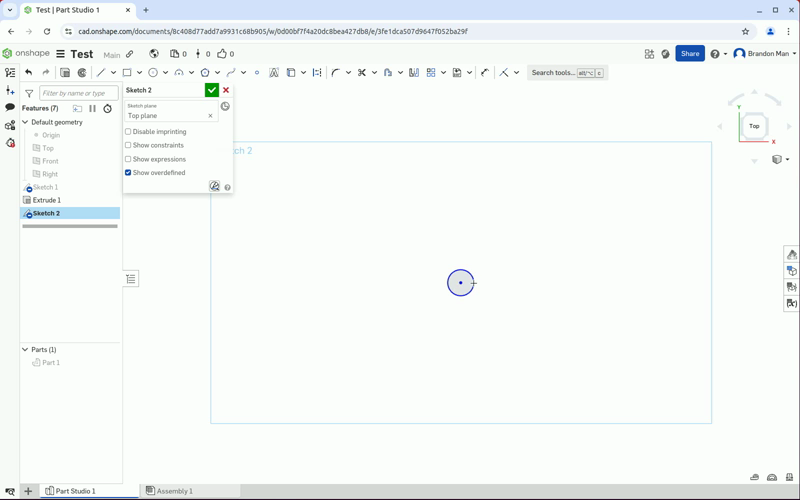
key_down(shift)
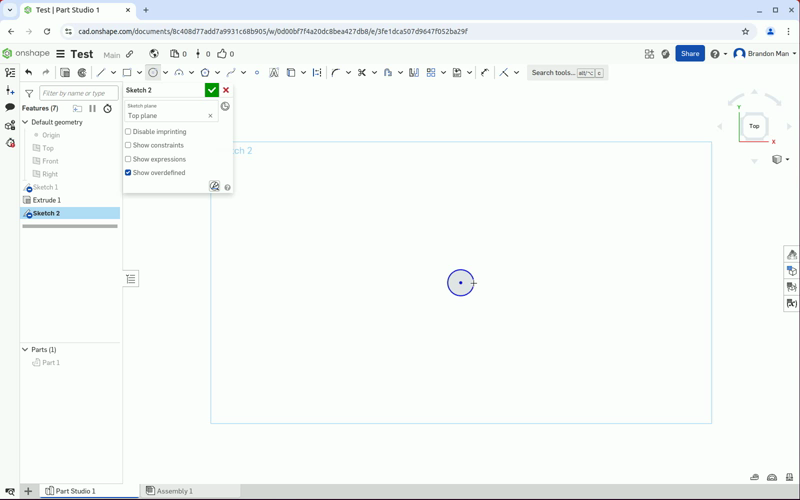
mouse_move(460, 282)
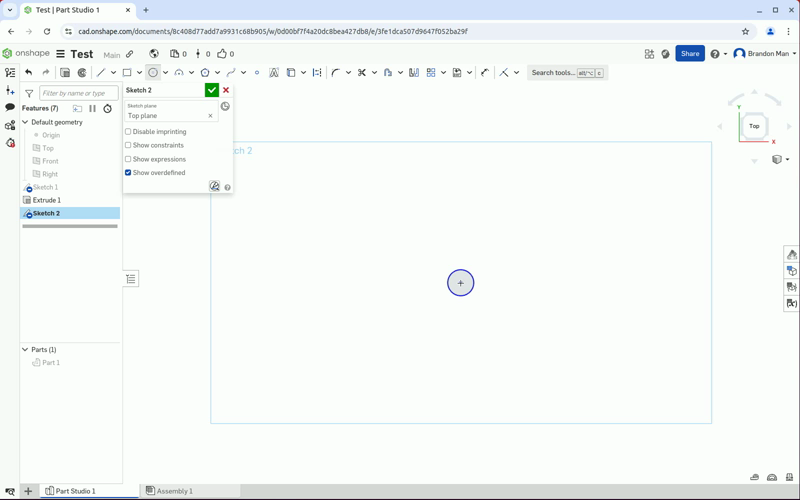
click(460, 282)
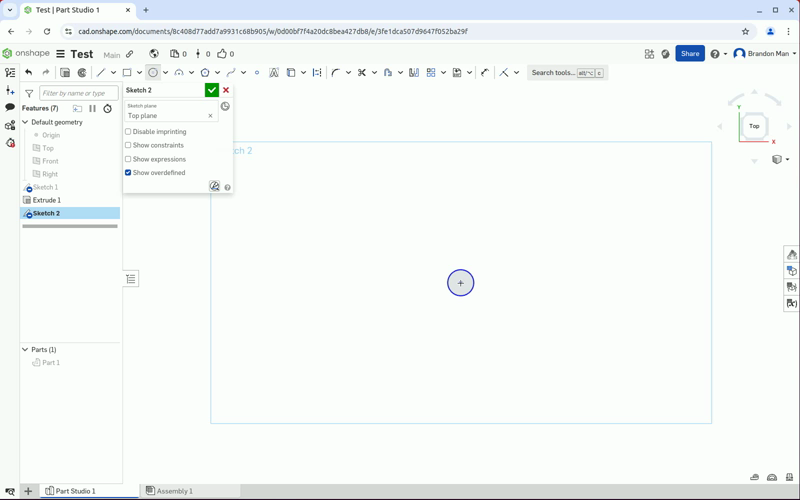
key_up(shift)
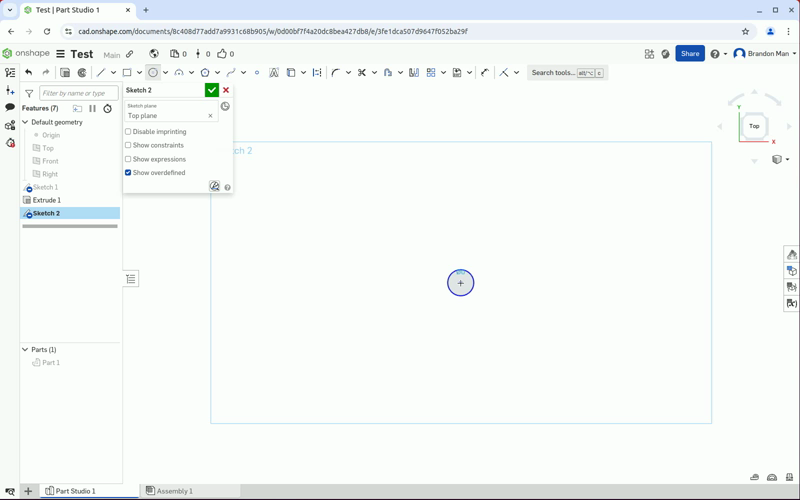
mouse_move(466, 282)
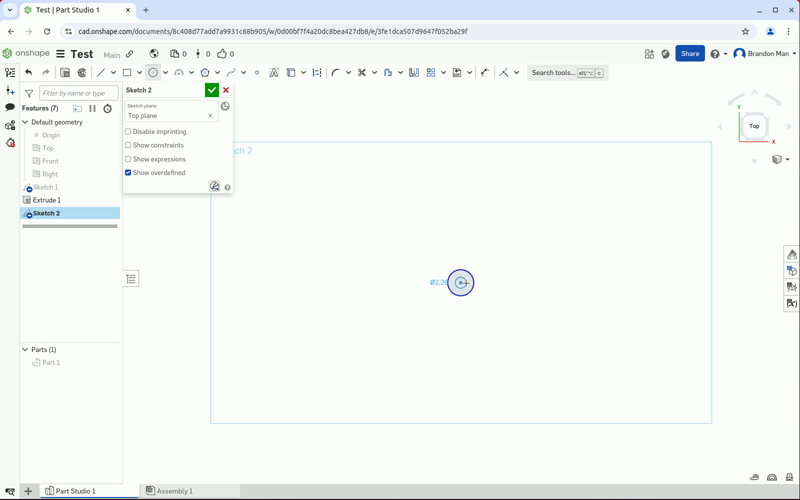
click(466, 282)
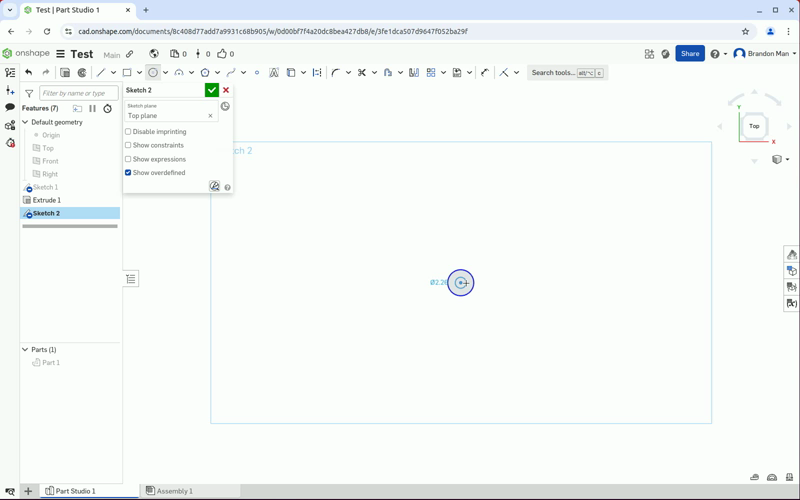
key(esc)
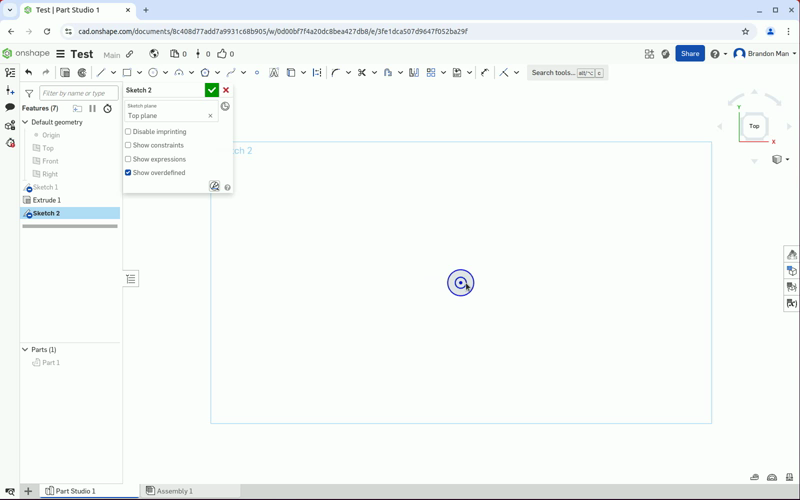
mouse_move(465, 274)
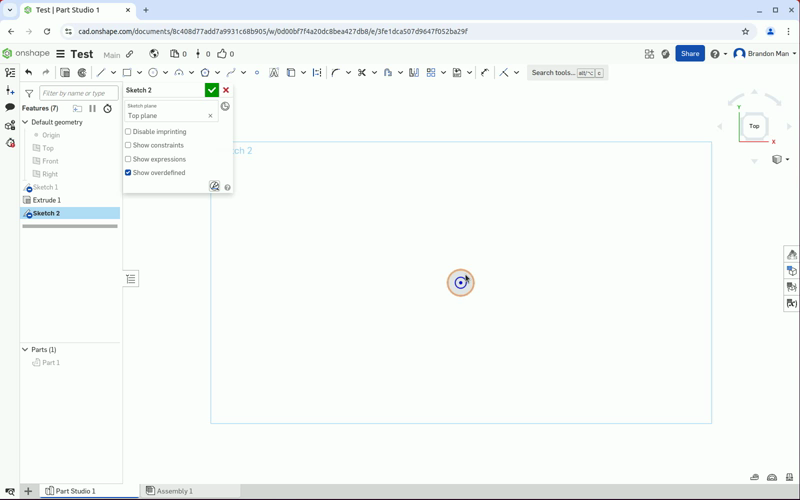
scroll(6)
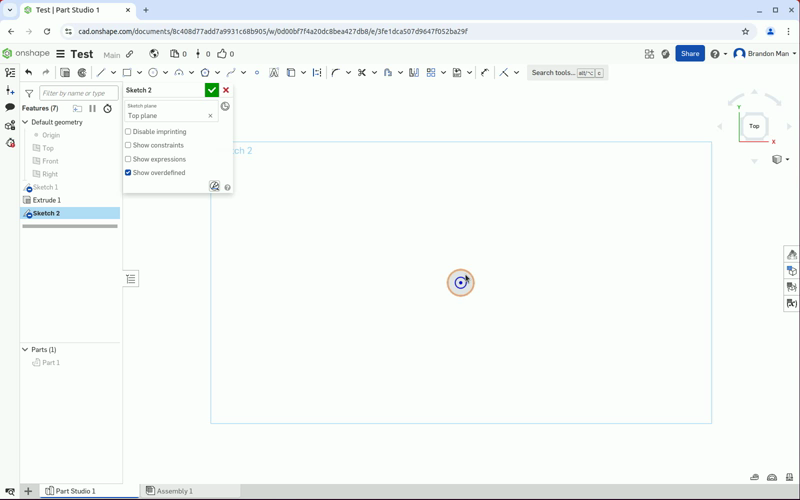
scroll(6)
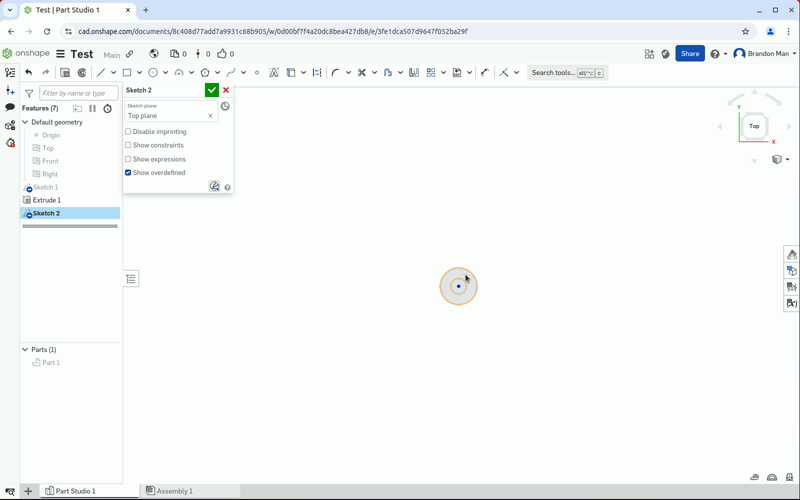
scroll(6)
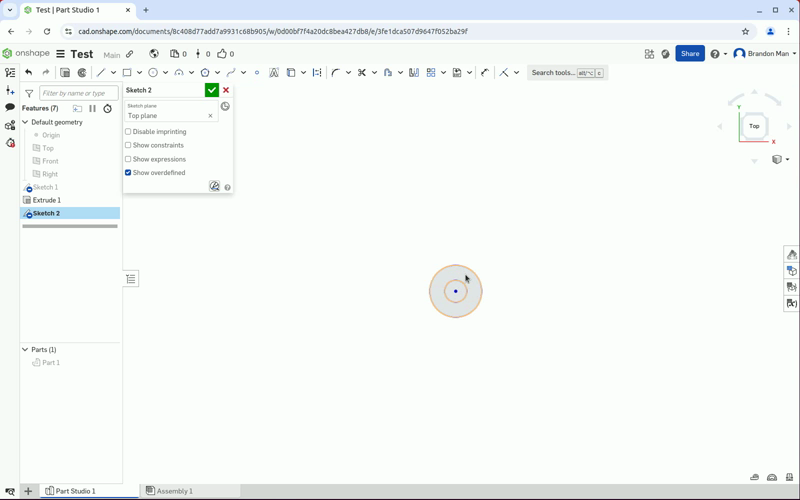
scroll(6)
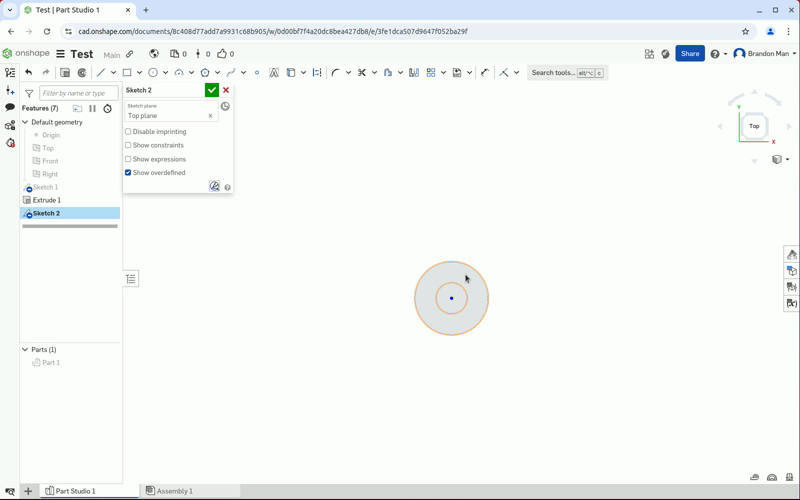
scroll(6)
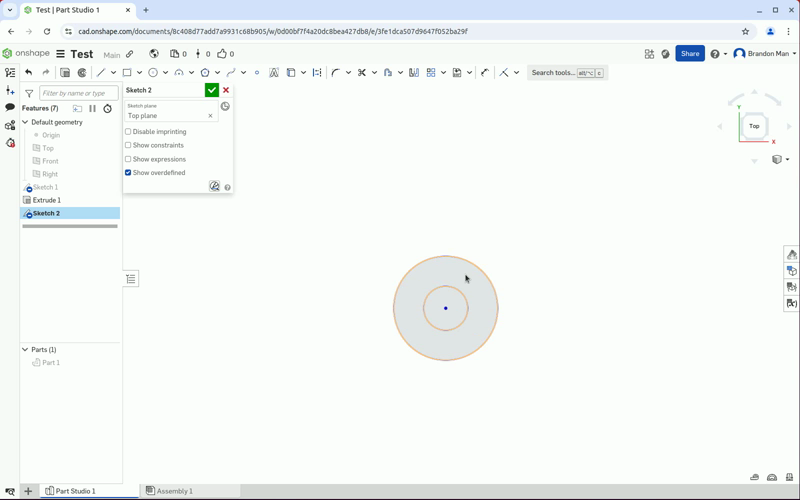
scroll(6)
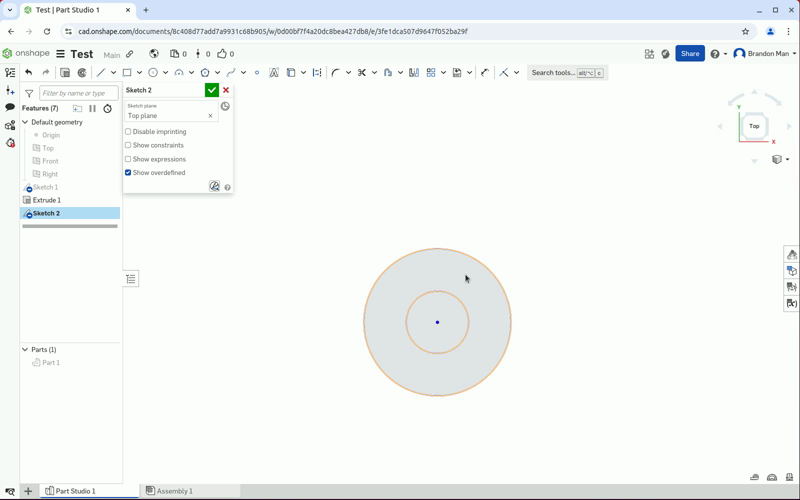
scroll(6)
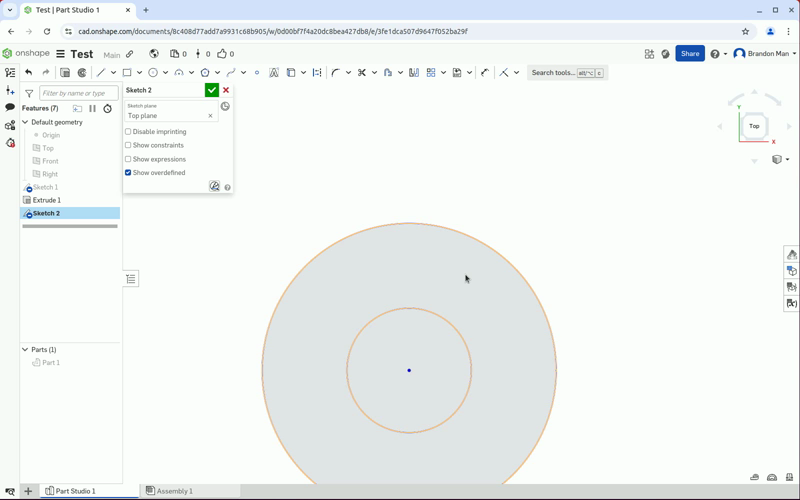
click(465, 274)
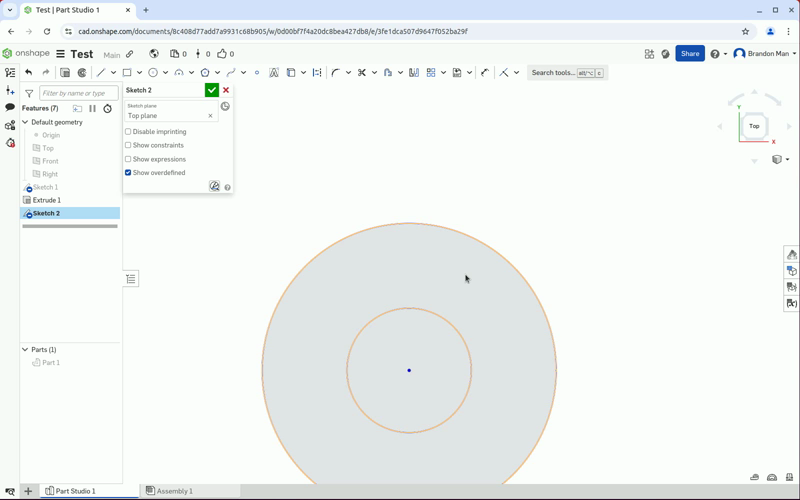
scroll(-6)
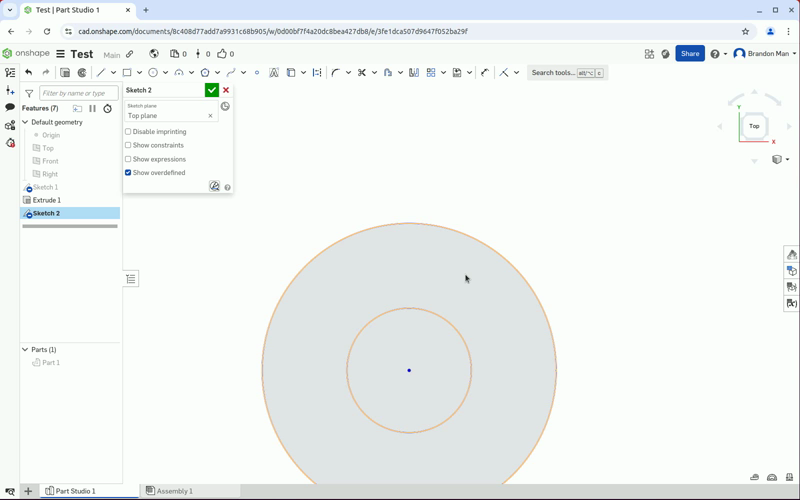
scroll(-6)
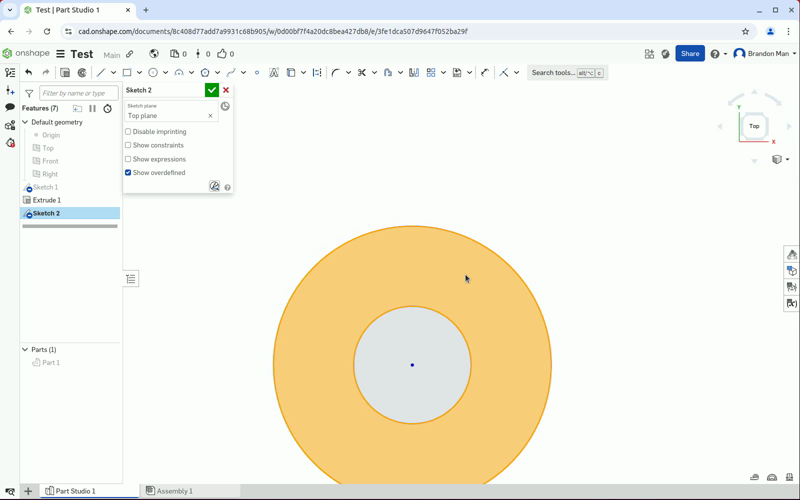
scroll(-6)
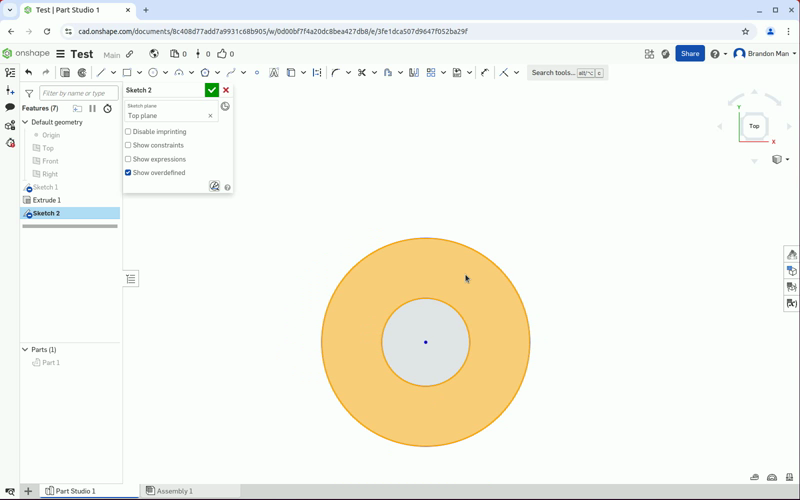
scroll(-6)
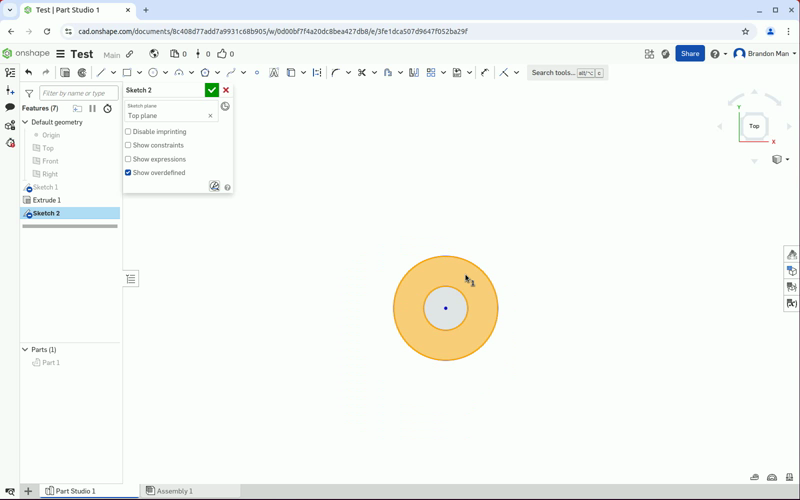
scroll(-6)
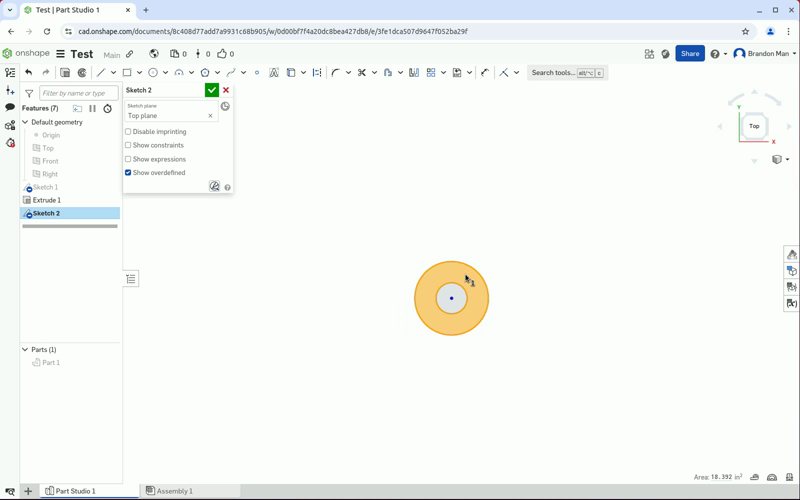
scroll(-6)
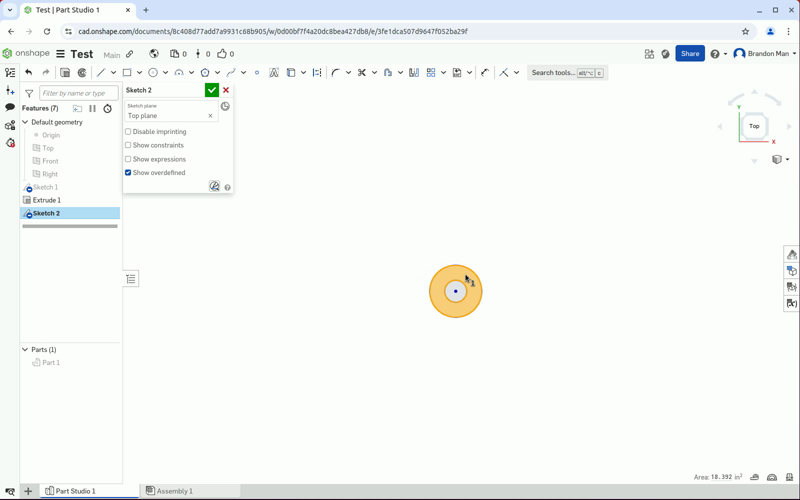
scroll(-6)
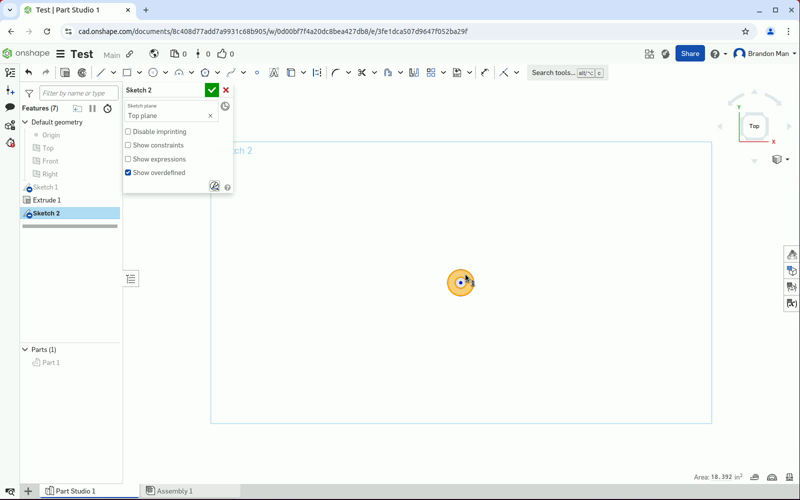
mouse_move(73, 352)
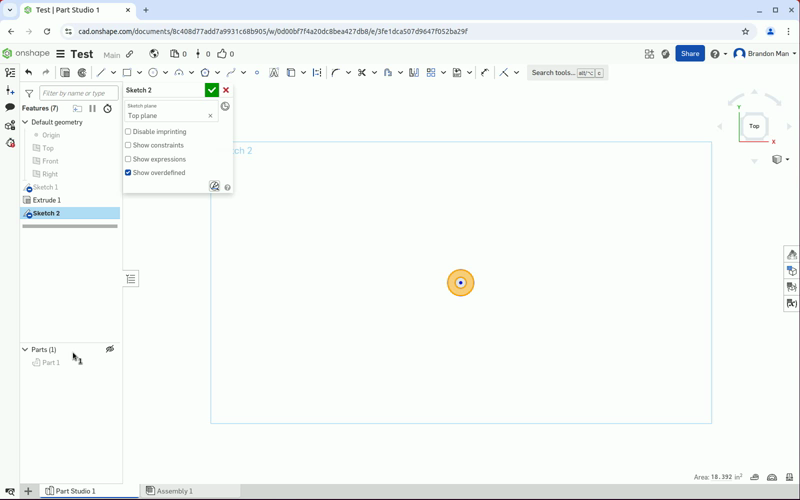
key(shift+y)
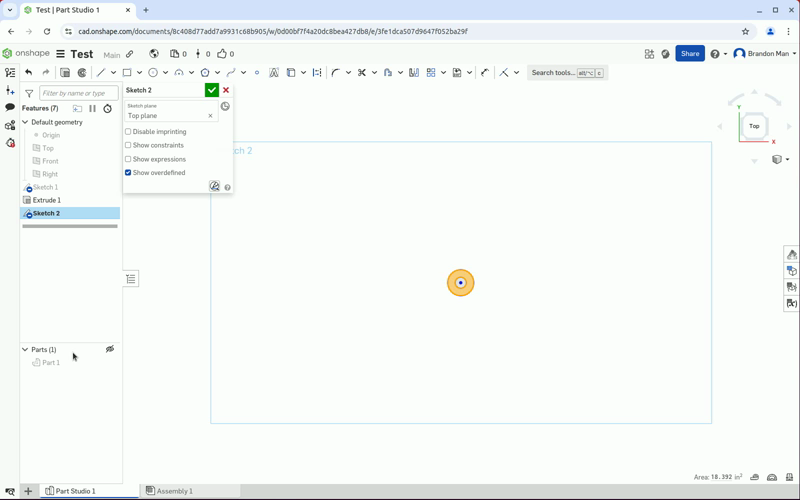
key(shift+e)
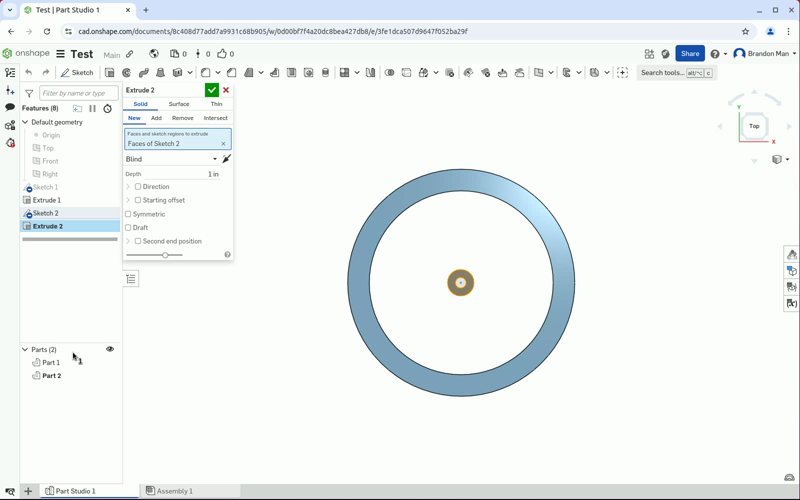
mouse_move(143, 106)
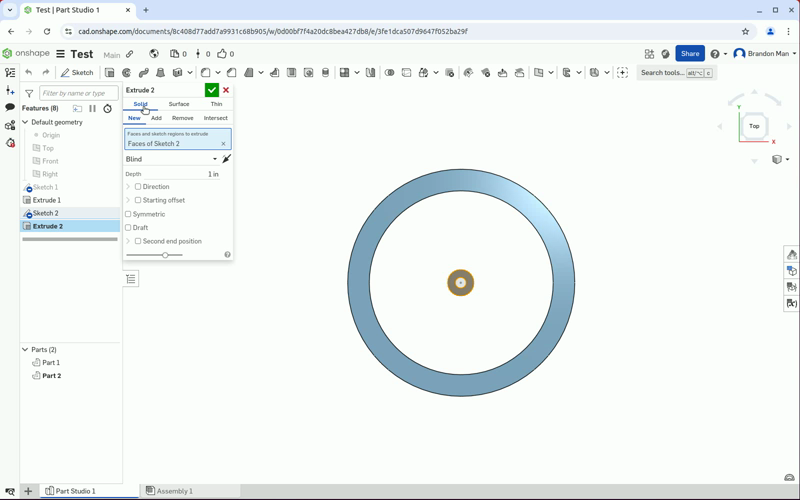
click(143, 106)
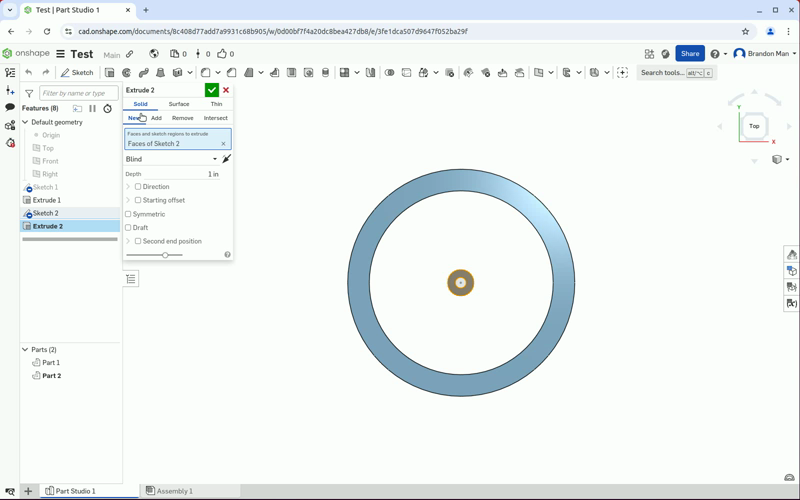
mouse_move(137, 120)
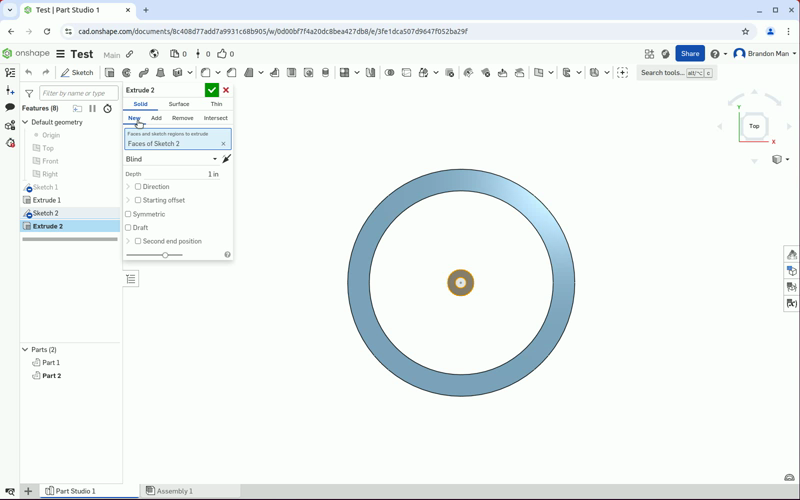
click(137, 120)
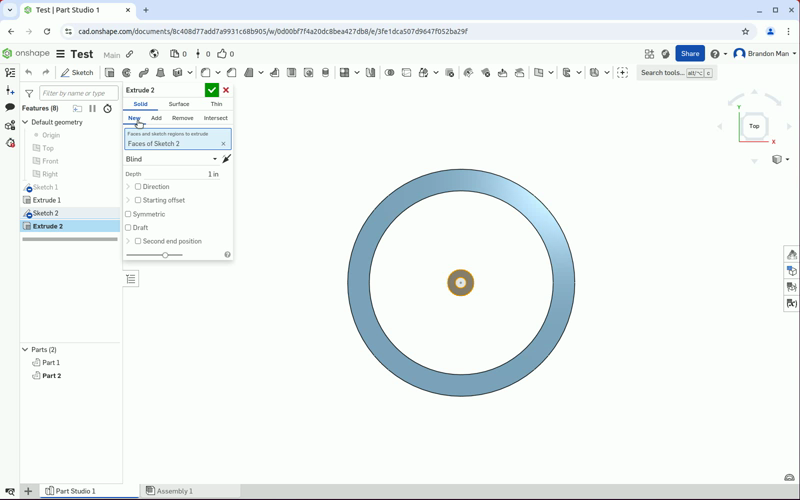
key(tab, 4)
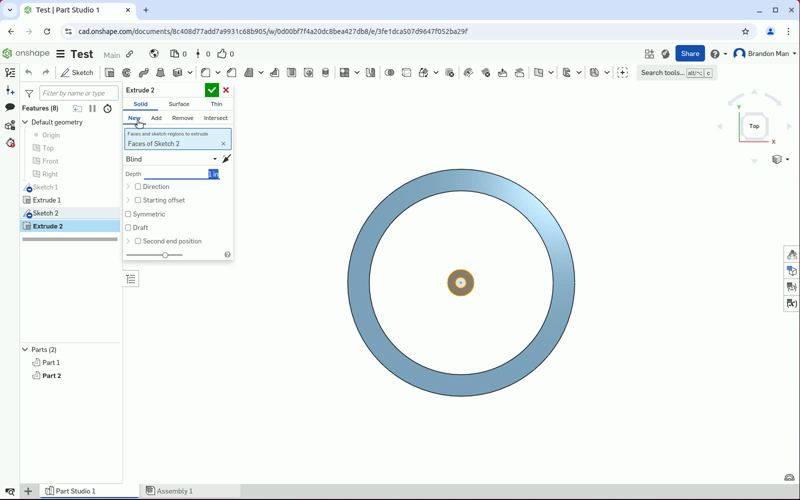
text(1.444)
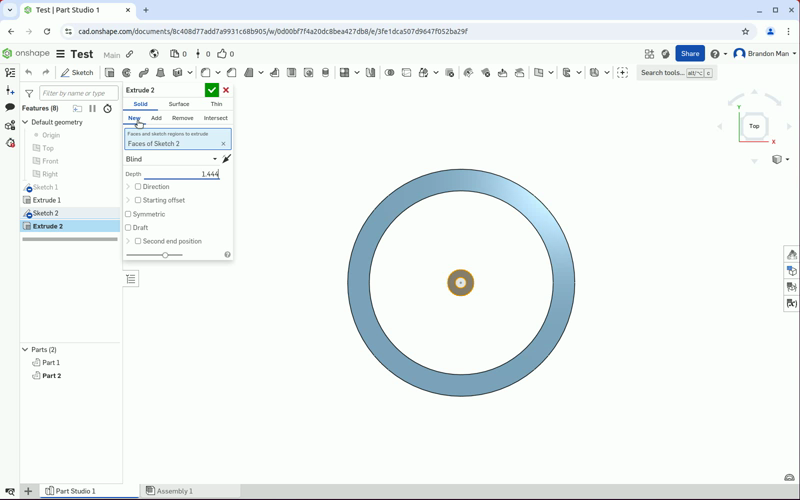
key(enter)
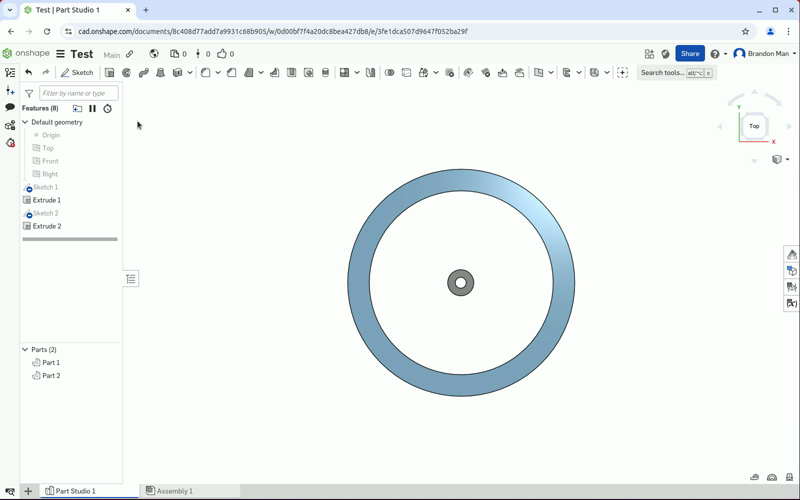
key(shift+h)
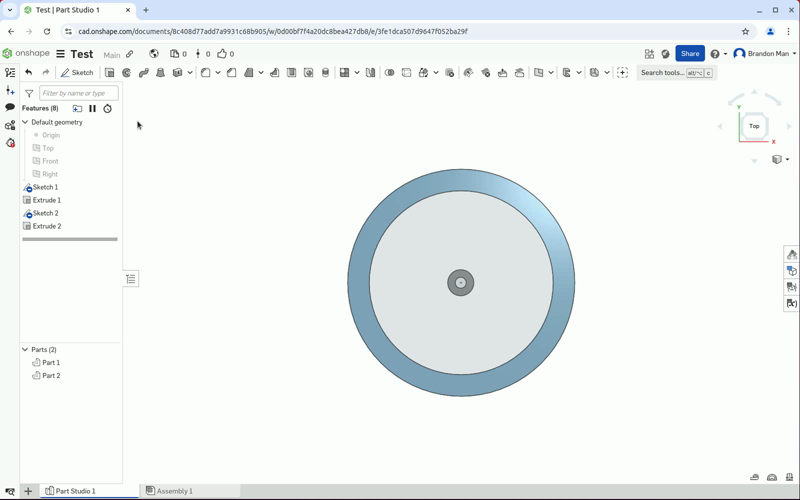
key(shift+h)
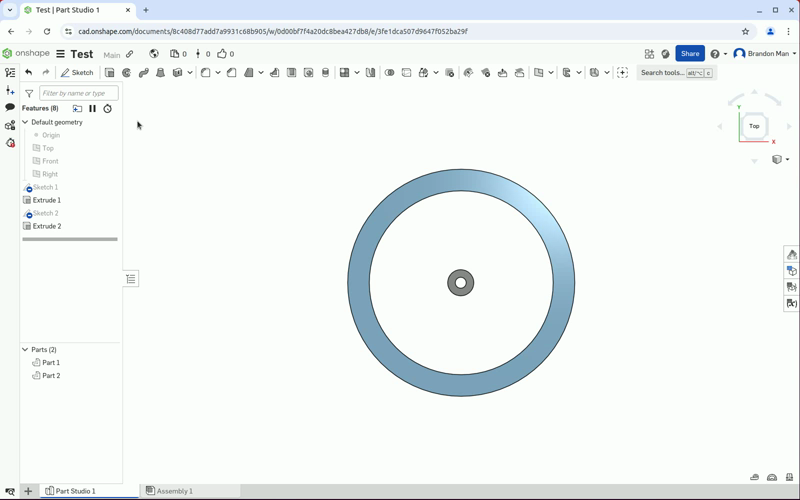
mouse_move(73, 189)
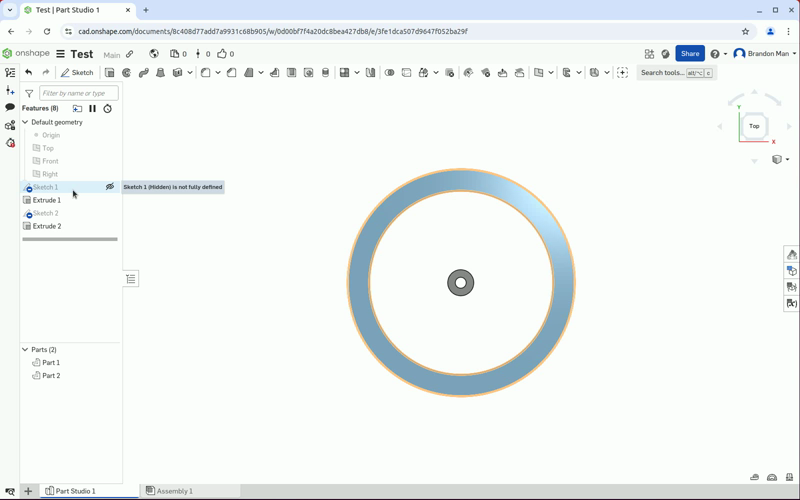
click(73, 189)
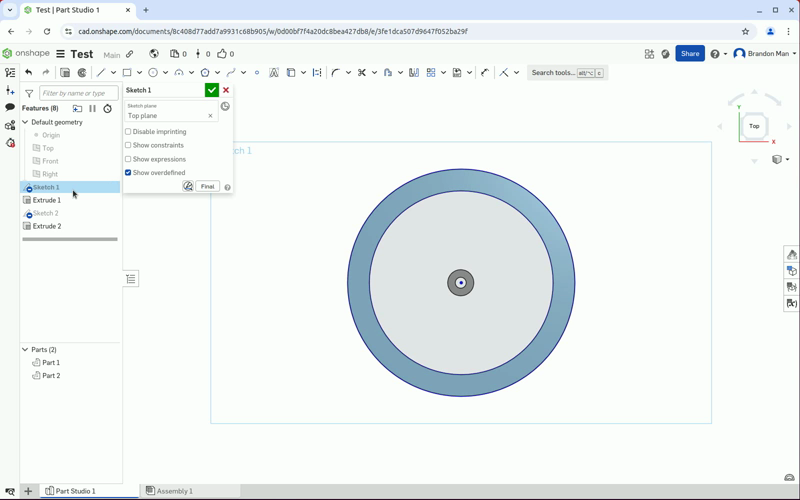
mouse_move(229, 92)
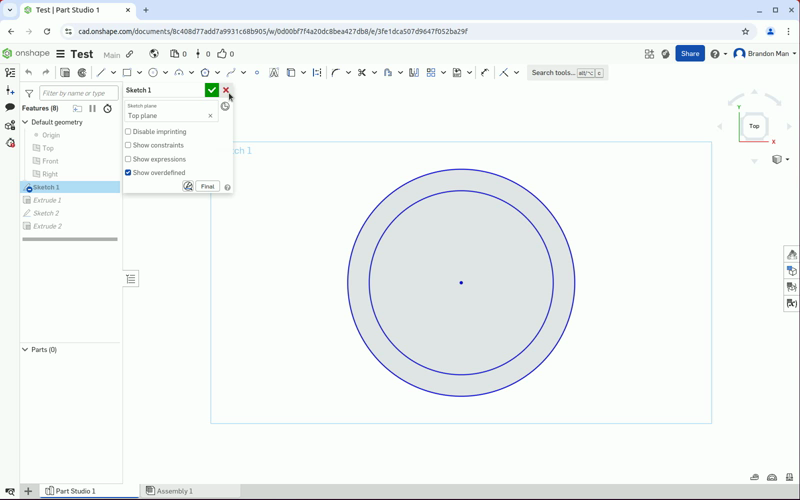
click(229, 92)
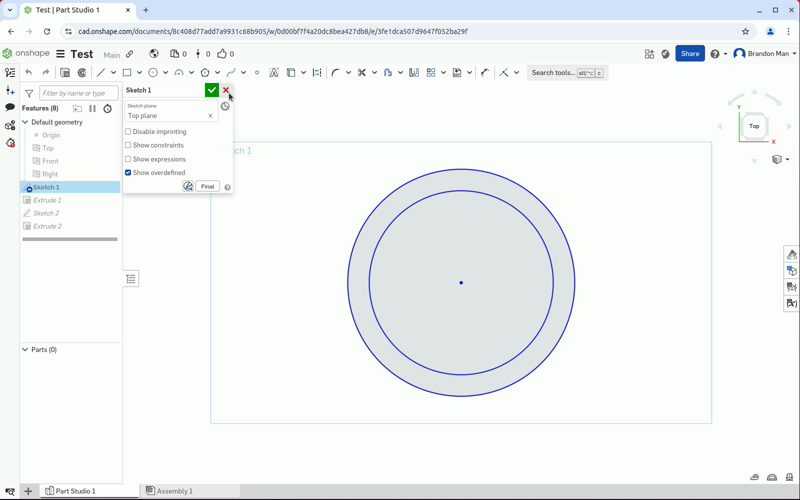
key(shift+s)
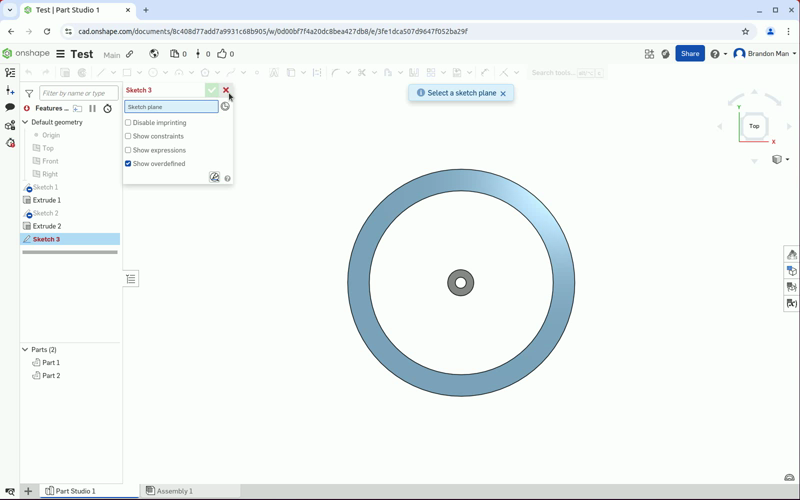
mouse_move(73, 150)
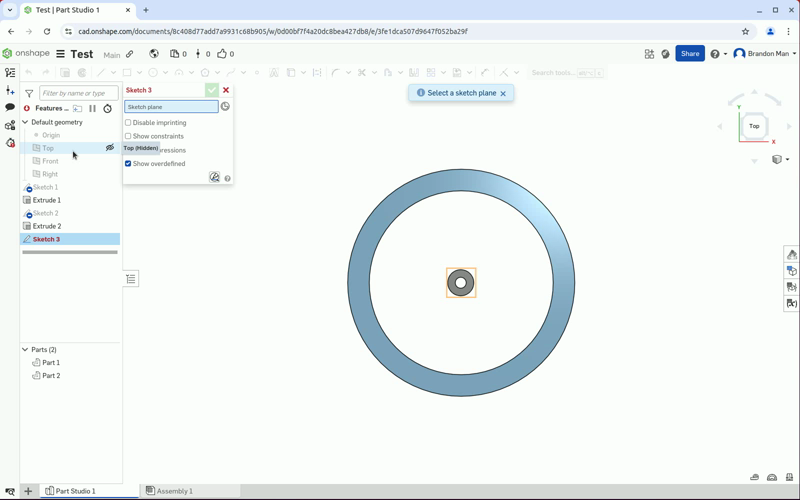
click(73, 150)
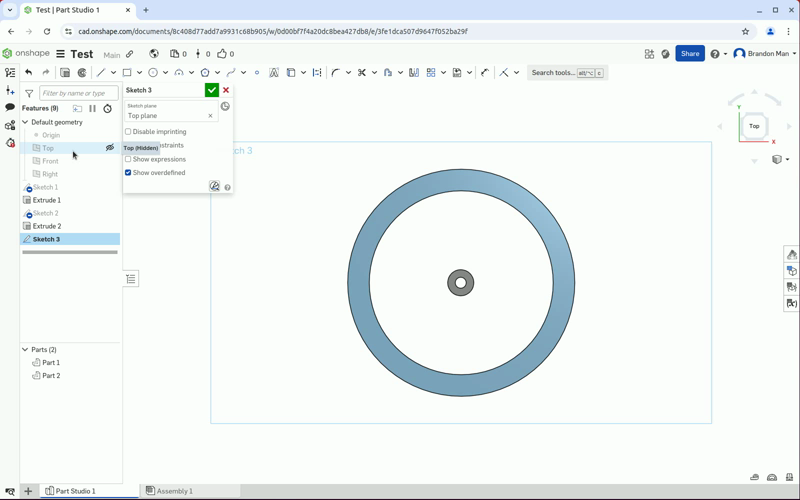
mouse_move(73, 352)
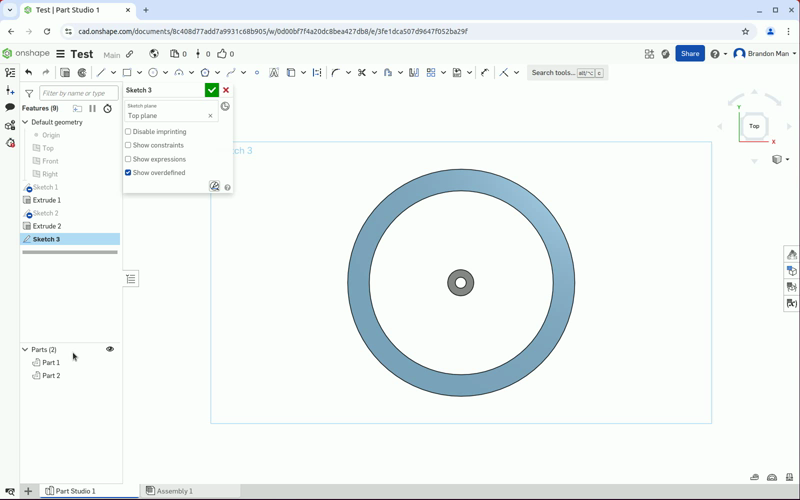
key(y)
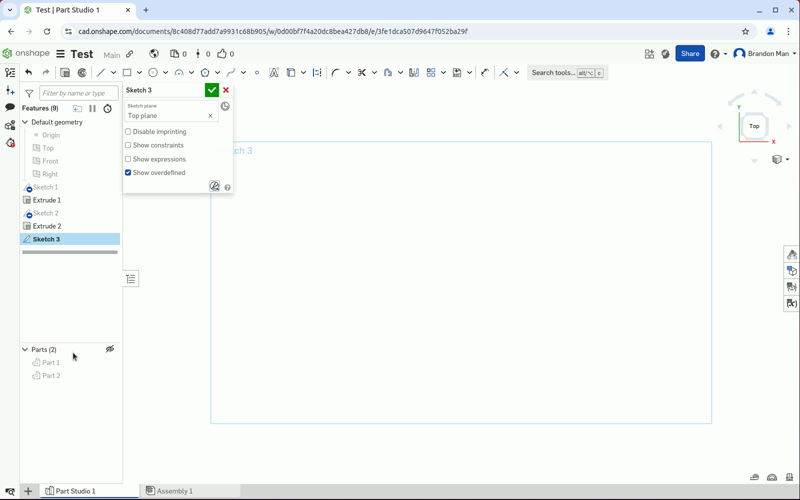
key(c)
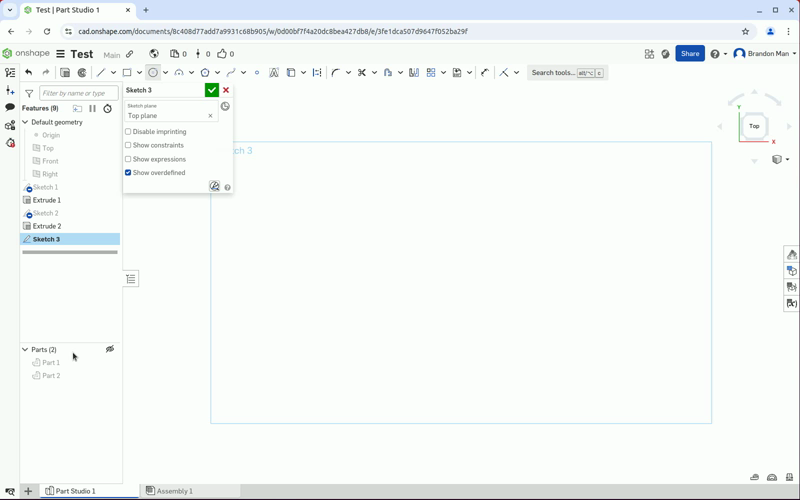
key_down(shift)
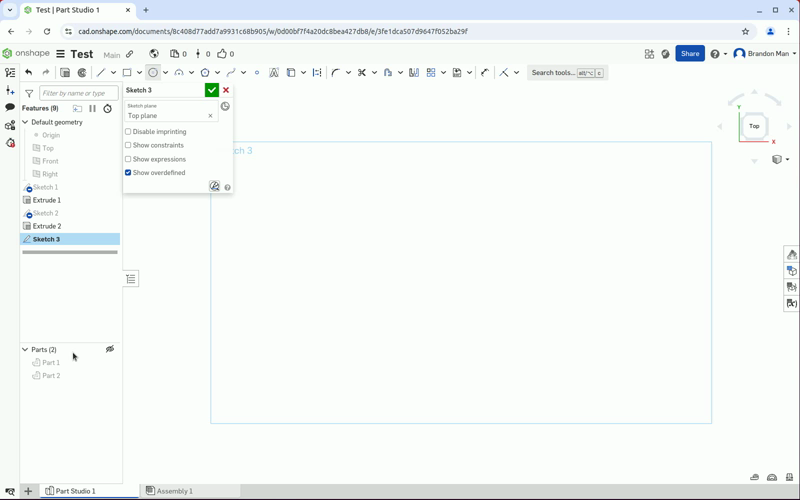
mouse_move(461, 282)
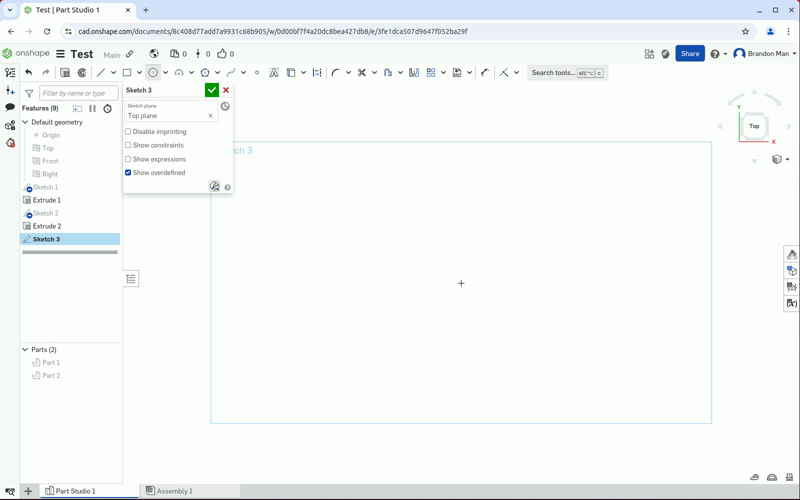
click(461, 282)
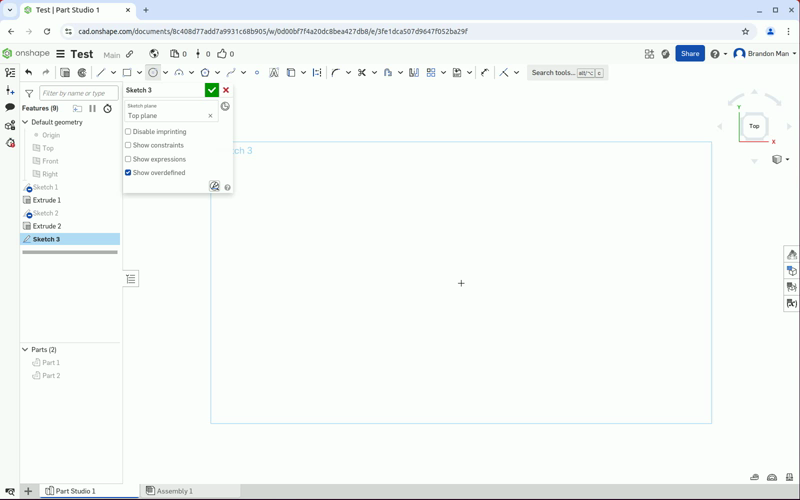
key_up(shift)
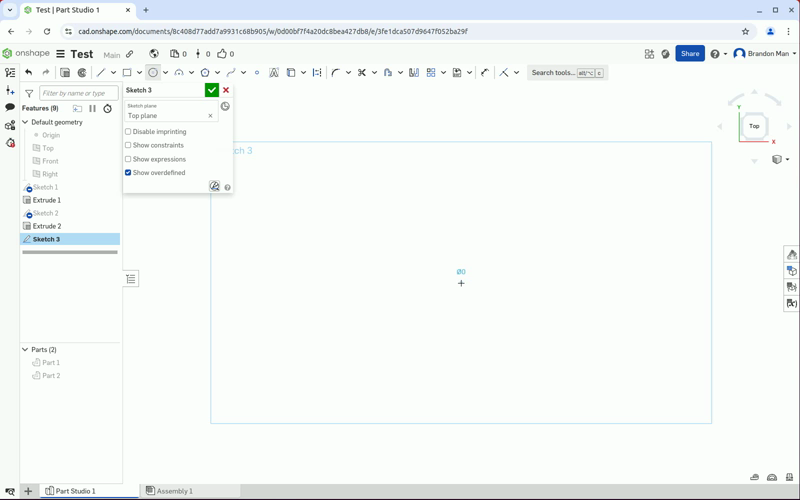
mouse_move(574, 282)
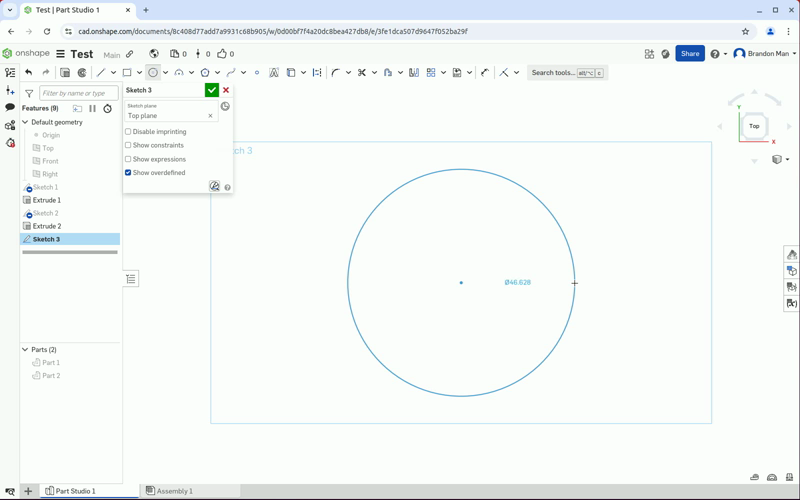
click(574, 282)
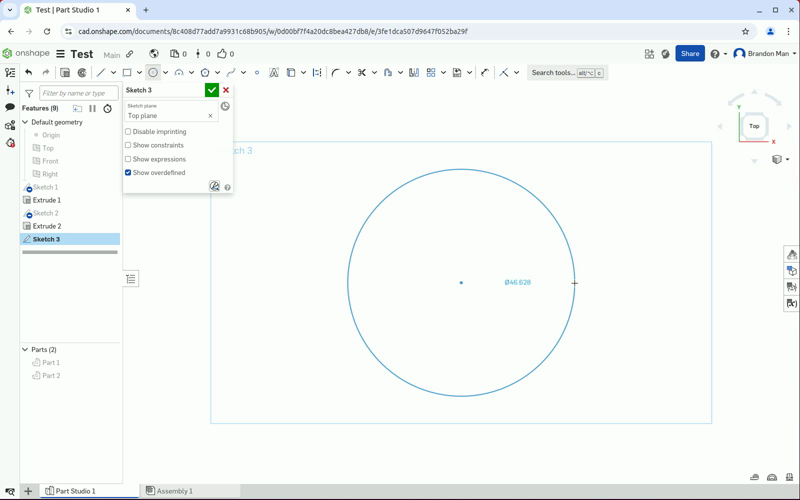
key(esc)
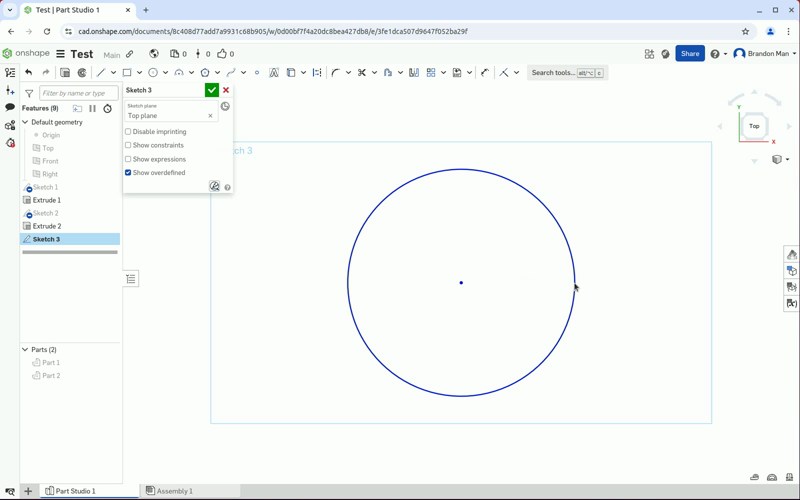
key(c)
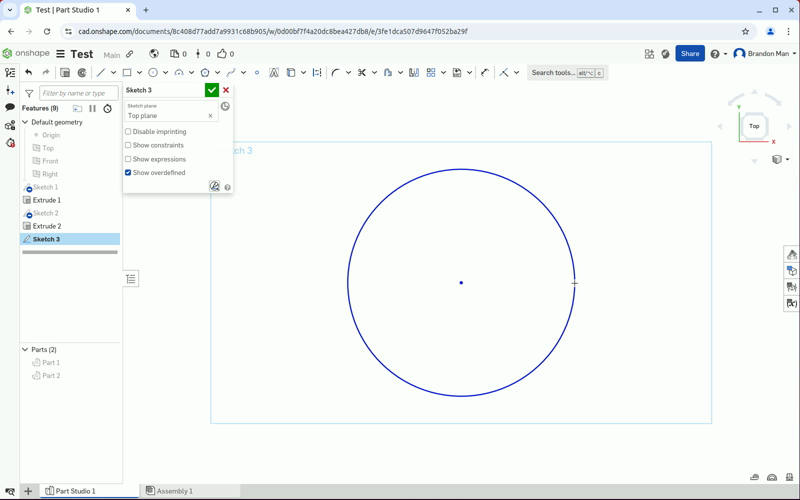
key_down(shift)
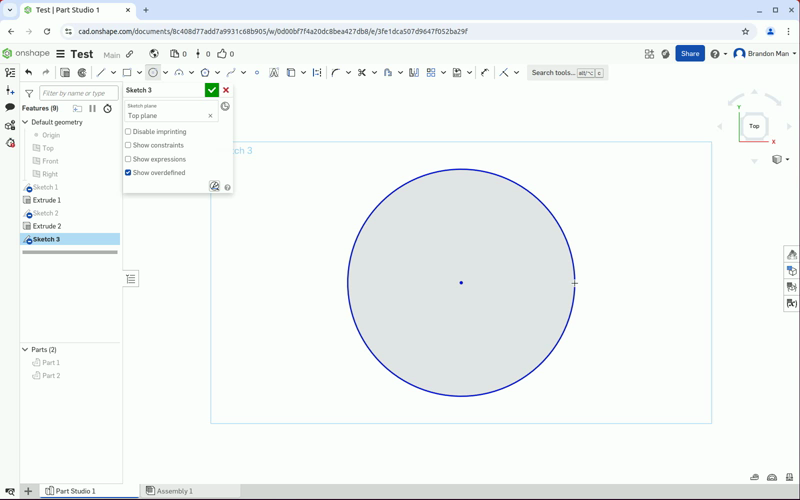
mouse_move(461, 282)
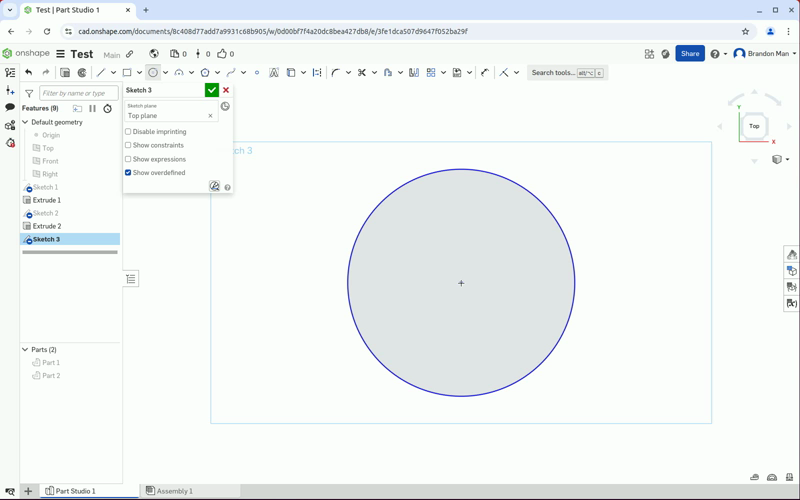
click(461, 282)
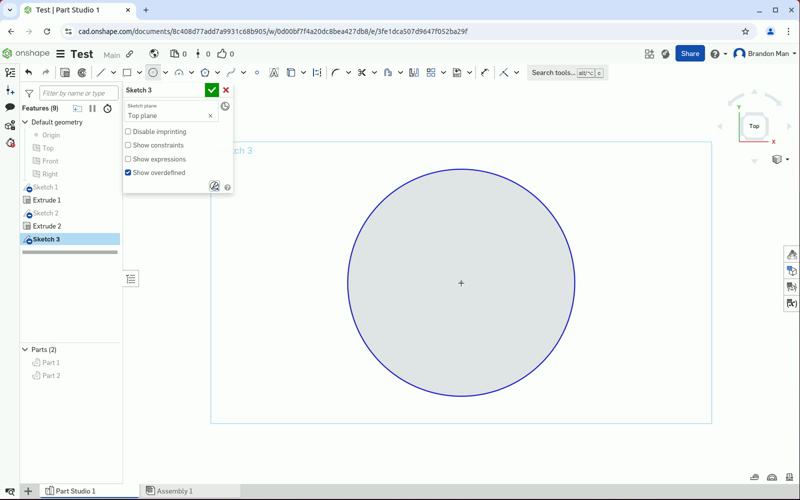
key_up(shift)
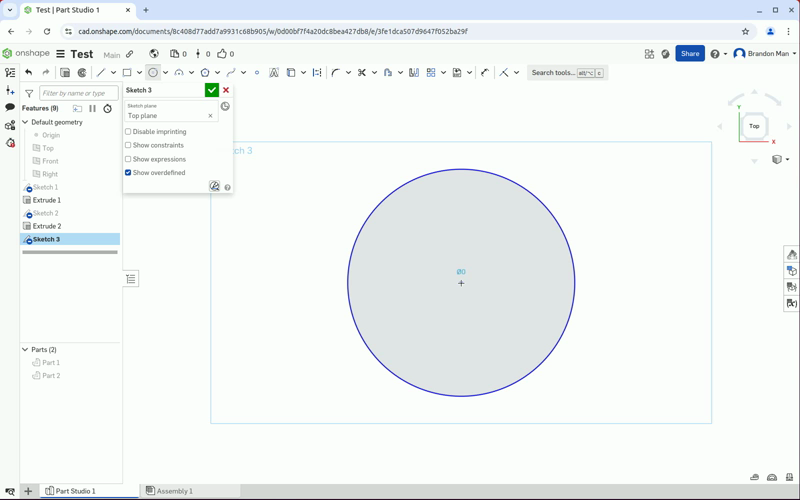
mouse_move(553, 282)
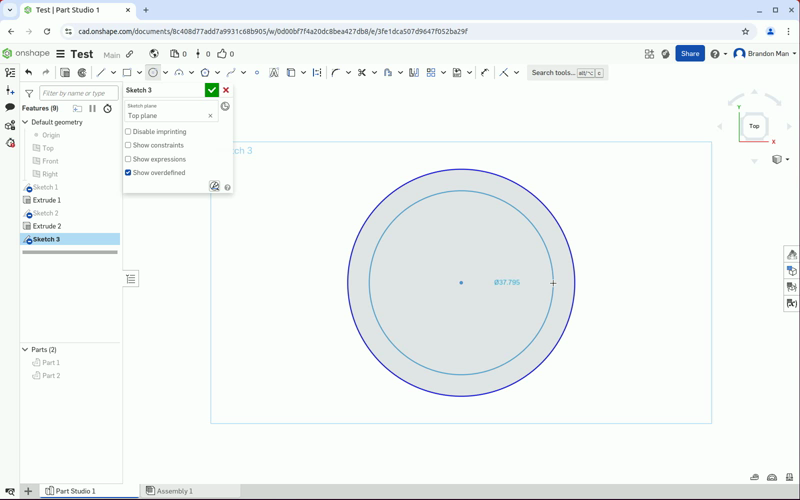
click(553, 282)
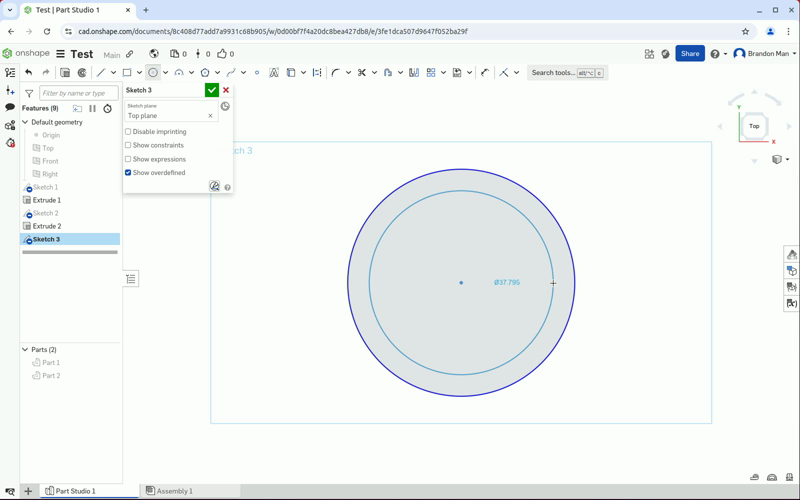
key(esc)
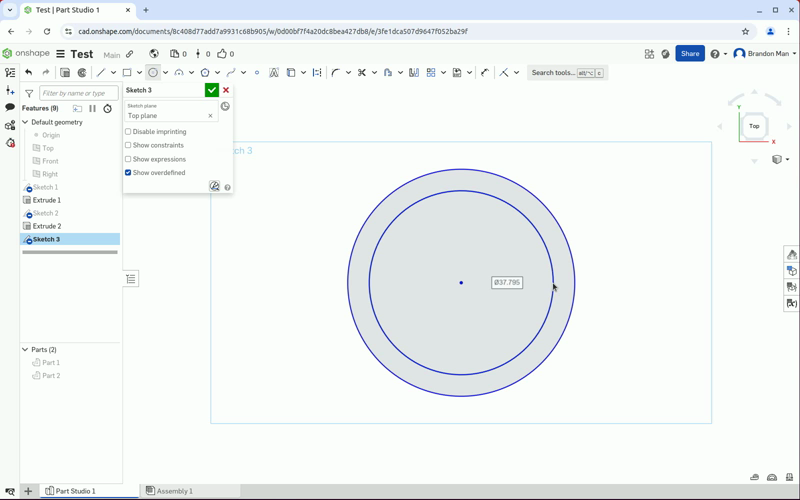
mouse_move(366, 245)
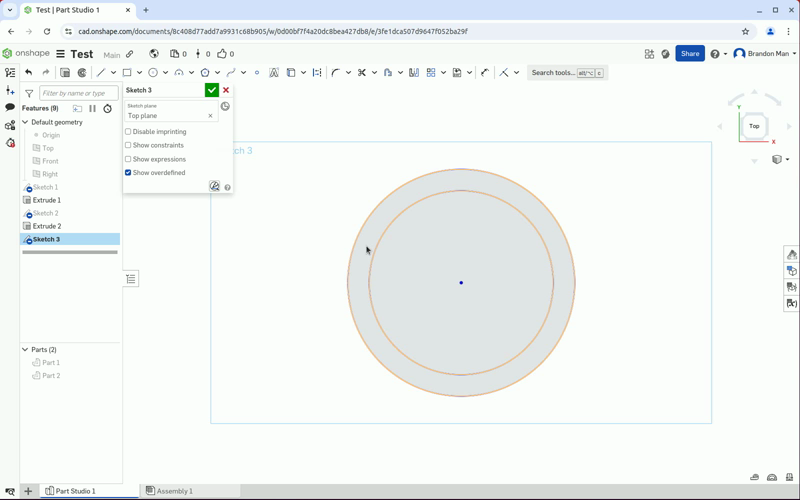
click(366, 245)
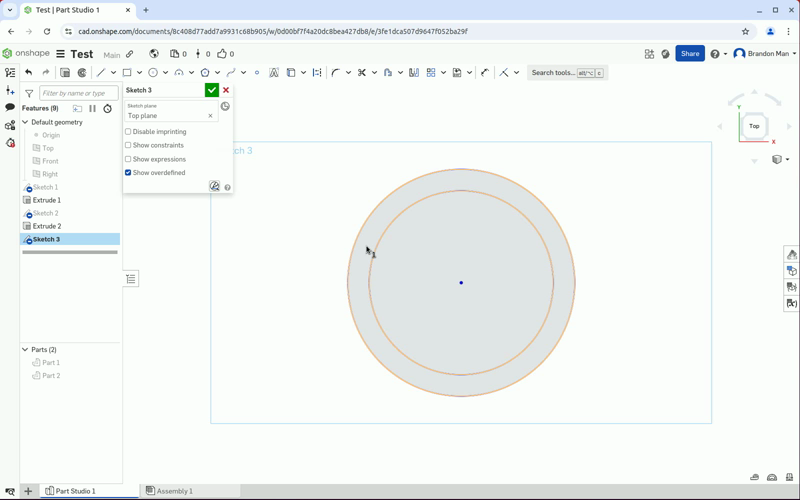
mouse_move(73, 352)
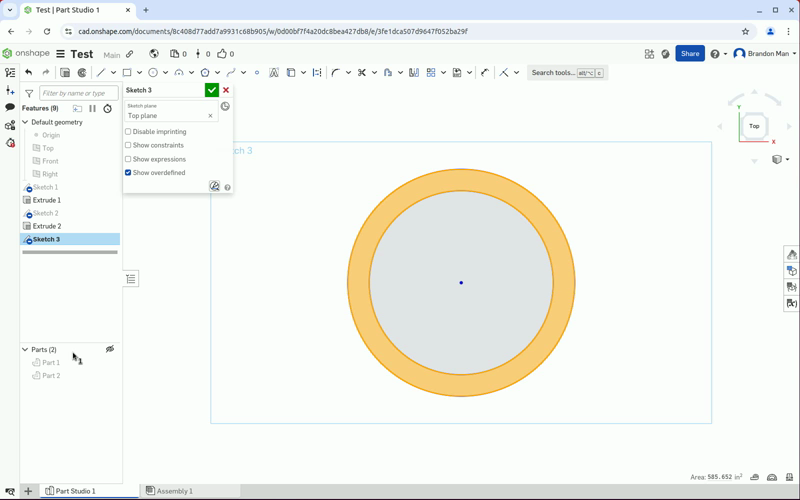
key(shift+y)
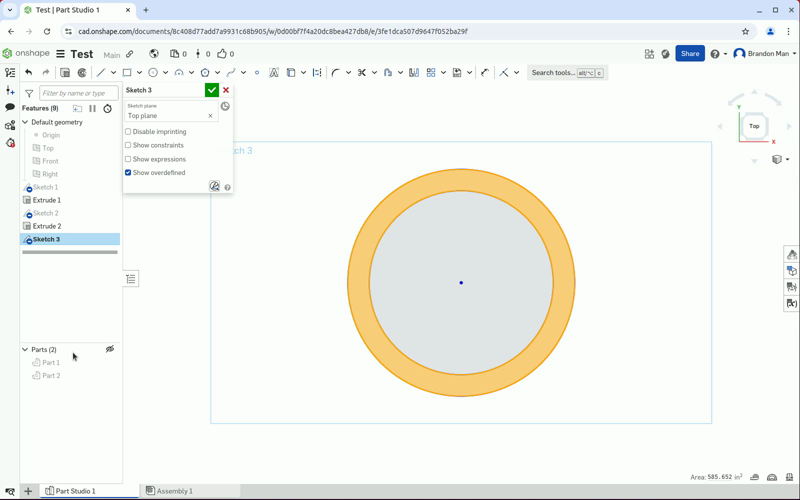
key(shift+e)
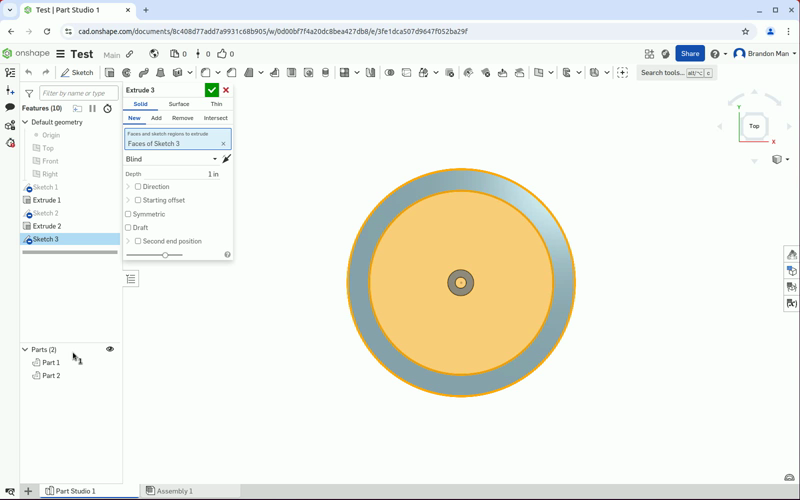
mouse_move(143, 106)
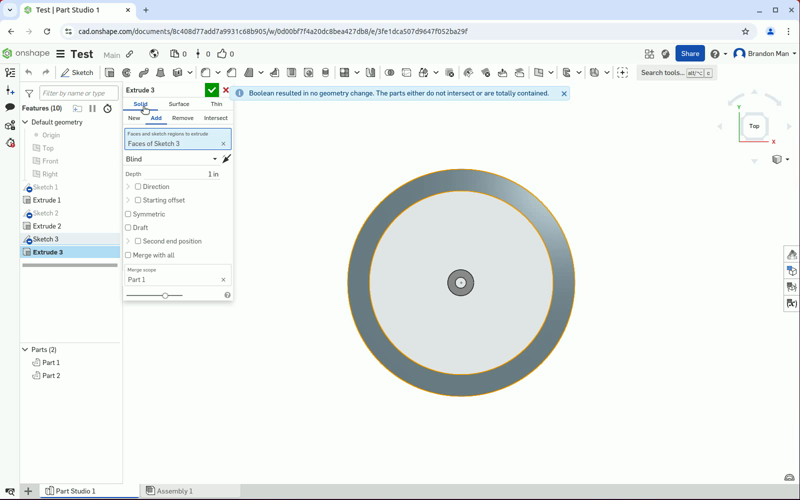
click(143, 106)
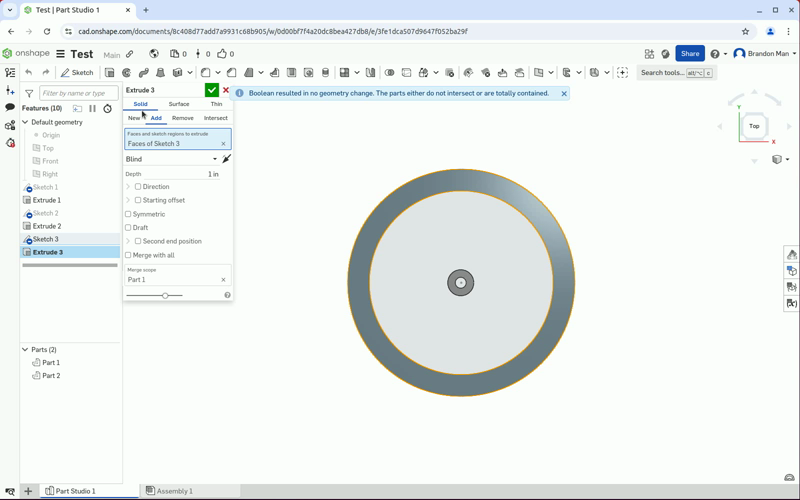
mouse_move(137, 120)
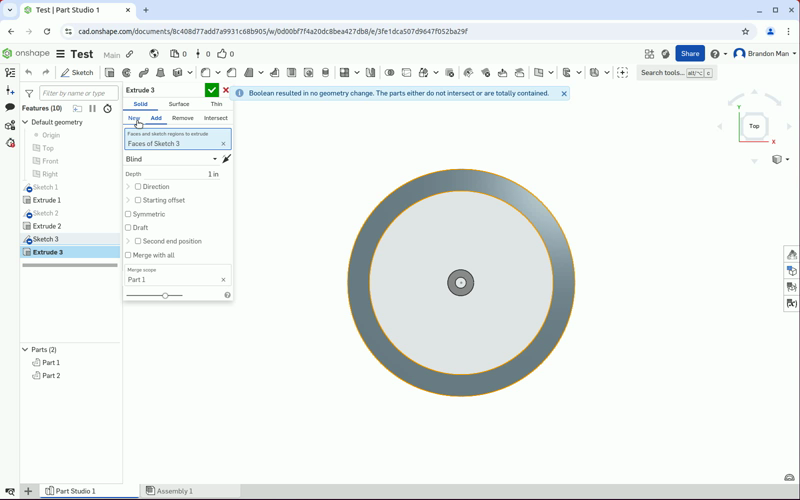
click(137, 120)
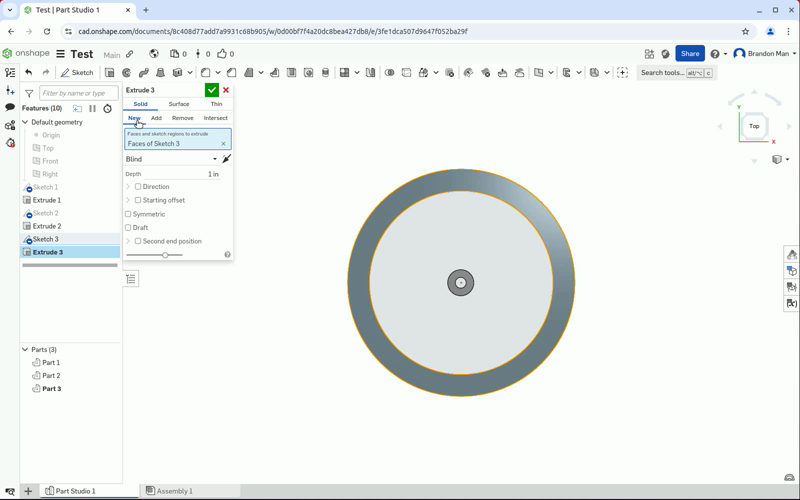
key(tab, 4)
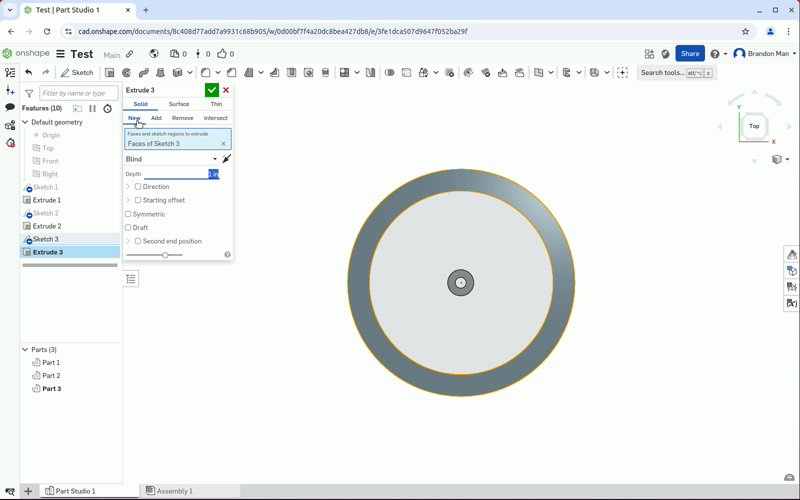
text(-0.241)
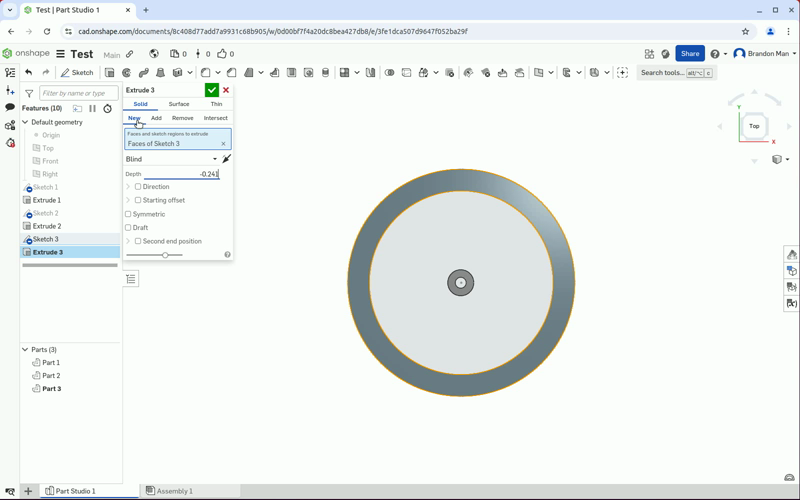
key(enter)
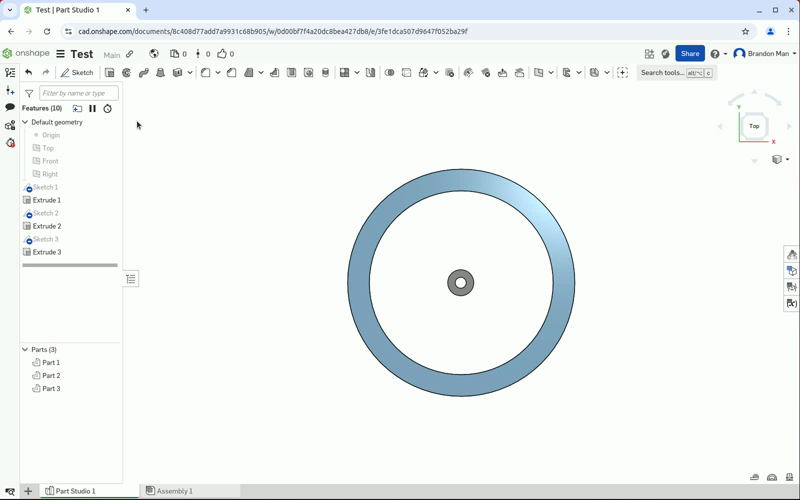
key(shift+h)
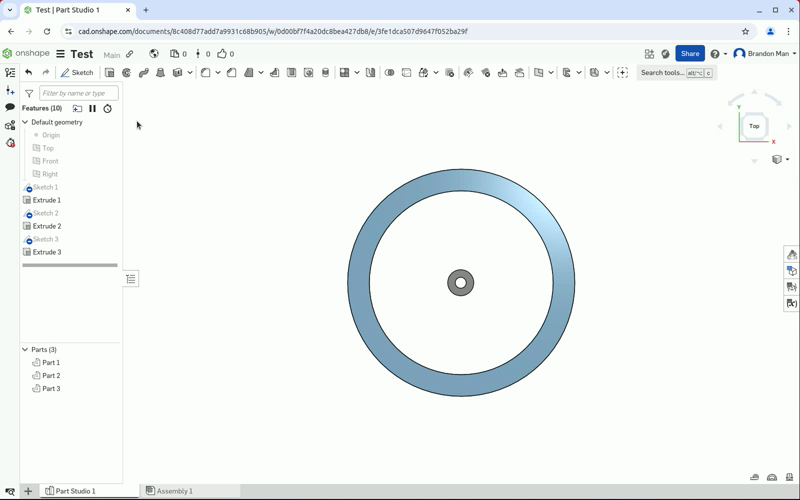
key(shift+h)
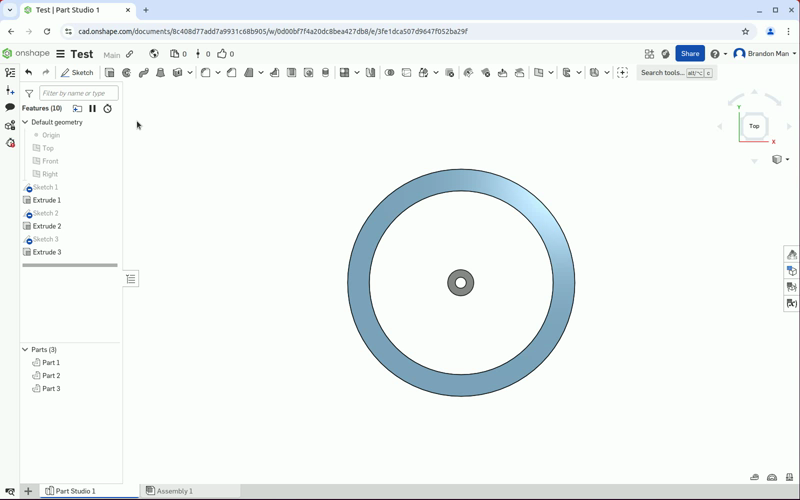
mouse_move(73, 189)
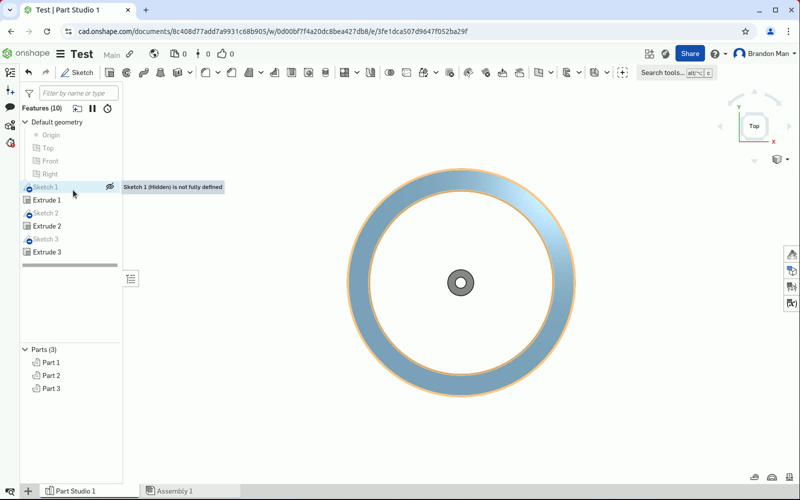
click(73, 189)
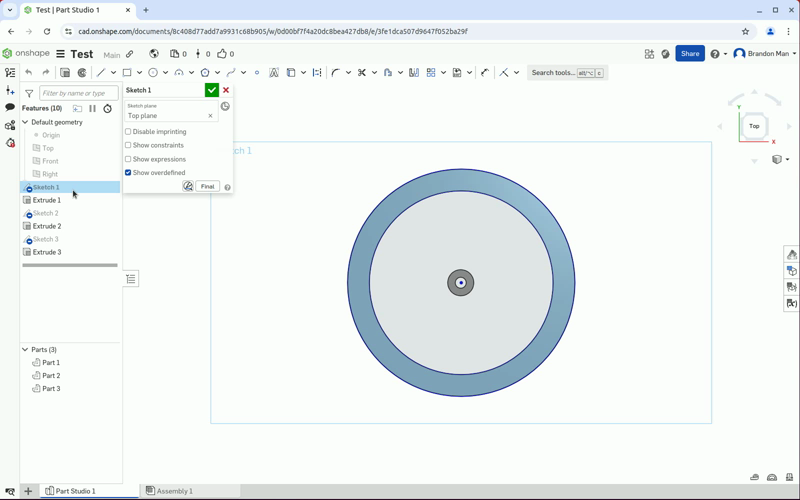
mouse_move(229, 92)
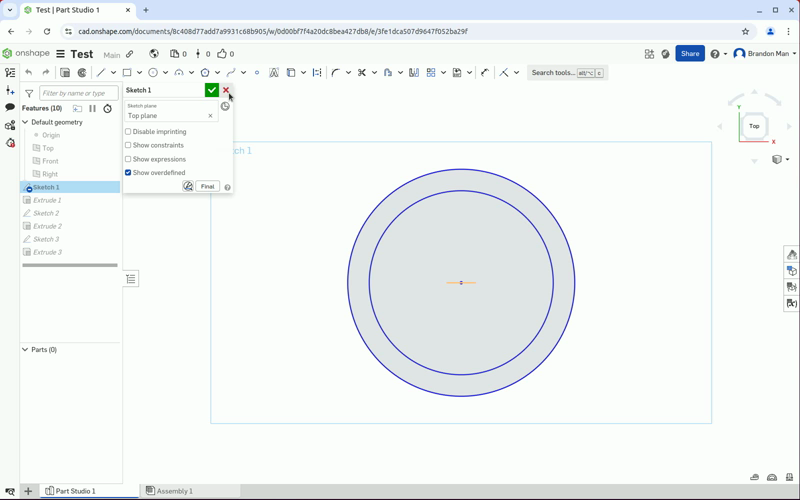
click(229, 92)
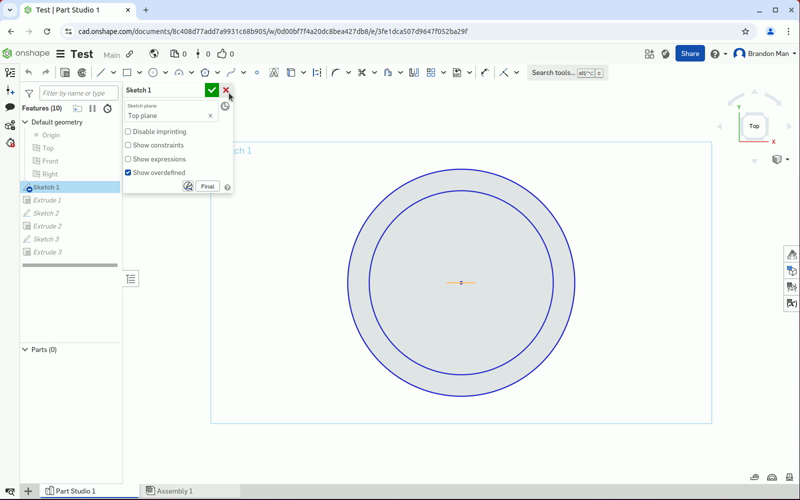
key(shift+s)
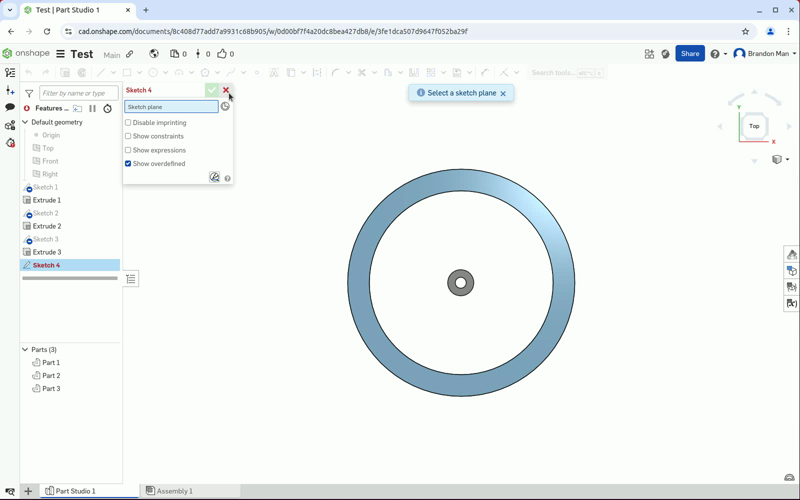
mouse_move(73, 150)
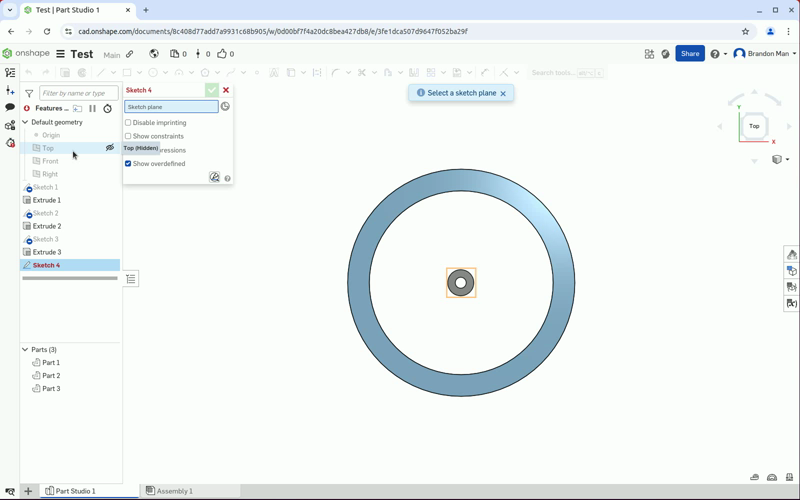
click(73, 150)
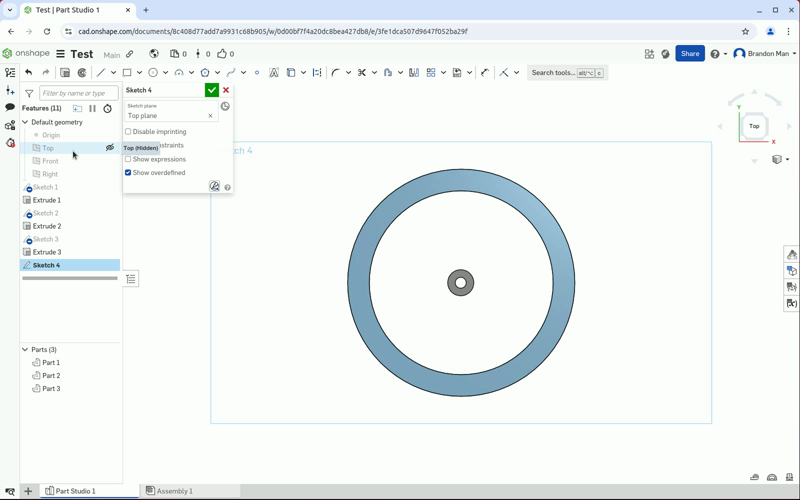
mouse_move(73, 352)
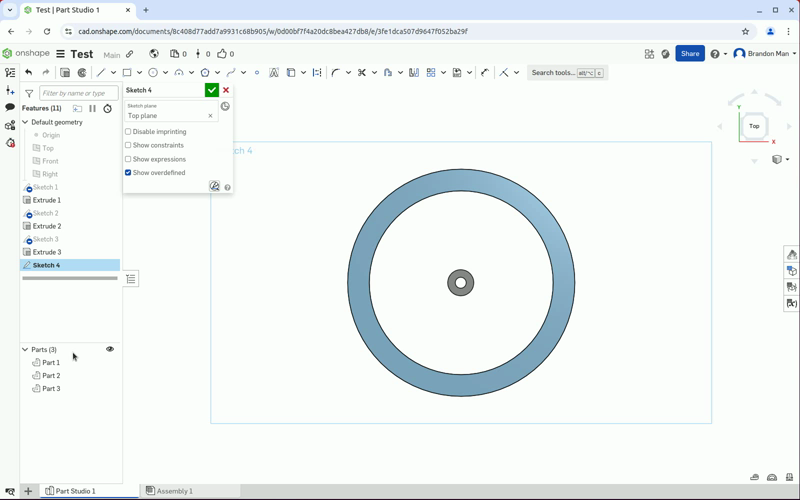
key(y)
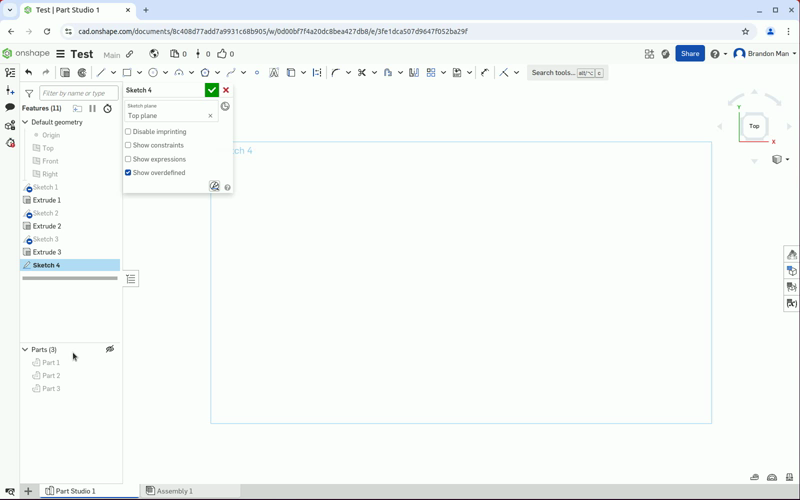
key(c)
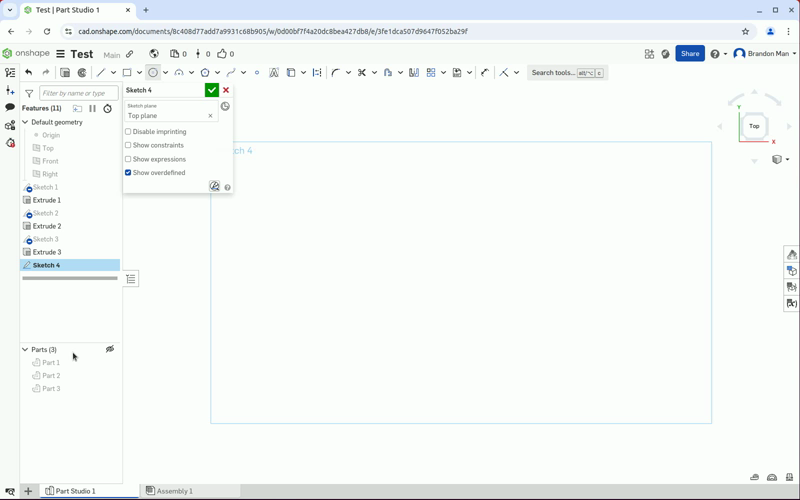
key_down(shift)
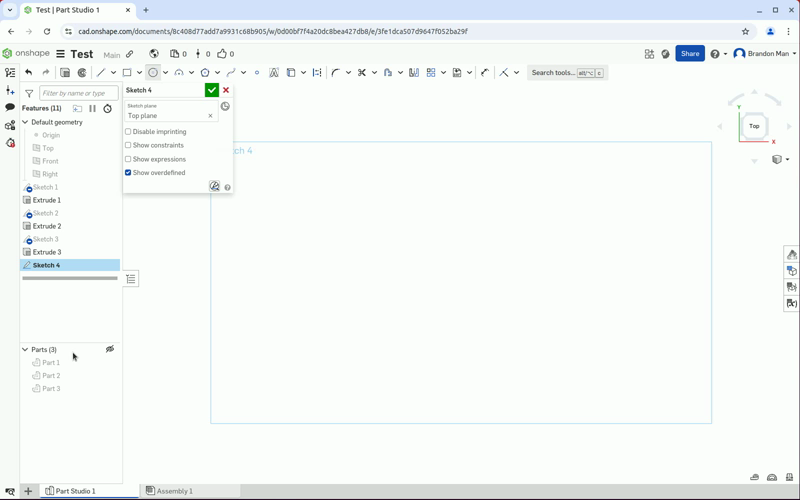
mouse_move(461, 282)
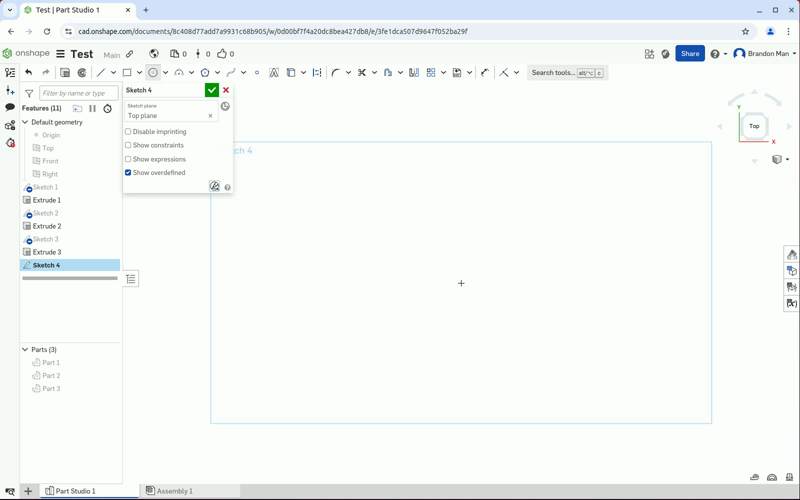
click(461, 282)
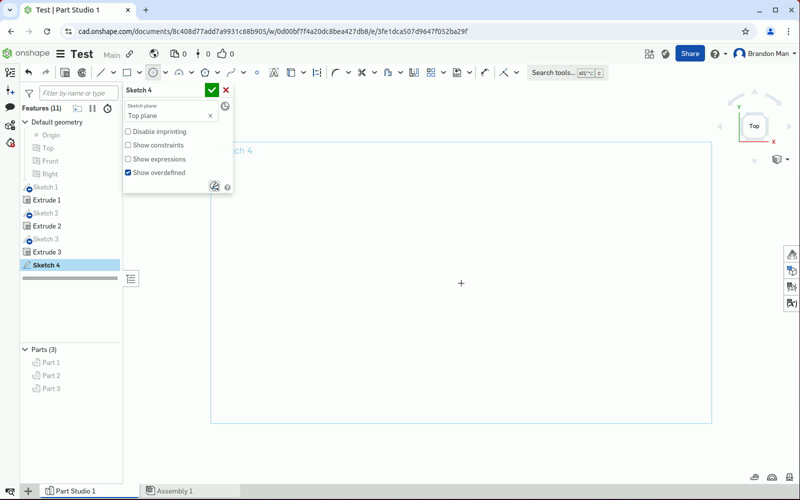
key_up(shift)
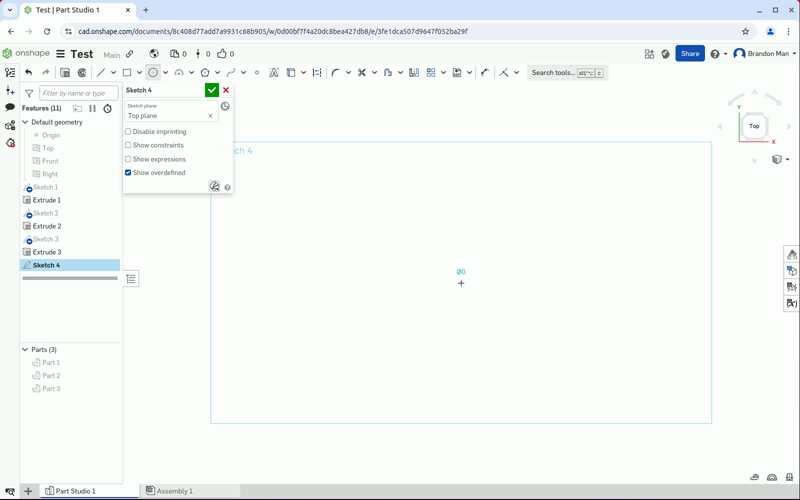
mouse_move(554, 282)
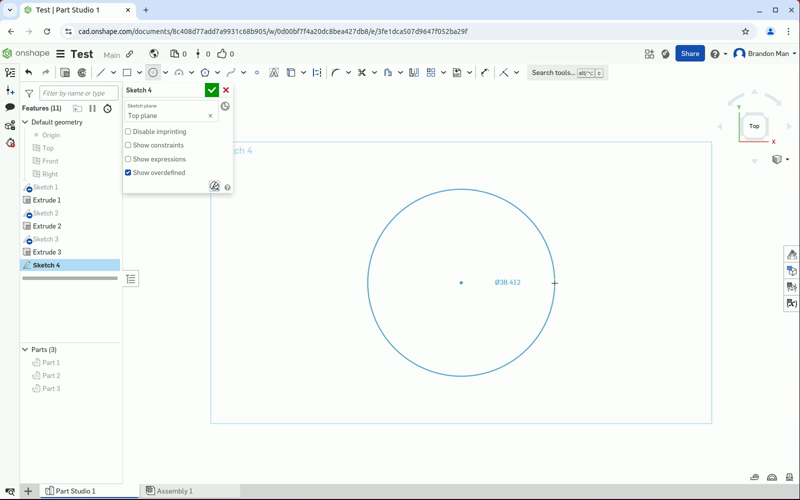
click(554, 282)
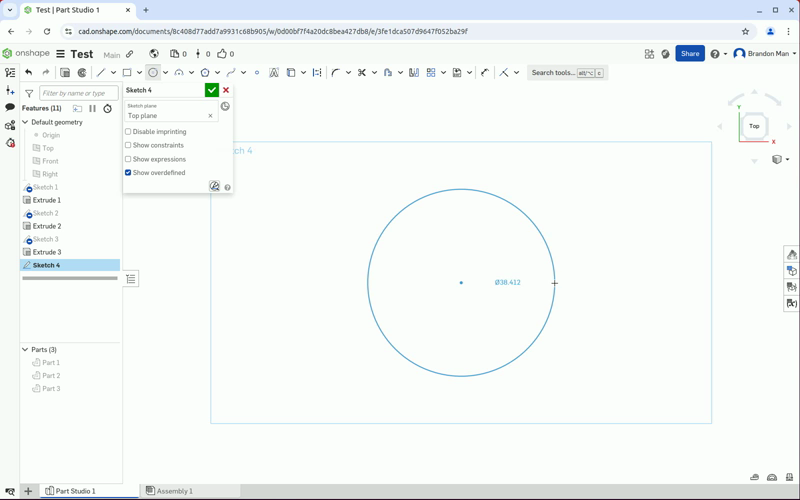
key(esc)
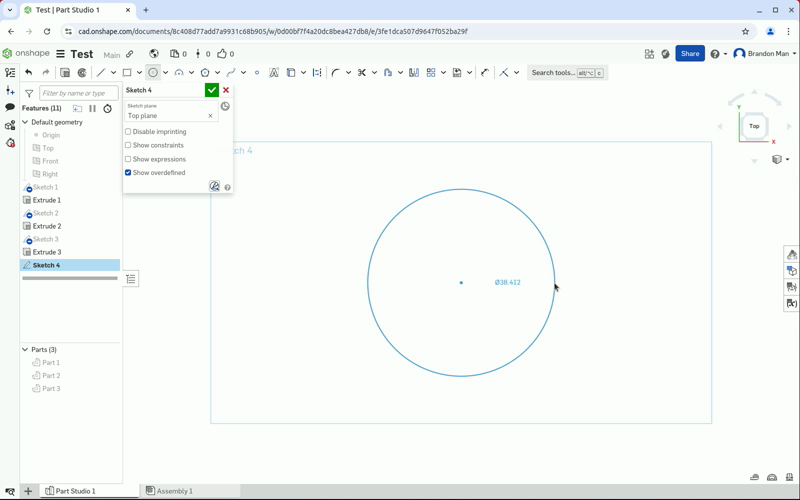
key(c)
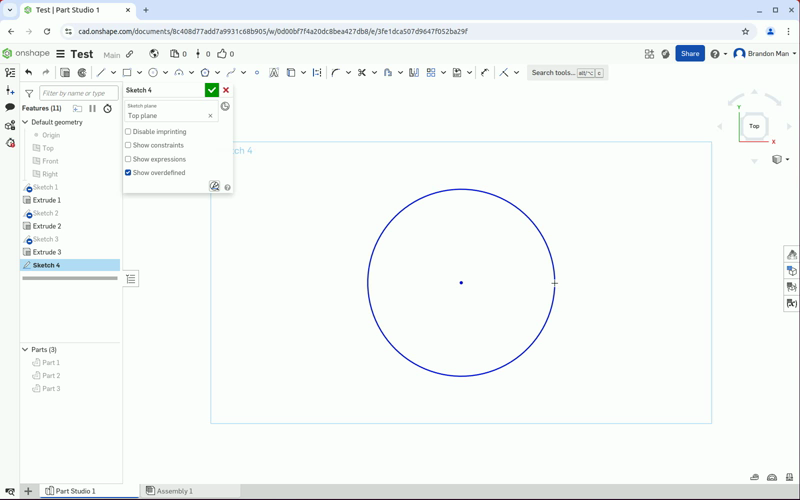
key_down(shift)
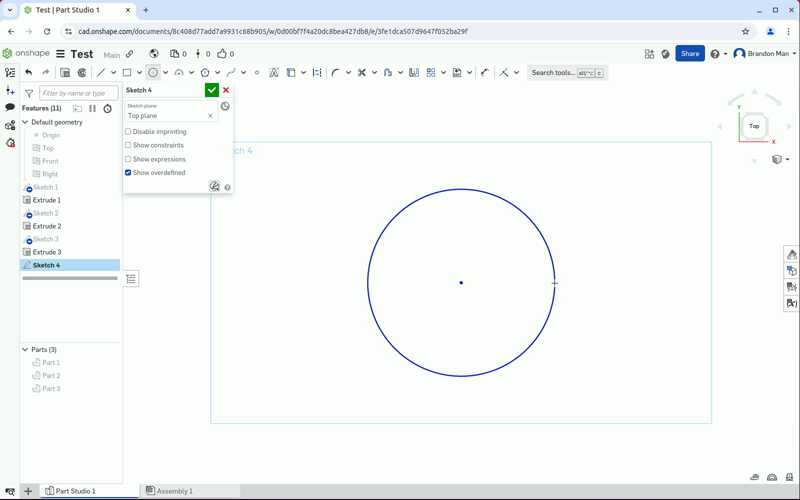
mouse_move(461, 282)
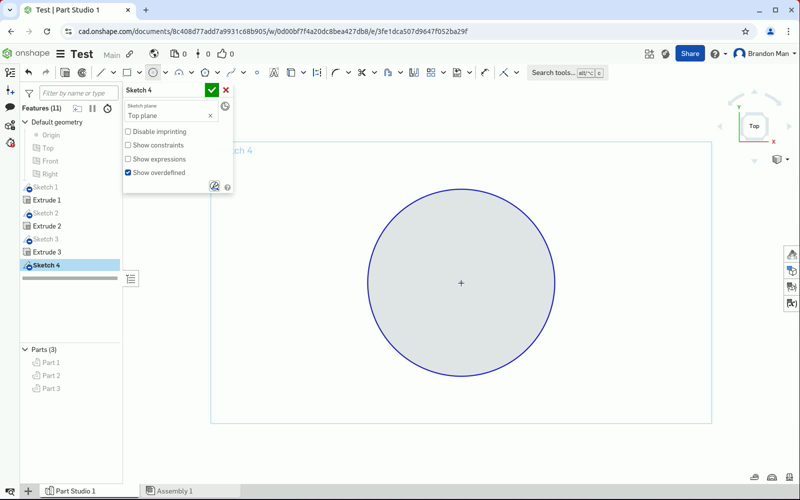
click(461, 282)
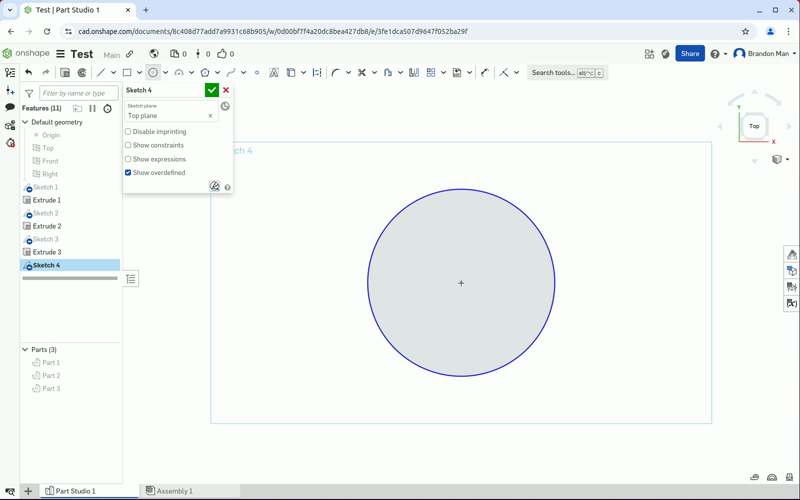
key_up(shift)
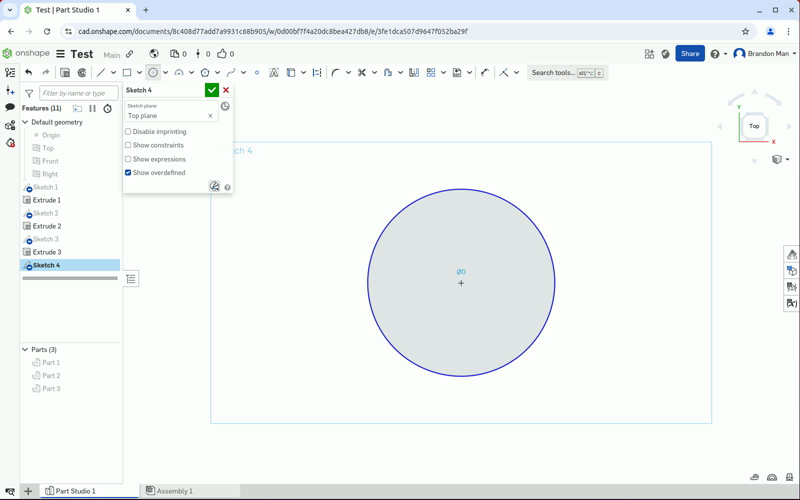
mouse_move(473, 282)
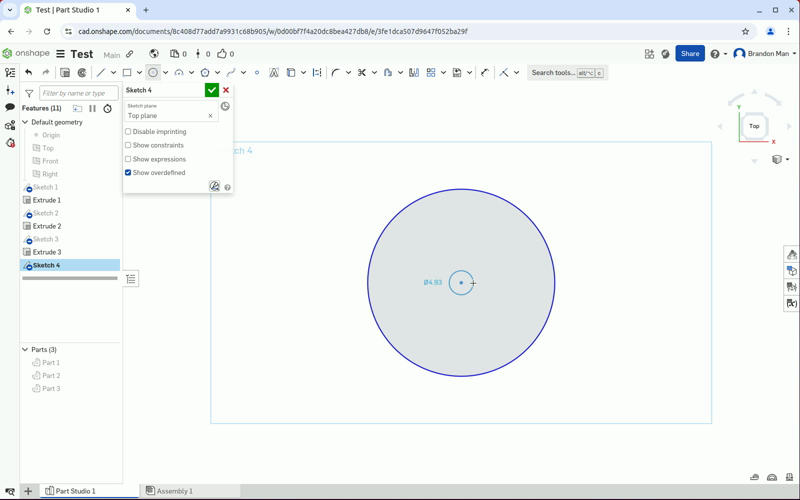
click(473, 282)
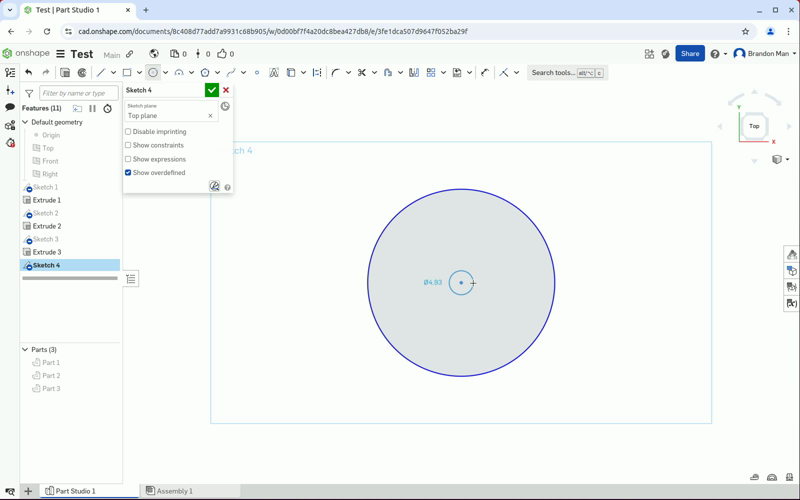
key(esc)
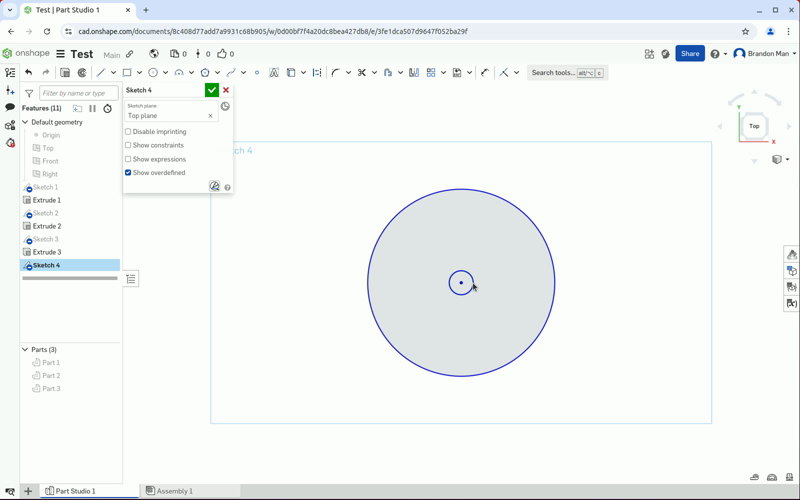
mouse_move(467, 356)
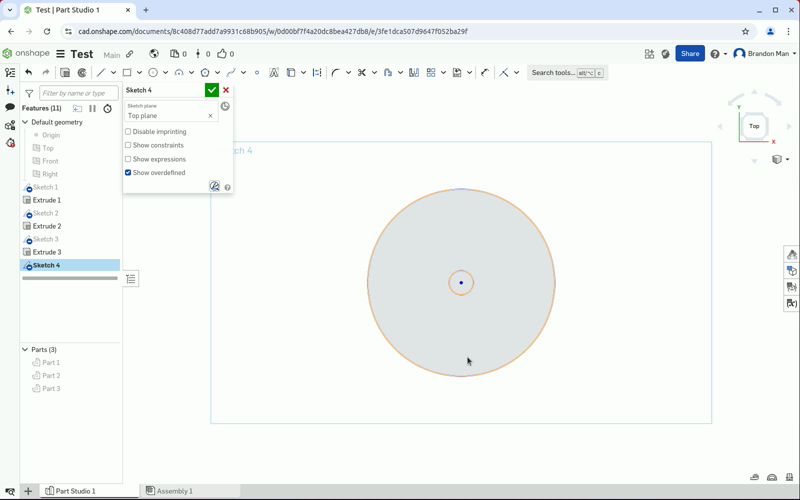
click(467, 356)
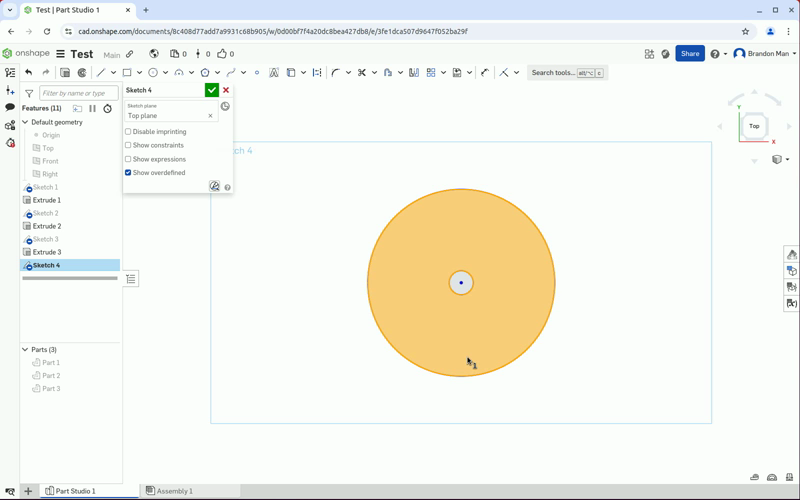
mouse_move(73, 352)
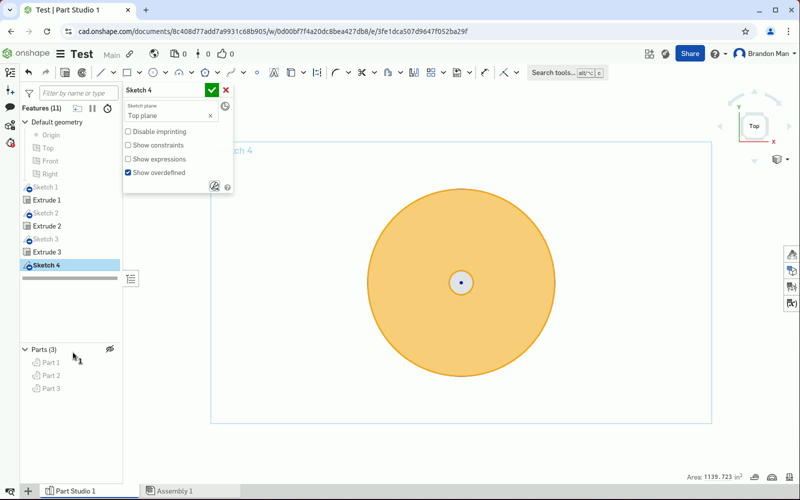
key(shift+y)
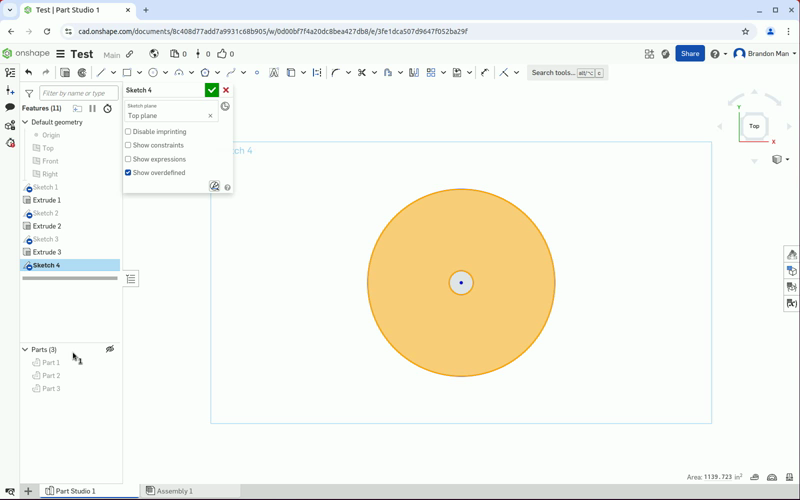
key(shift+e)
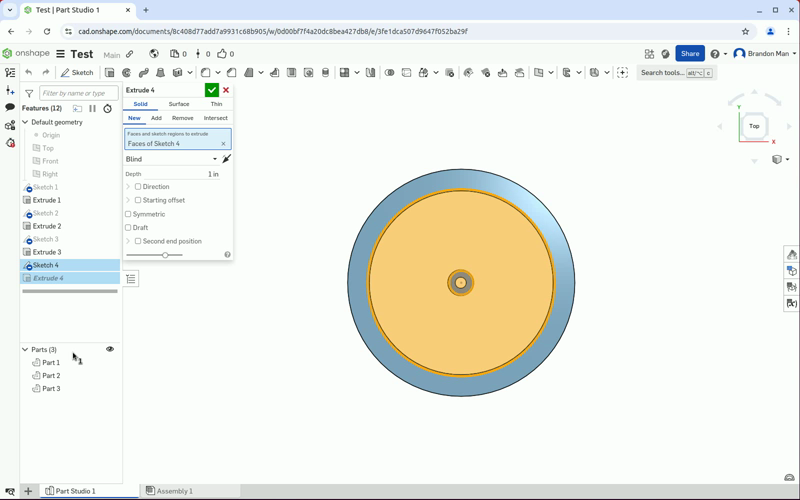
mouse_move(143, 106)
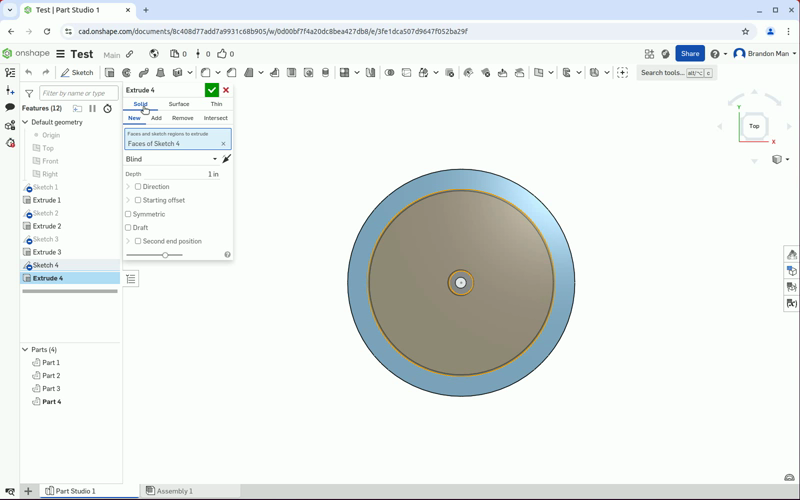
click(143, 106)
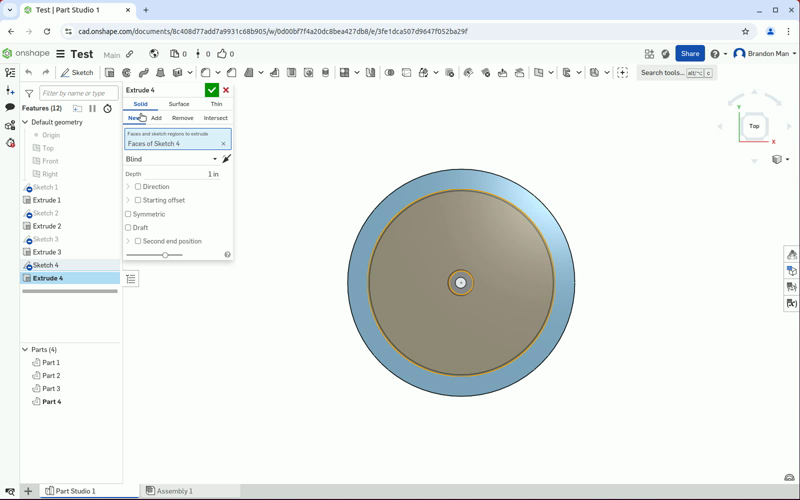
mouse_move(137, 120)
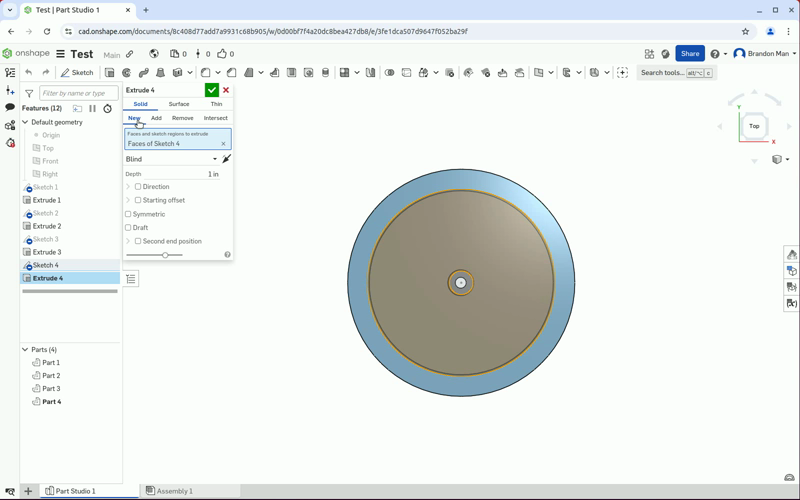
click(137, 120)
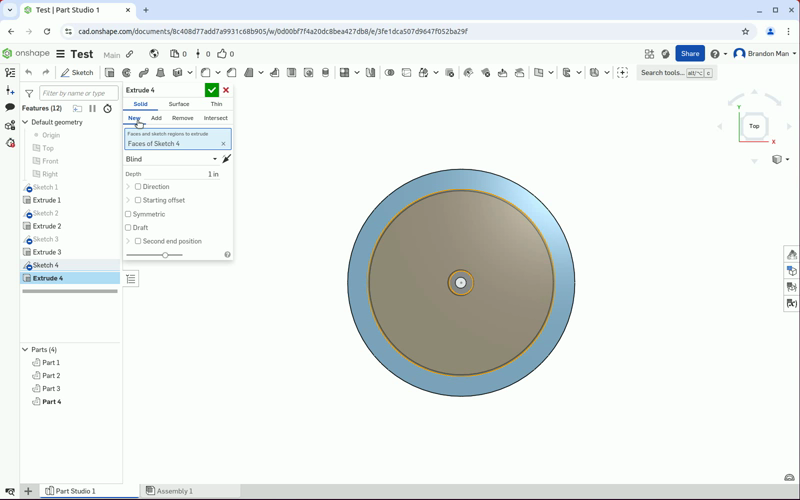
key(tab, 4)
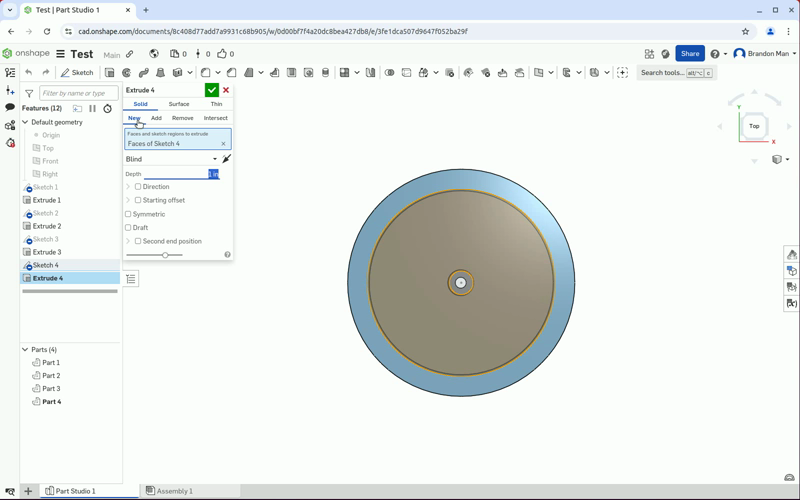
text(-0.241)
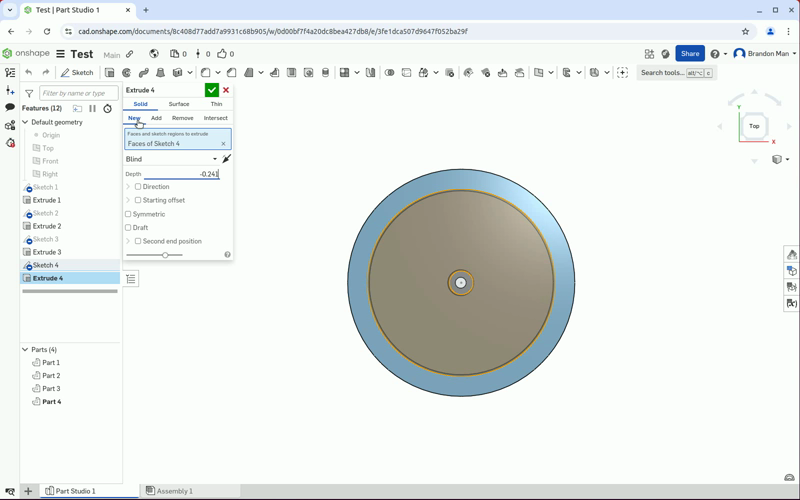
key(enter)
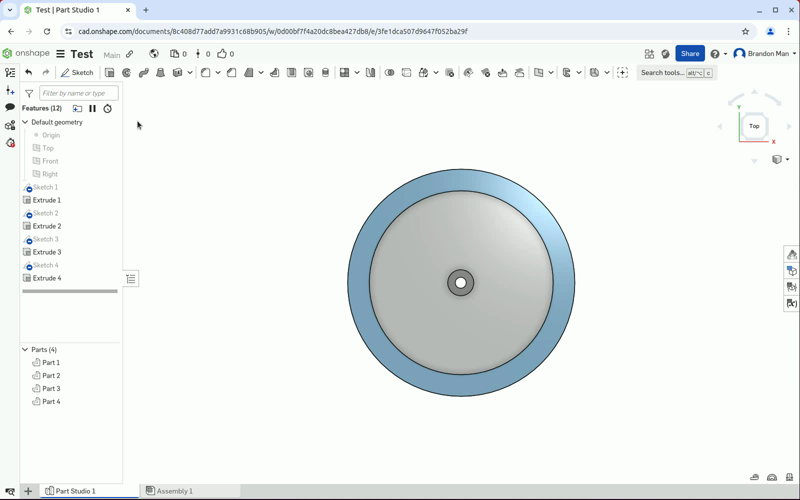
key(shift+h)
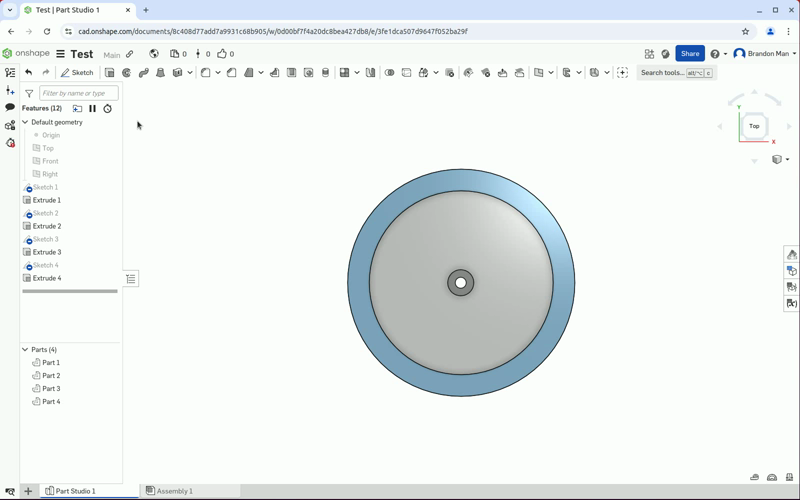
key(shift+h)
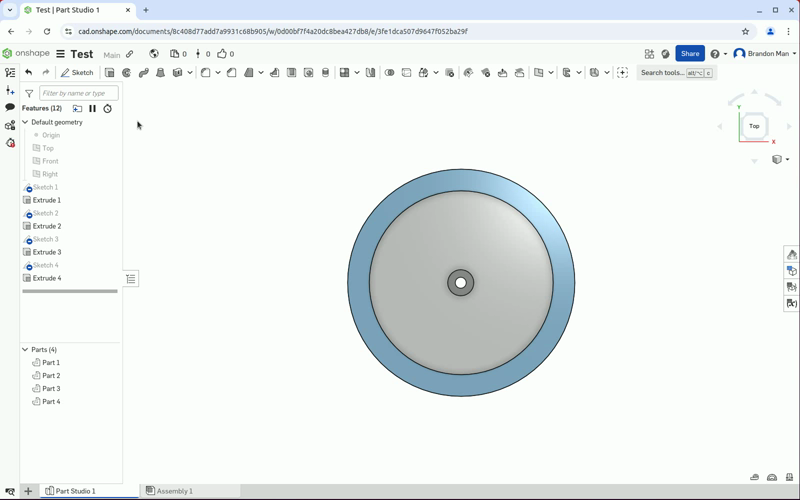
mouse_move(73, 189)
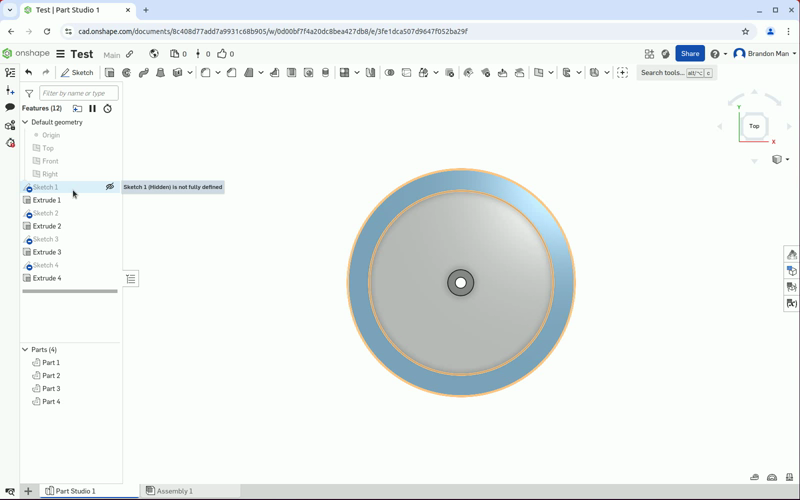
click(73, 189)
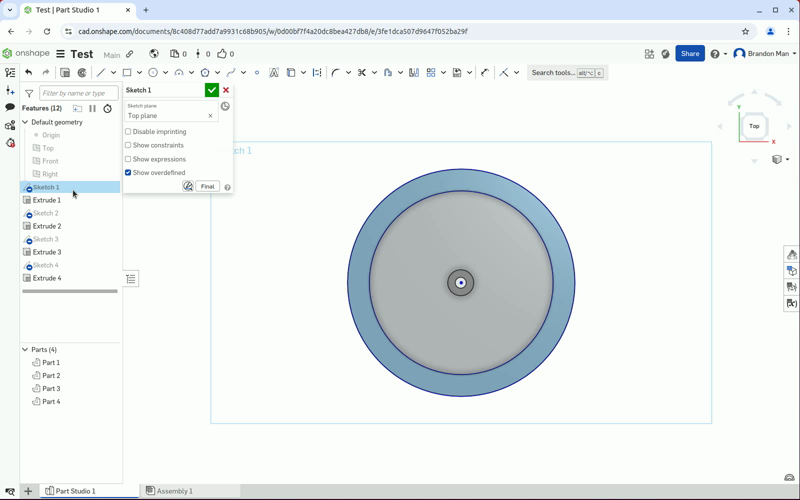
mouse_move(229, 92)
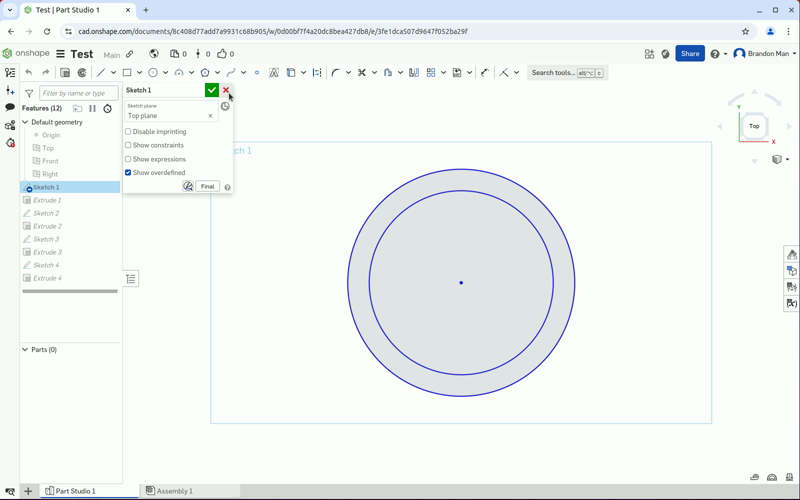
click(229, 92)
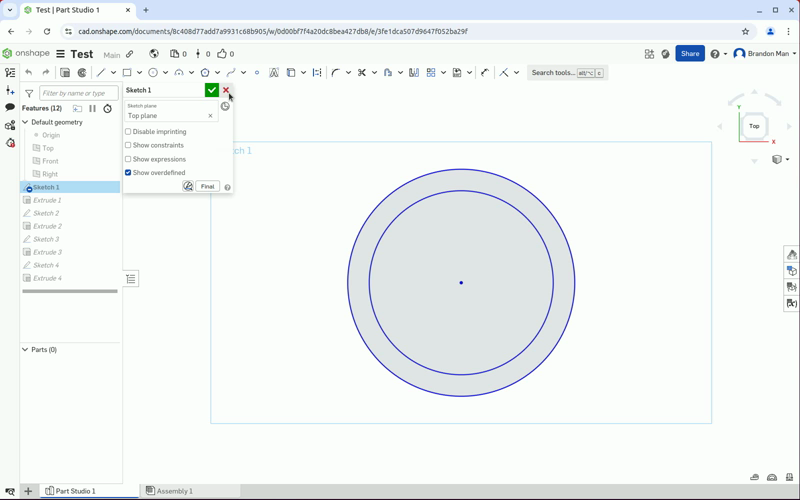
key(shift+s)
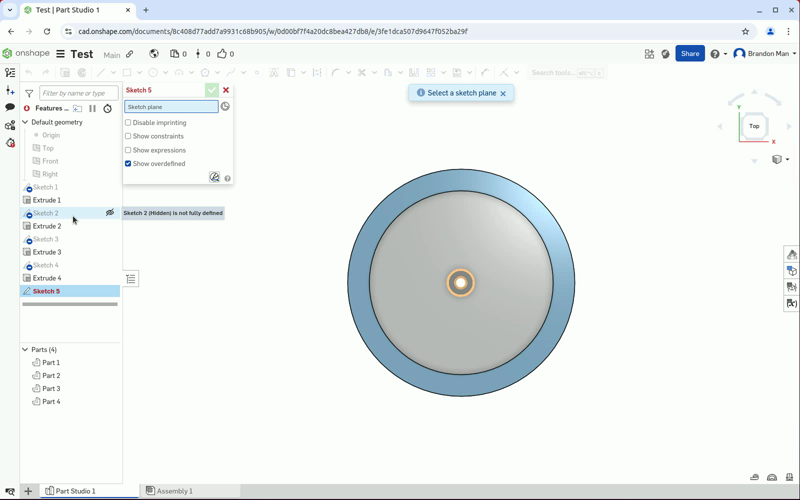
scroll(3)
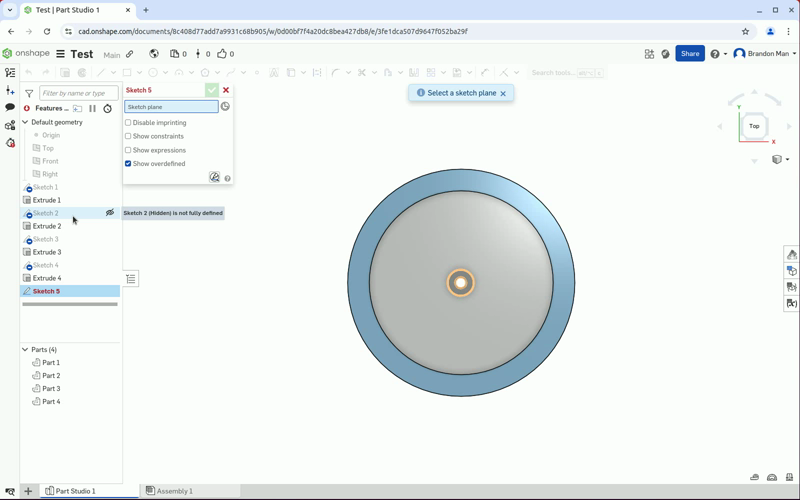
mouse_move(73, 150)
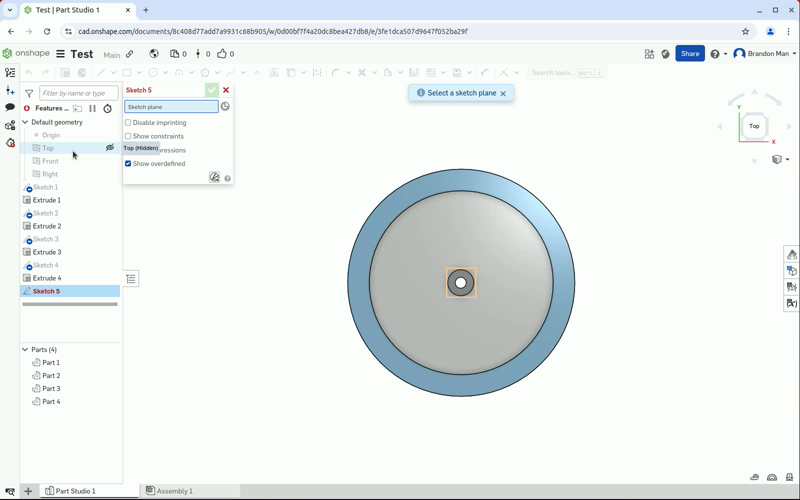
click(73, 150)
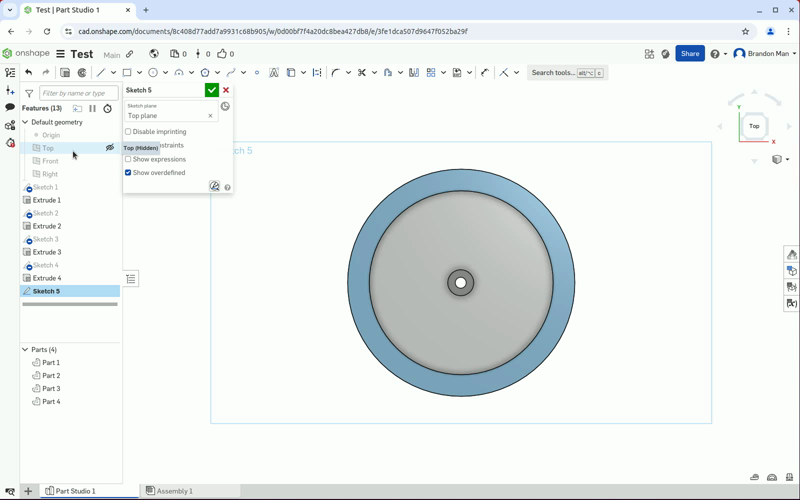
mouse_move(73, 352)
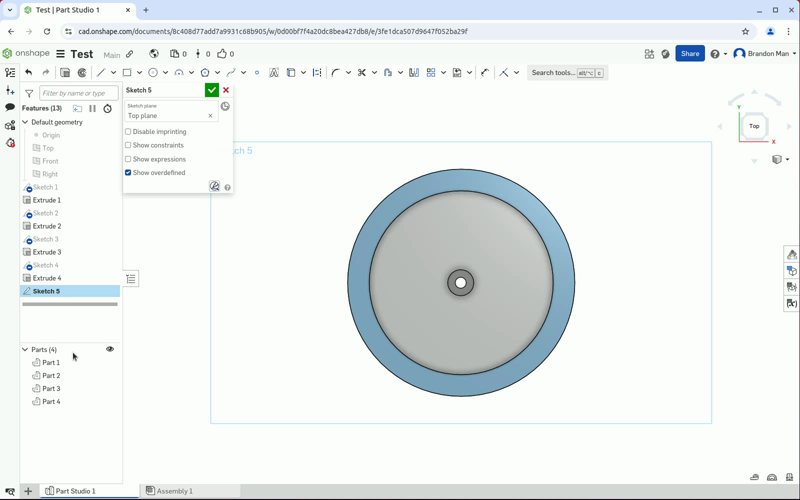
key(y)
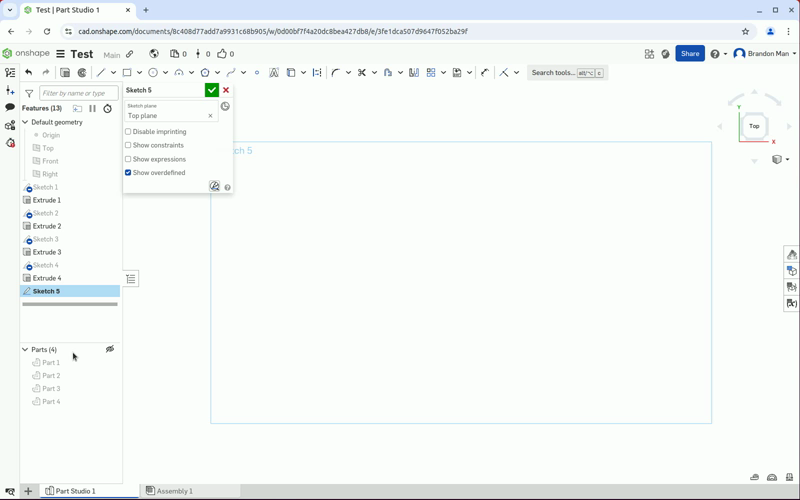
key(c)
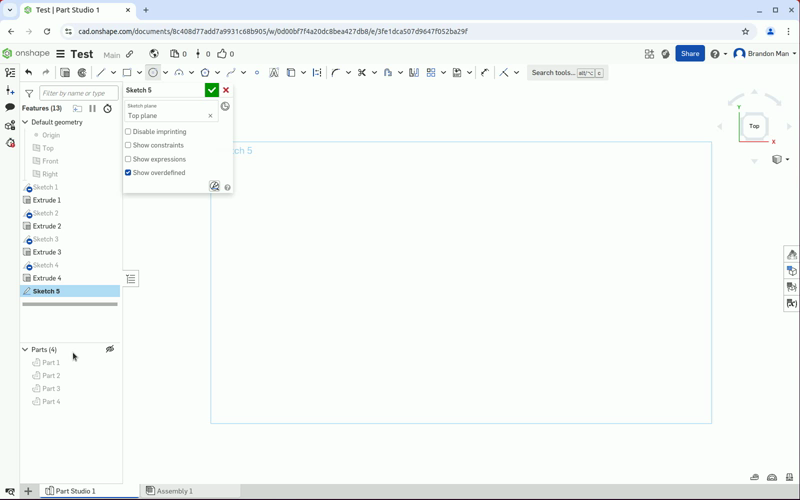
key_down(shift)
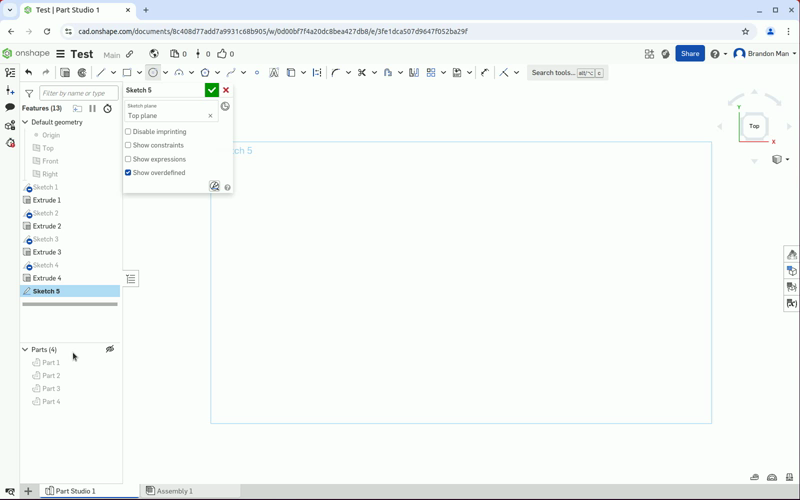
mouse_move(460, 282)
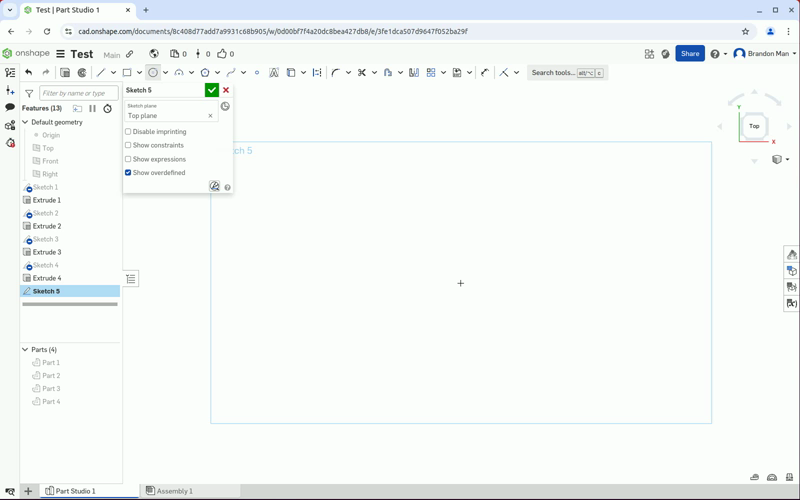
click(460, 282)
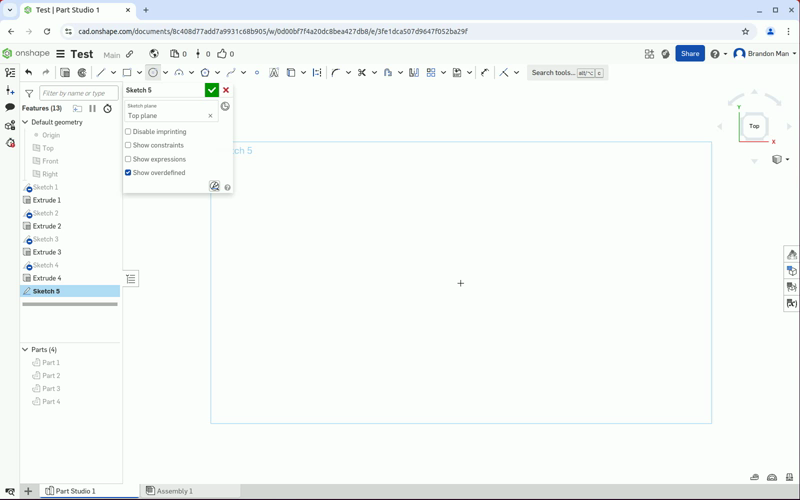
key_up(shift)
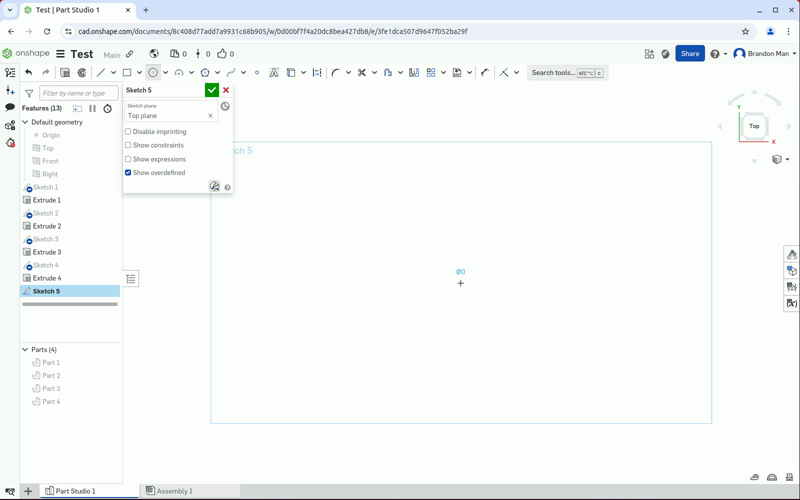
mouse_move(473, 282)
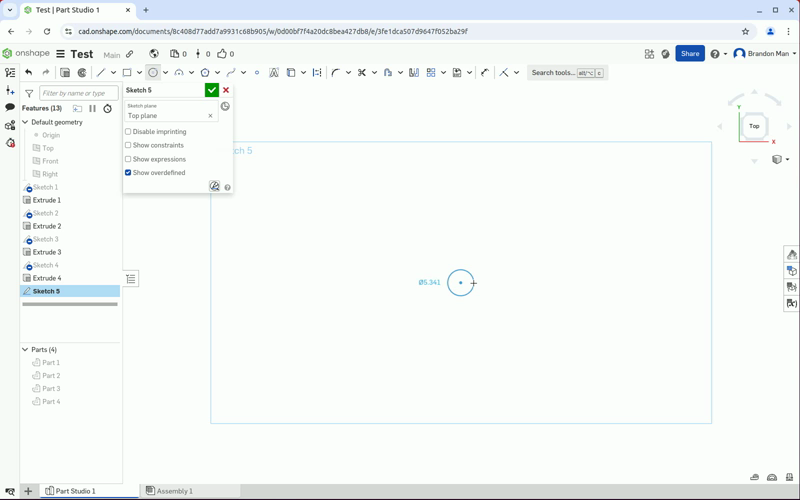
click(473, 282)
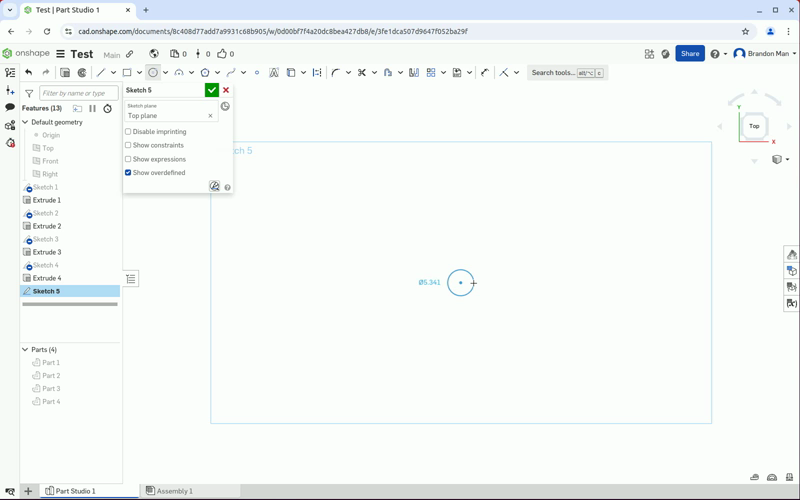
key(esc)
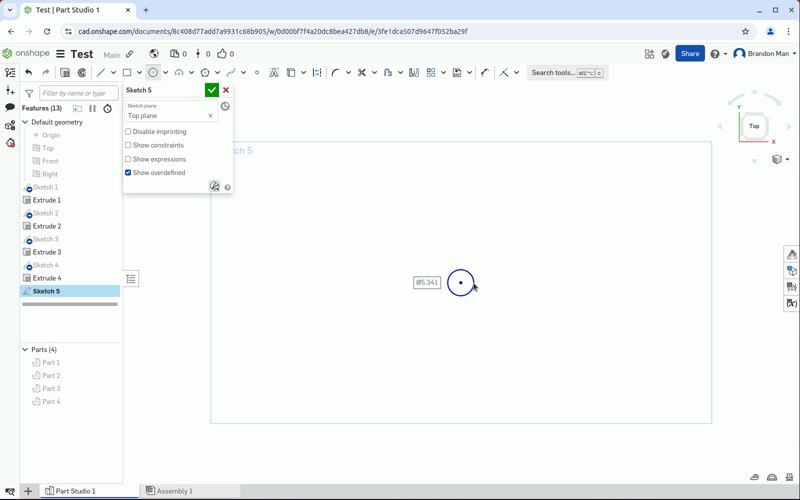
key(c)
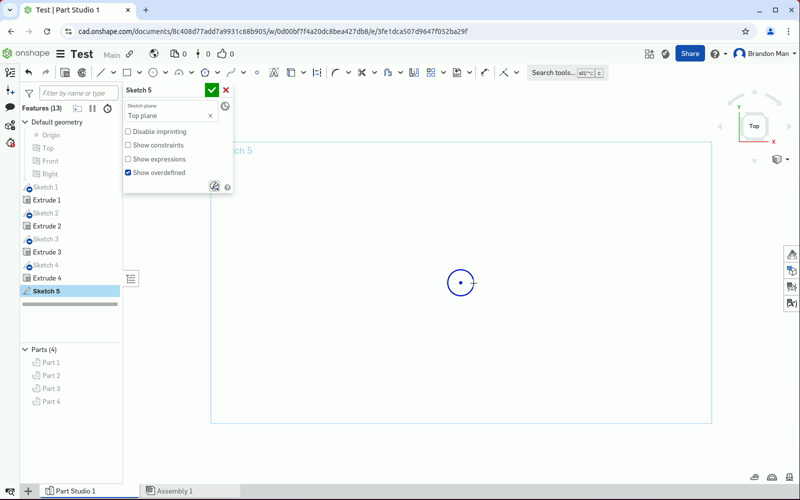
key_down(shift)
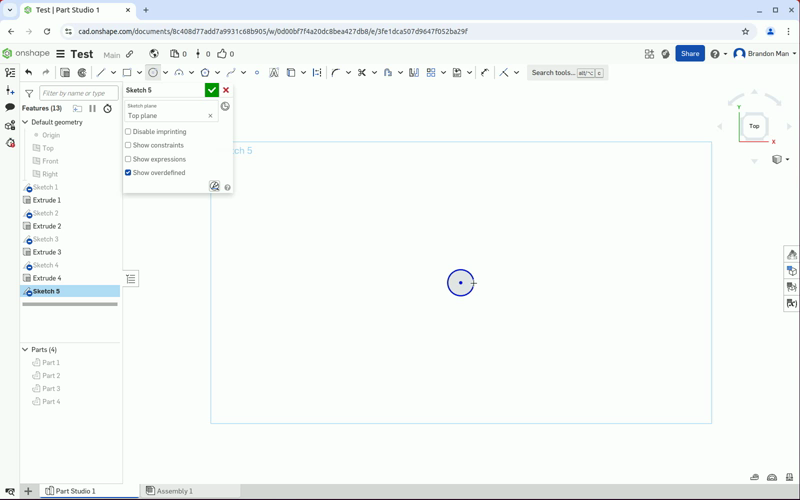
mouse_move(460, 282)
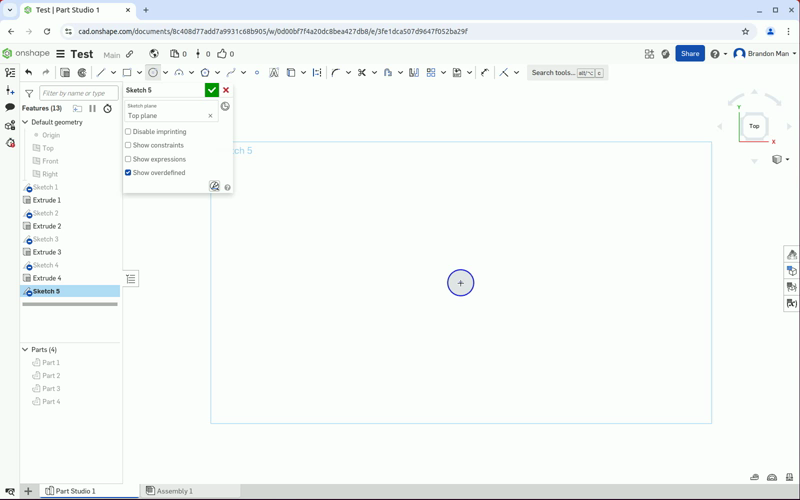
click(460, 282)
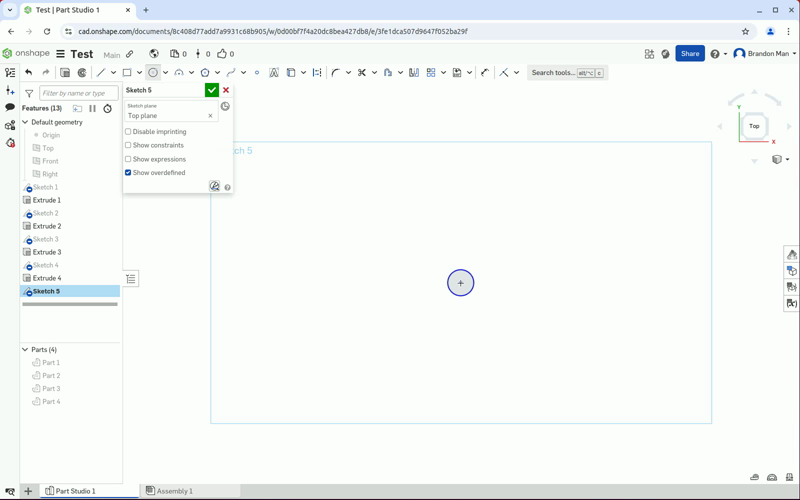
key_up(shift)
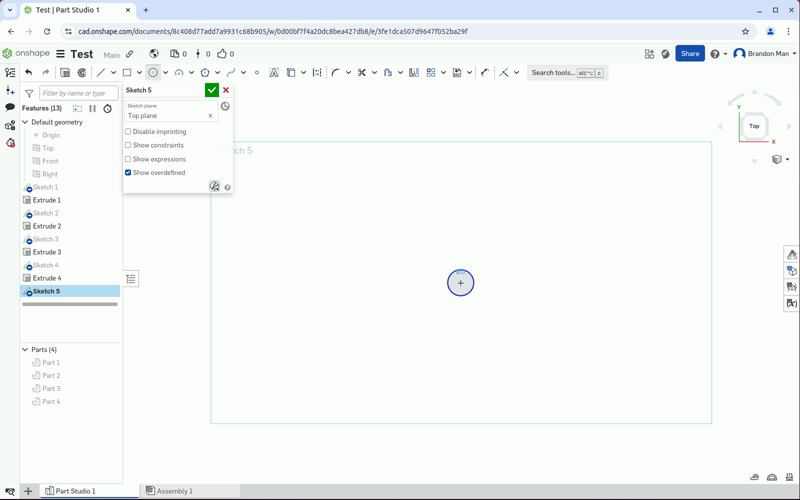
mouse_move(466, 282)
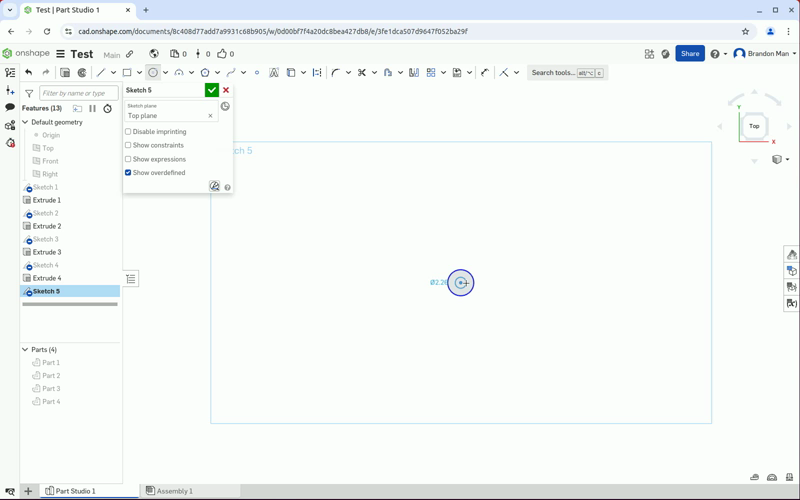
click(466, 282)
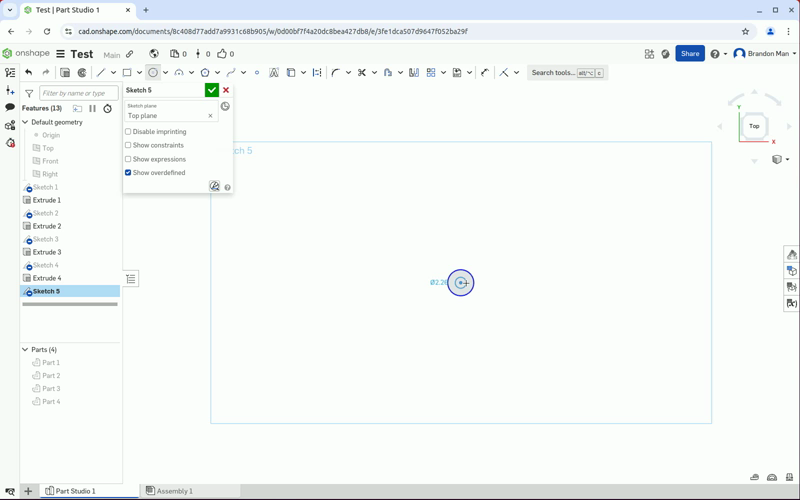
key(esc)
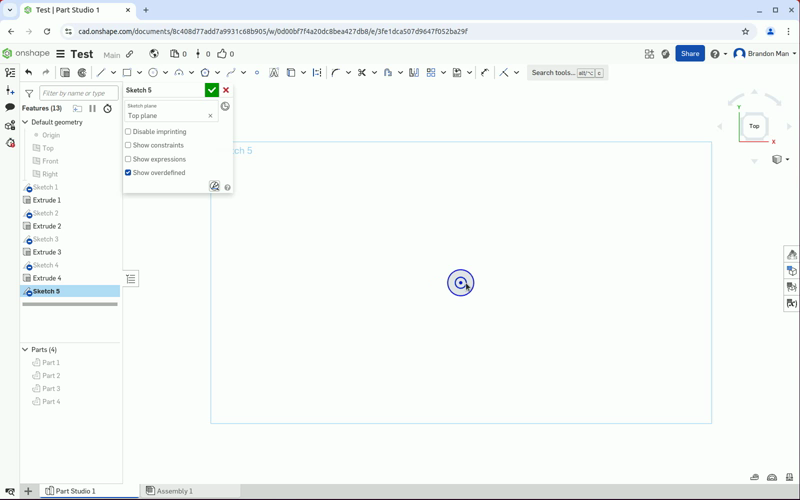
mouse_move(451, 284)
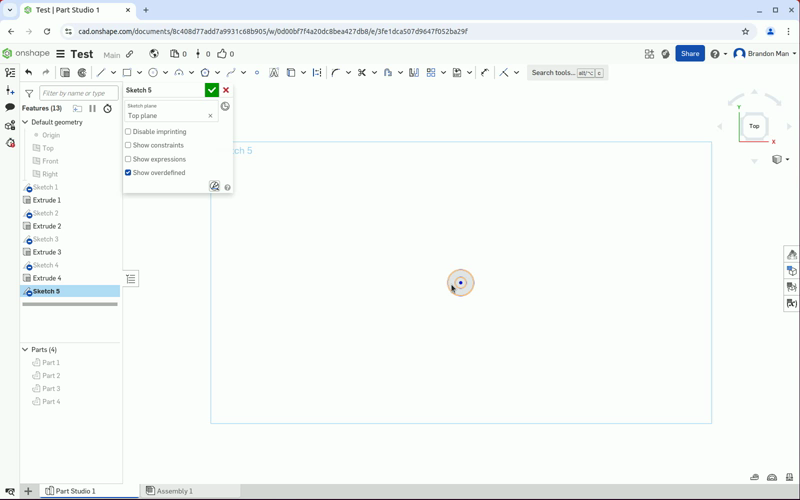
scroll(6)
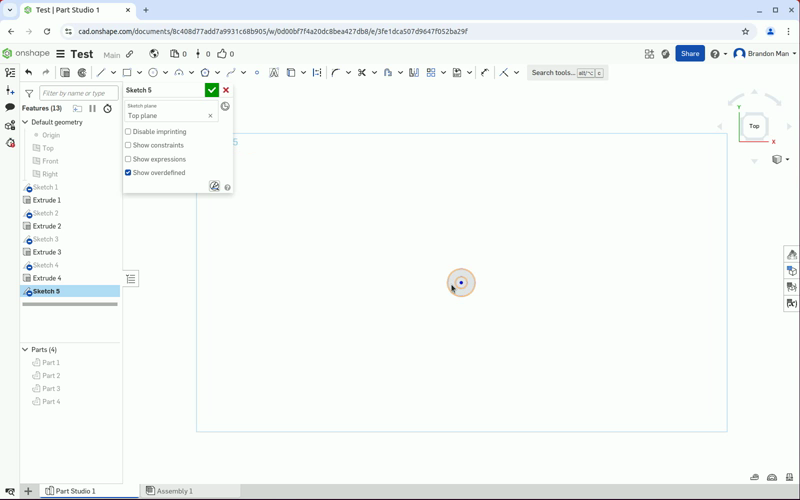
scroll(6)
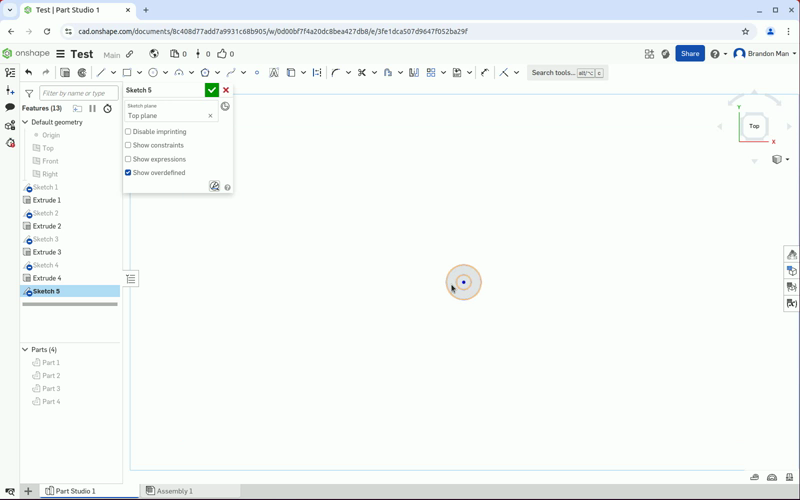
scroll(6)
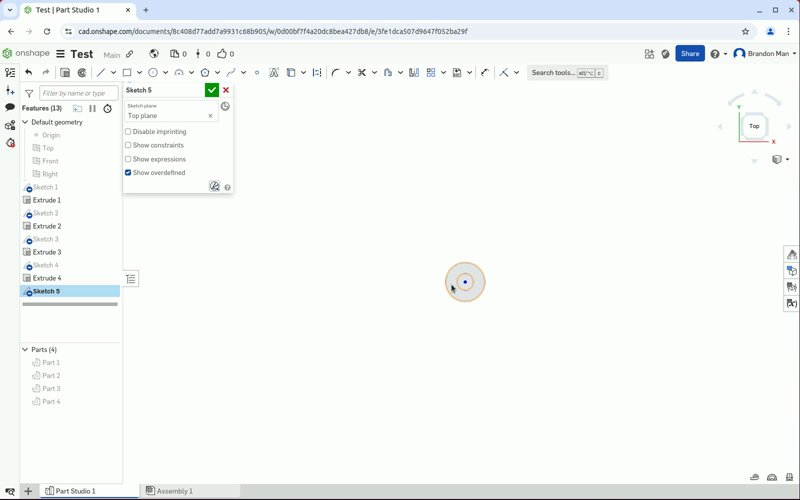
scroll(6)
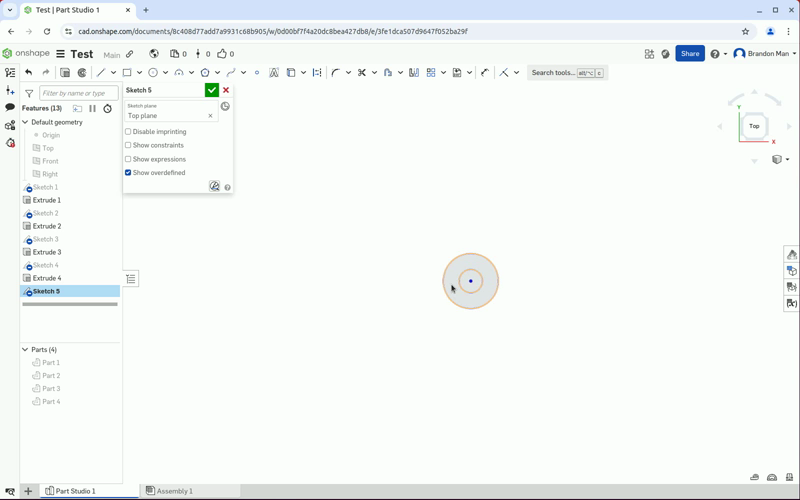
scroll(6)
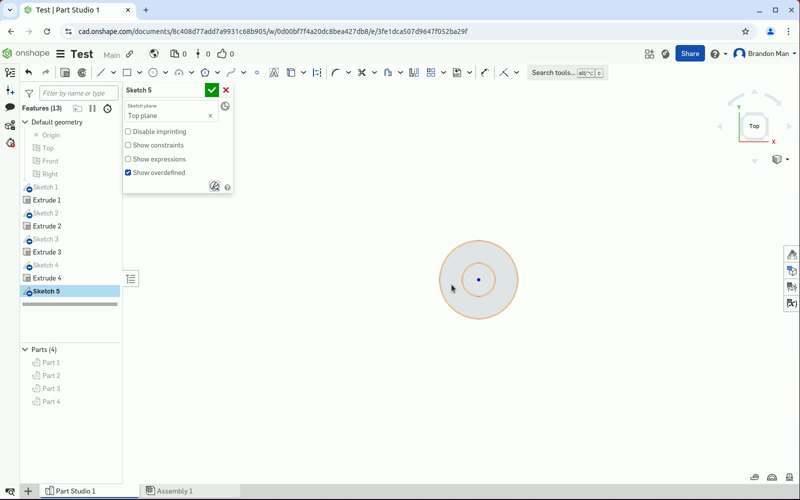
scroll(6)
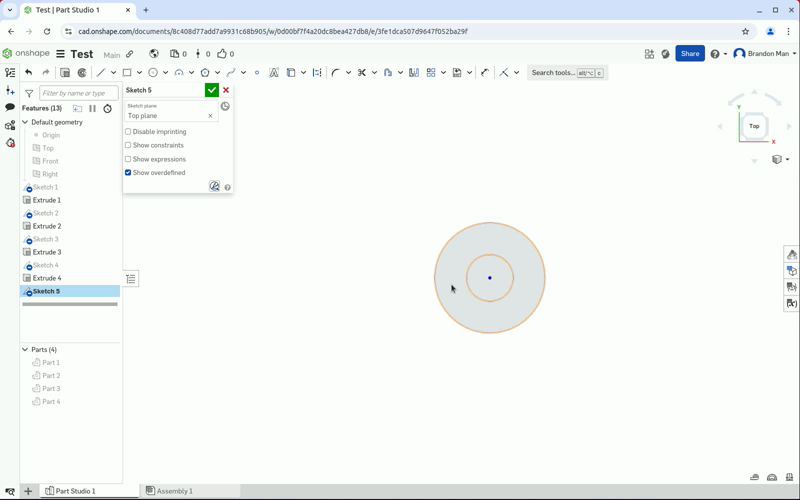
scroll(6)
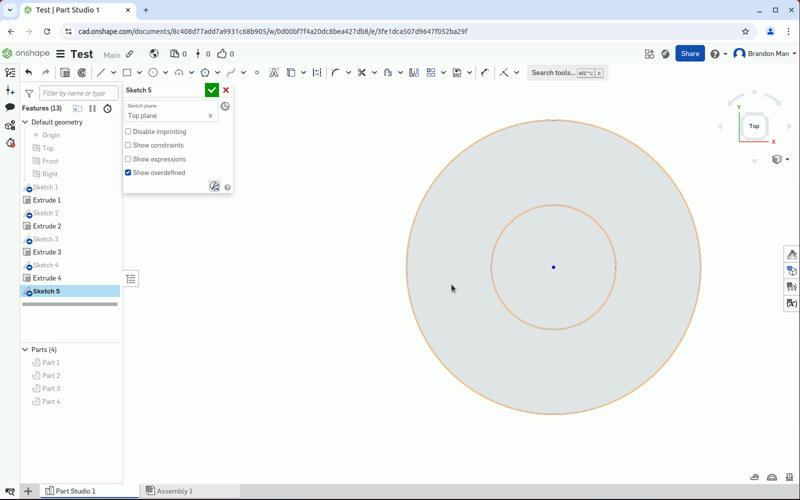
click(451, 284)
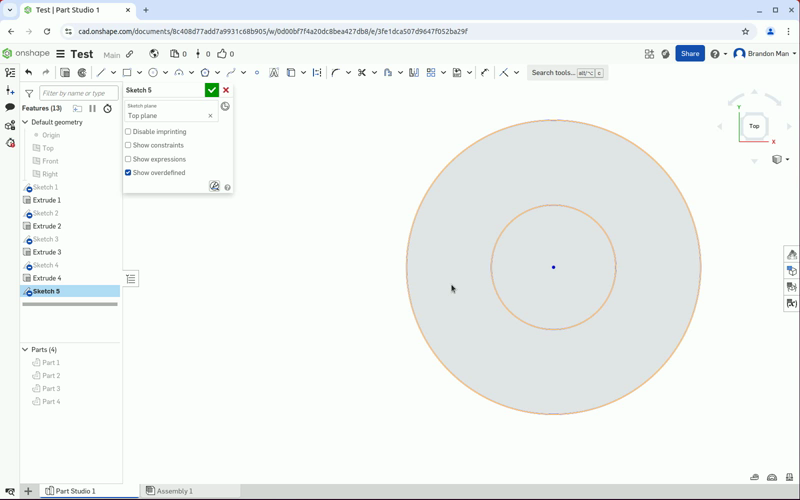
scroll(-6)
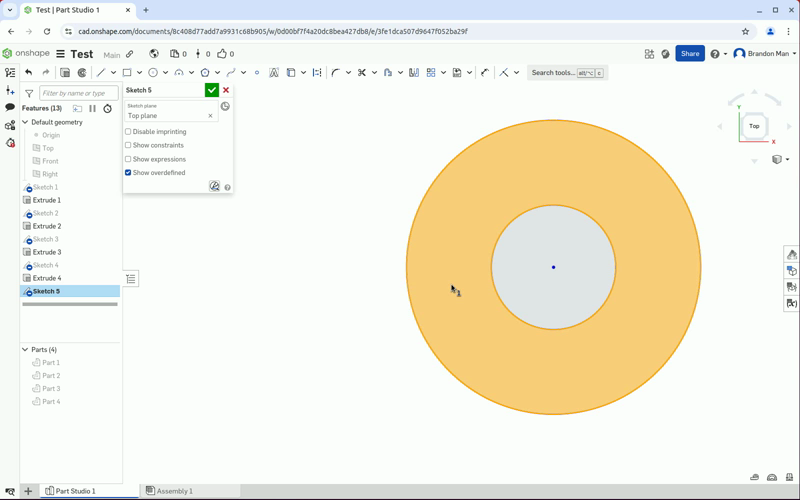
scroll(-6)
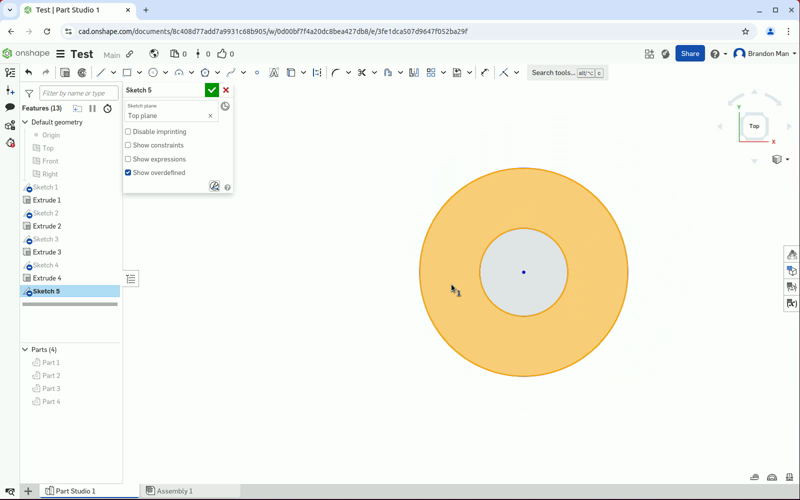
scroll(-6)
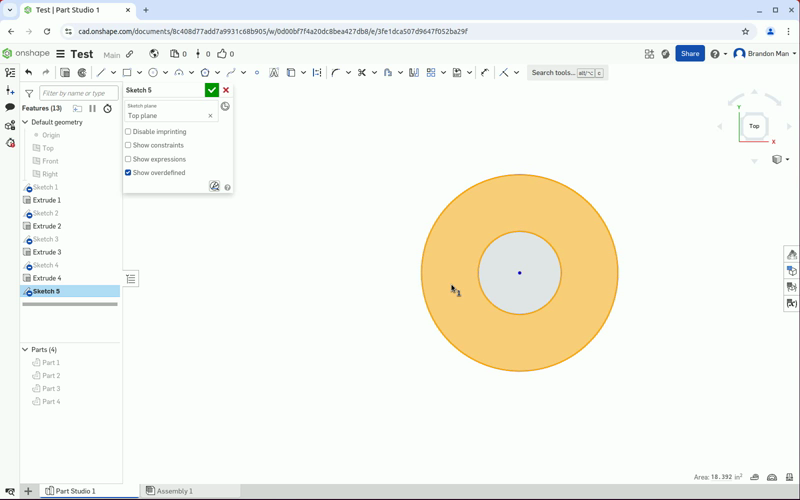
scroll(-6)
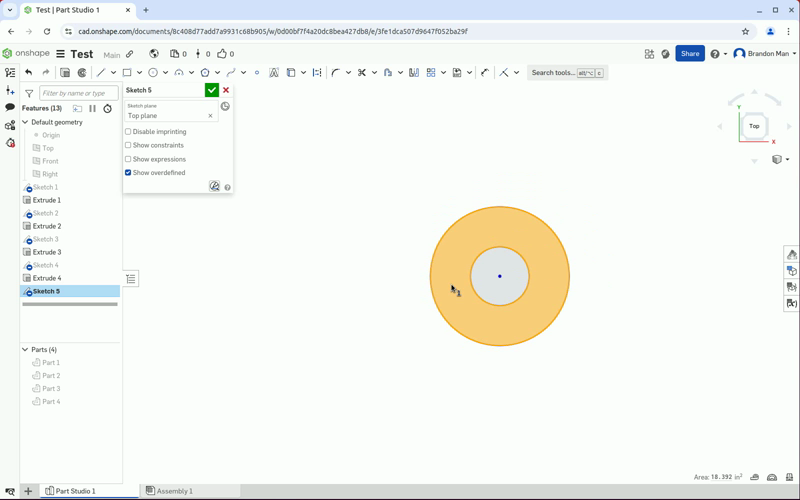
scroll(-6)
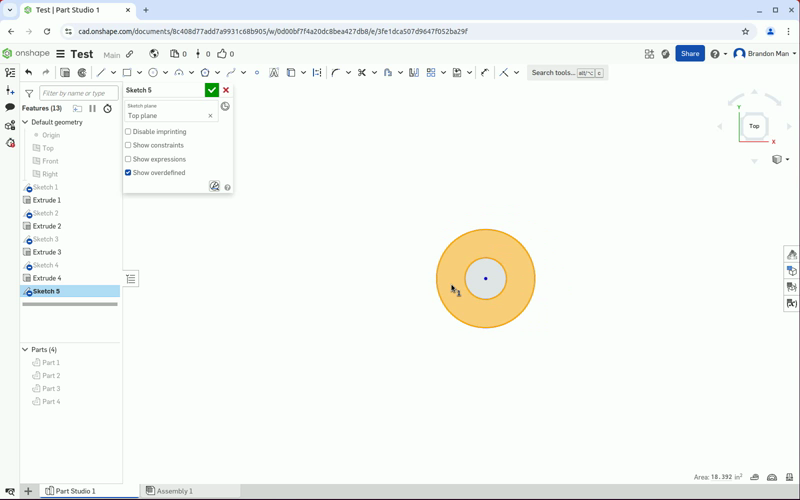
scroll(-6)
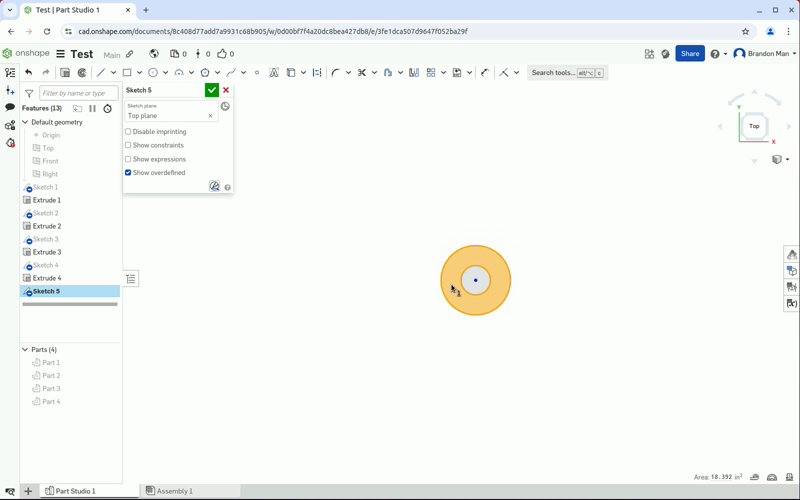
scroll(-6)
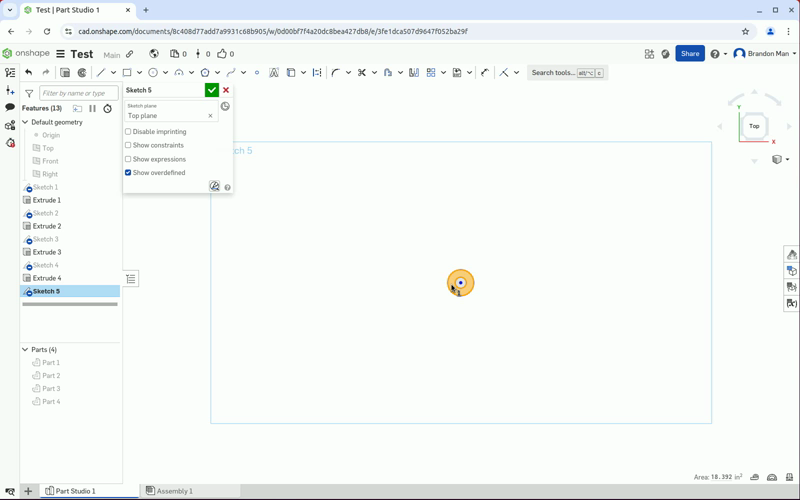
mouse_move(73, 352)
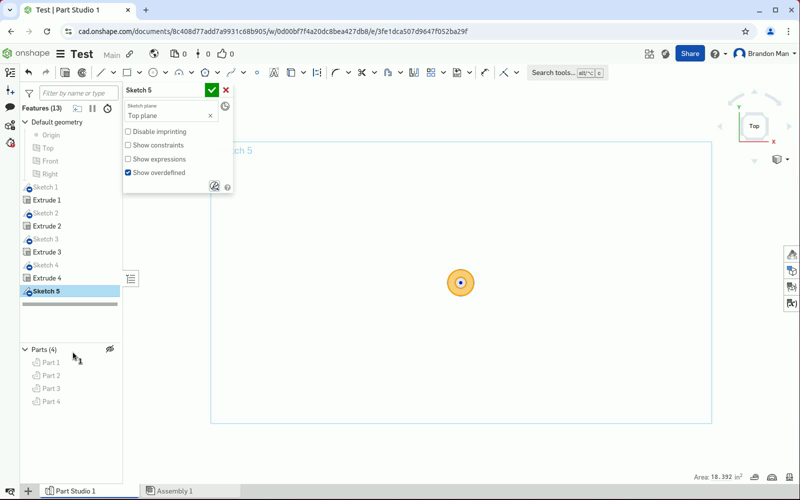
key(shift+y)
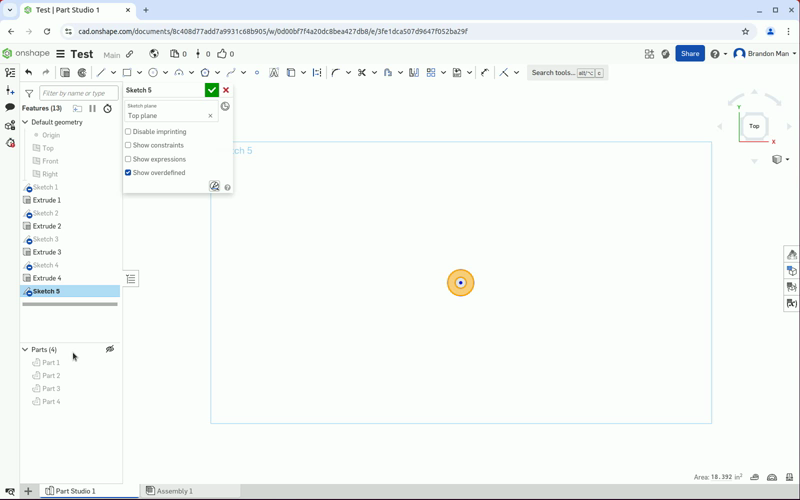
key(shift+e)
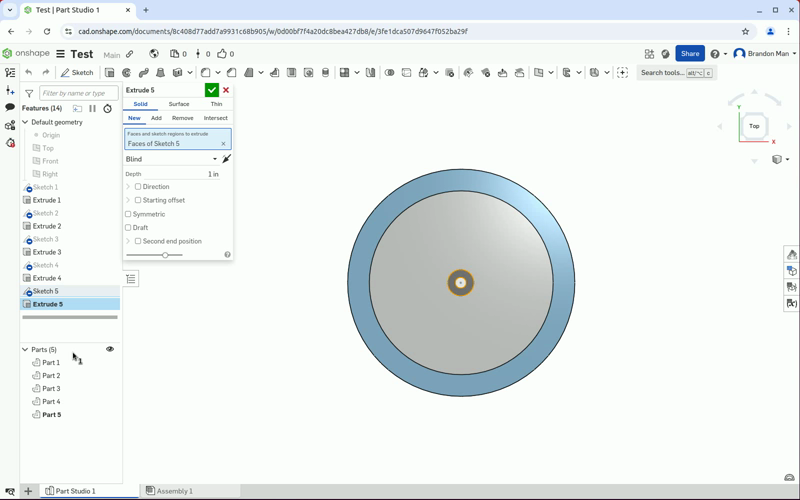
mouse_move(143, 106)
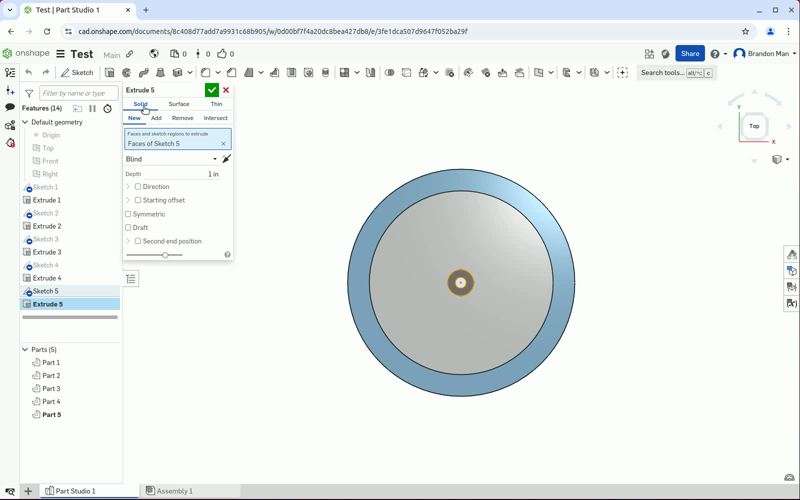
click(143, 106)
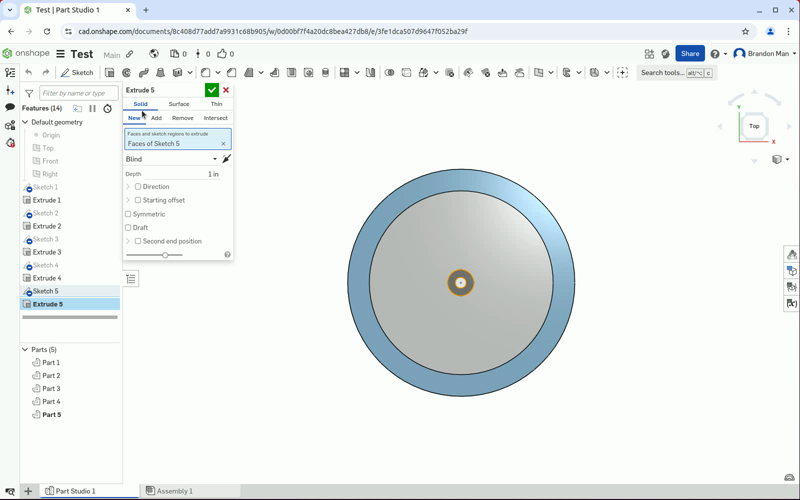
mouse_move(137, 120)
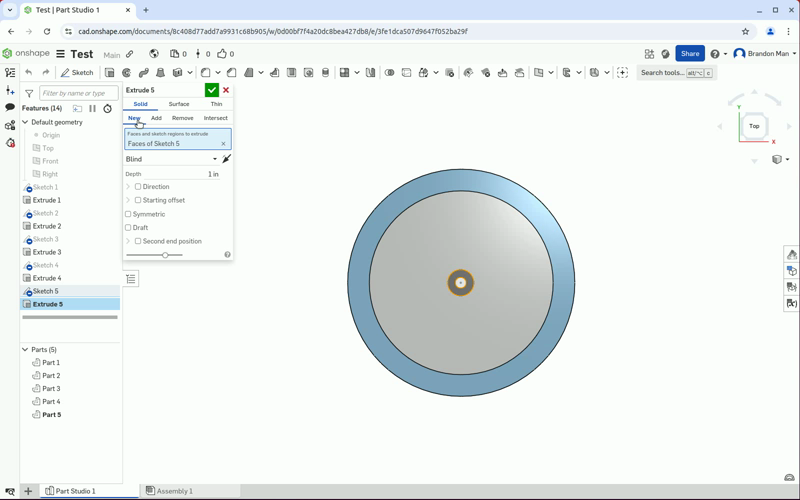
click(137, 120)
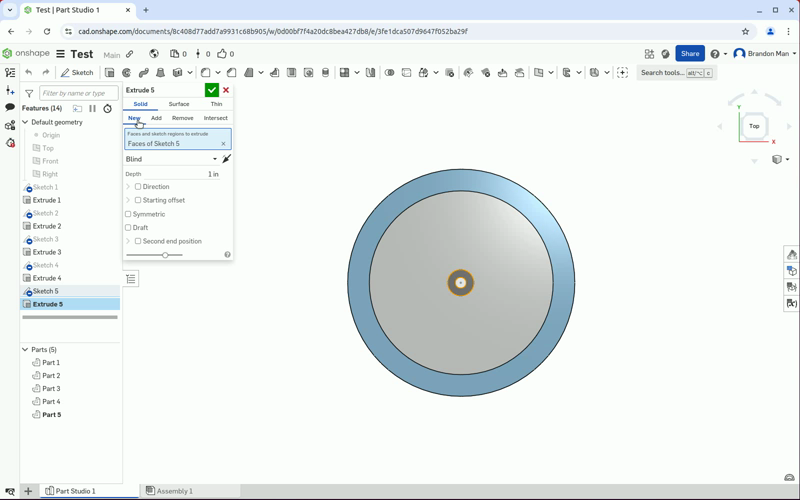
key(tab, 4)
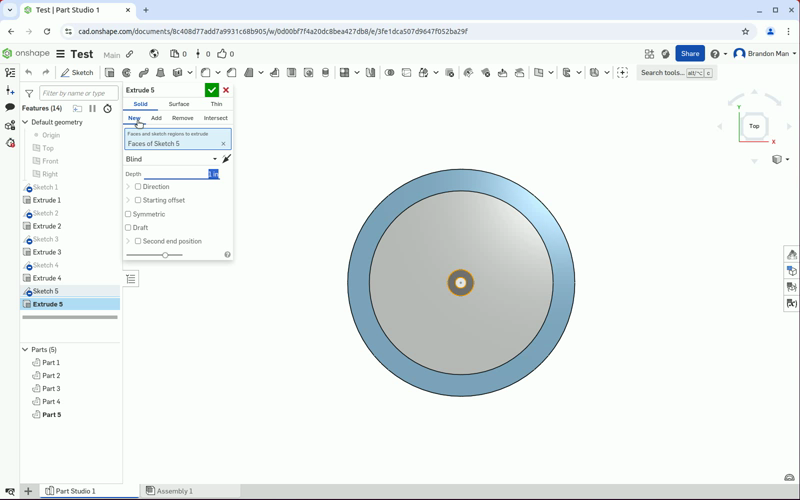
text(-0.241)
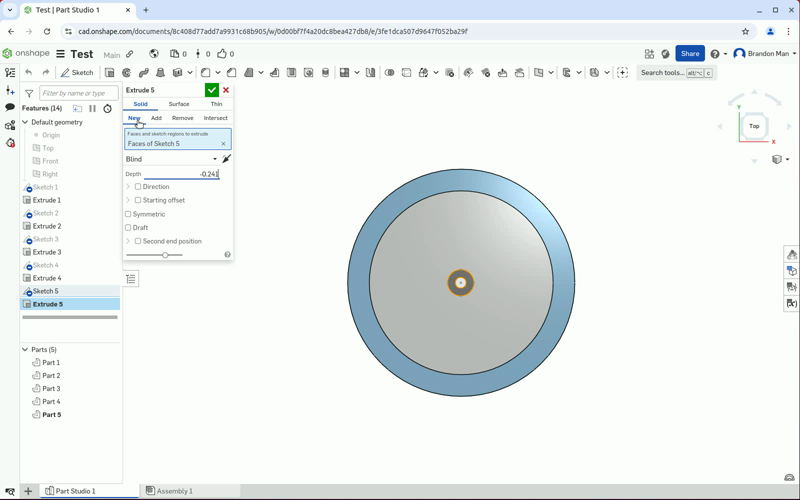
key(enter)
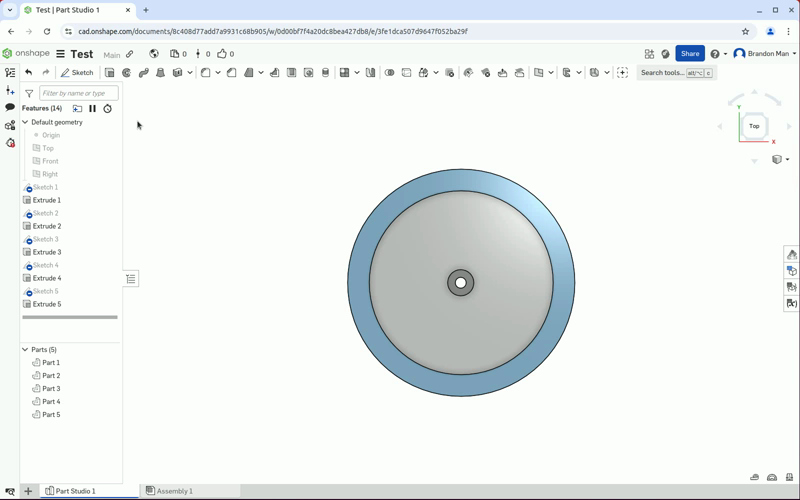
key(shift+h)
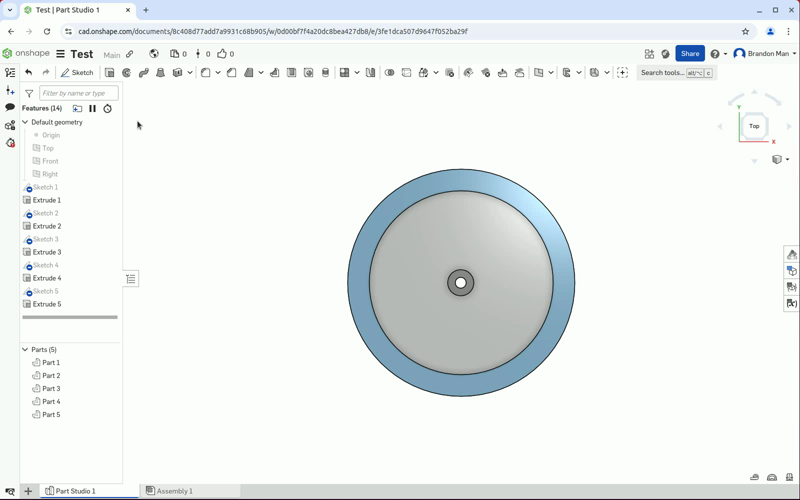
key(shift+h)
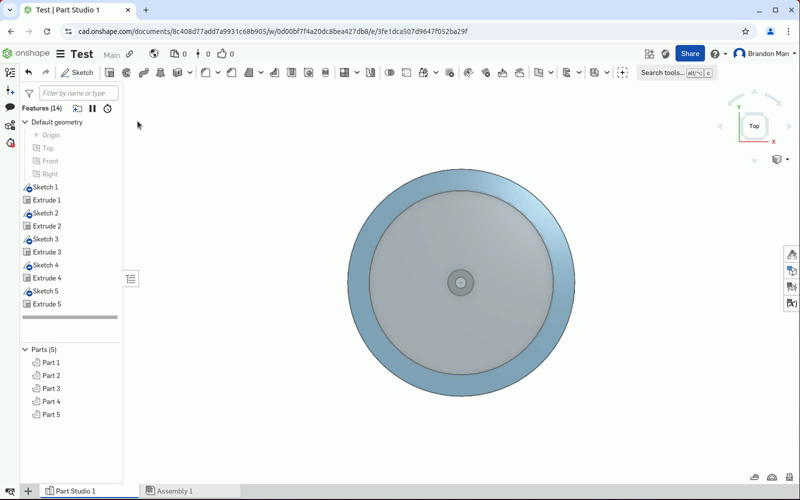
key(shift+7)
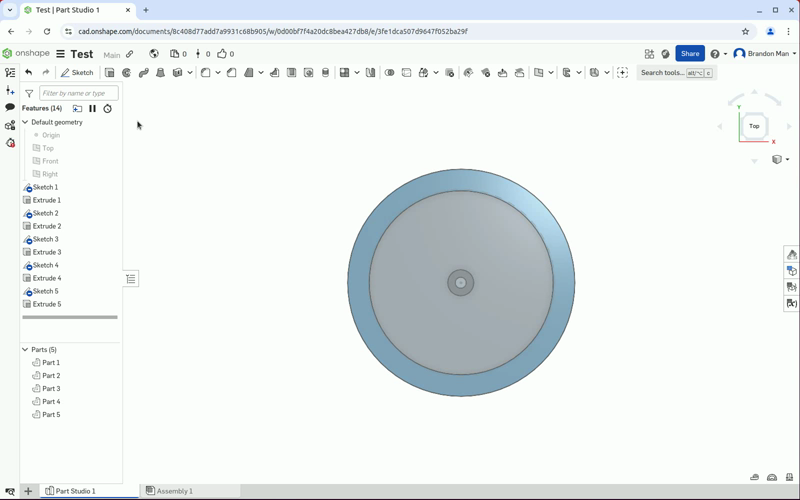
key(up, 3)
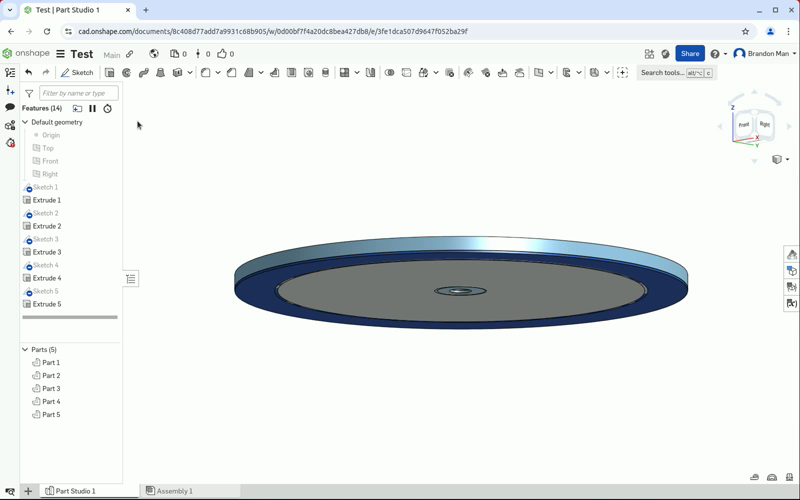
key(left, 3)
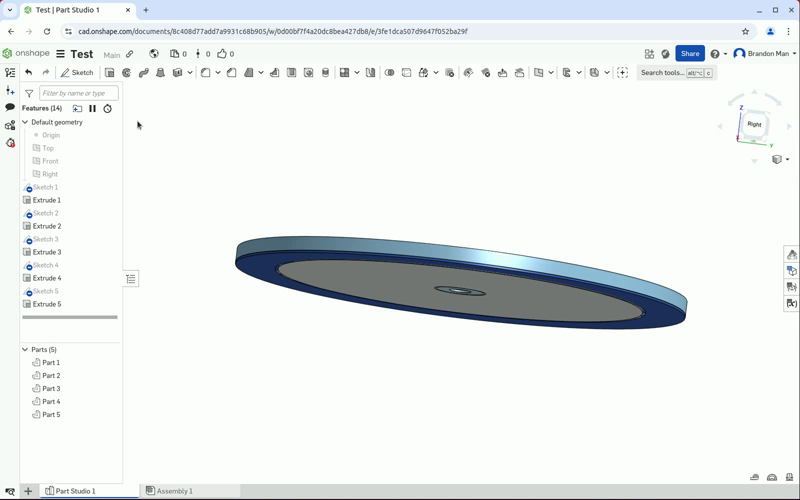
key(right, 3)
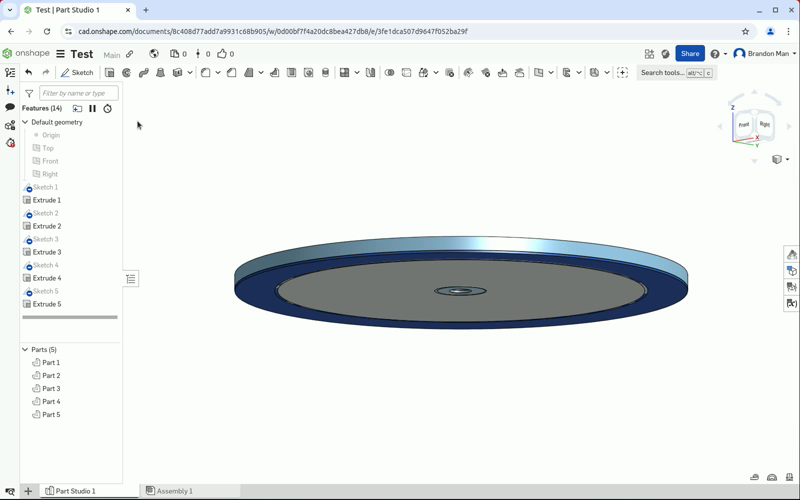
key(down, 3)
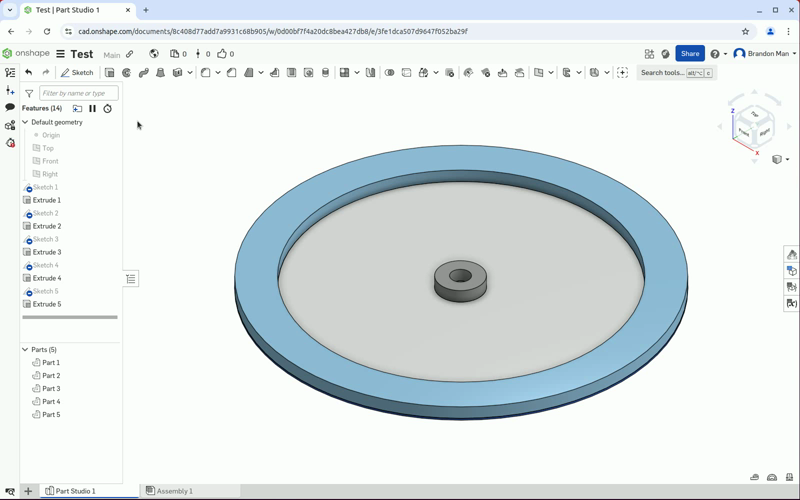
mouse_move(73, 189)
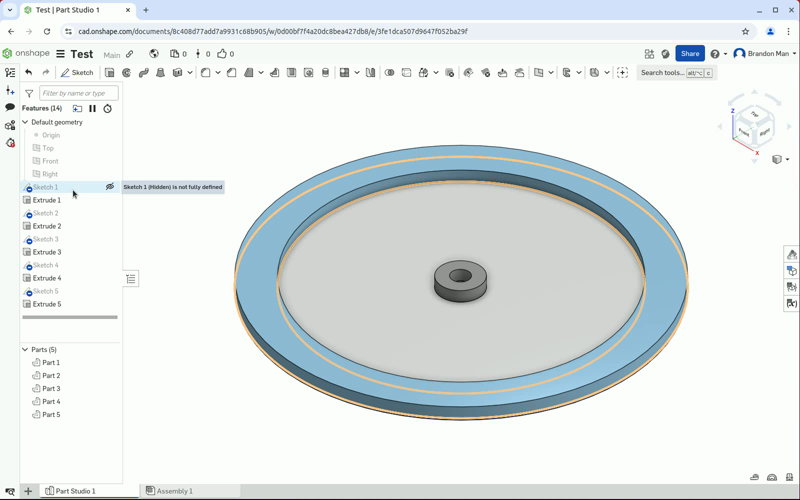
click(73, 189)